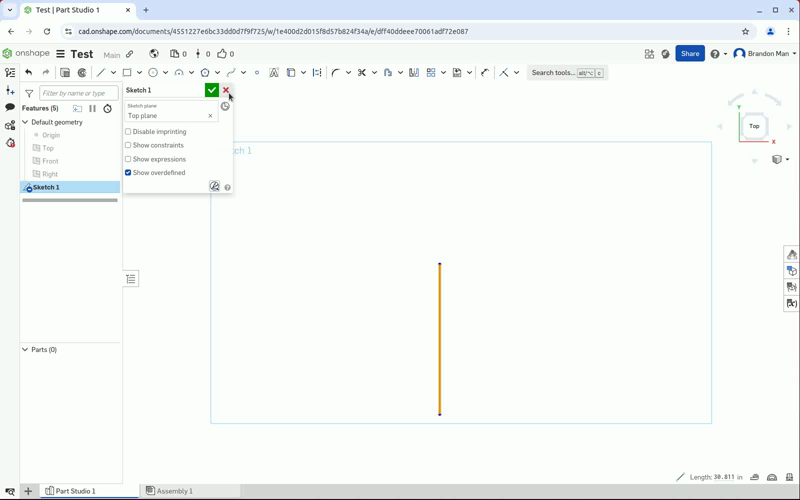
key(shift+h)
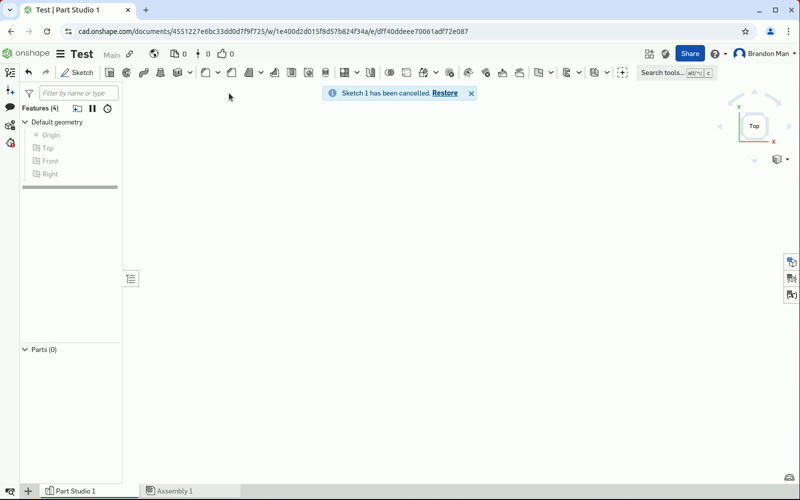
mouse_move(73, 352)
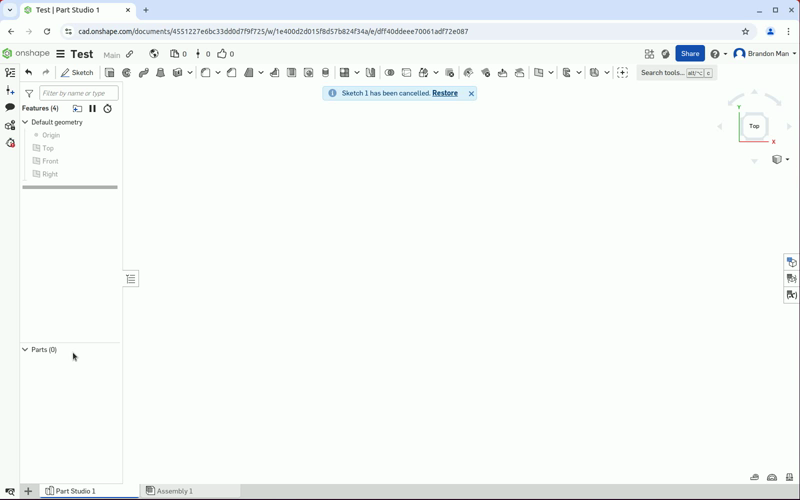
key(y)
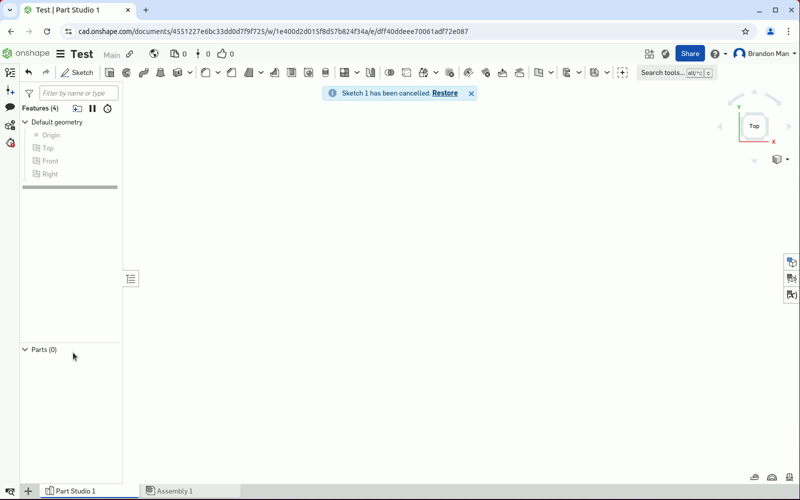
key(shift+p)
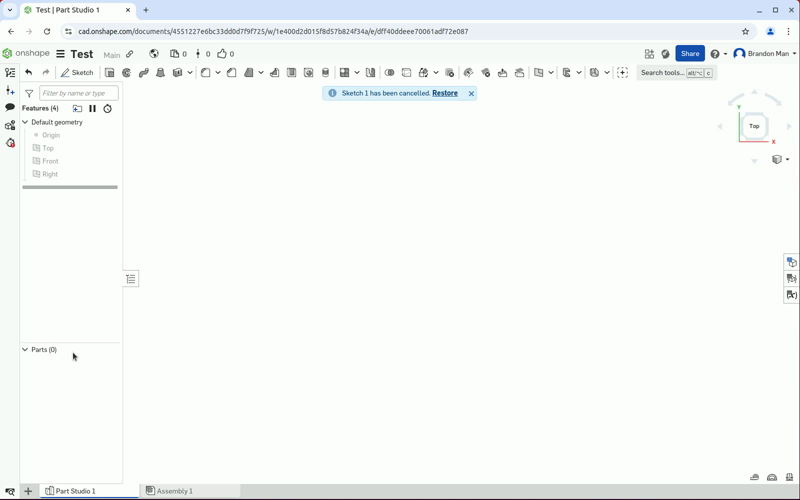
key(space)
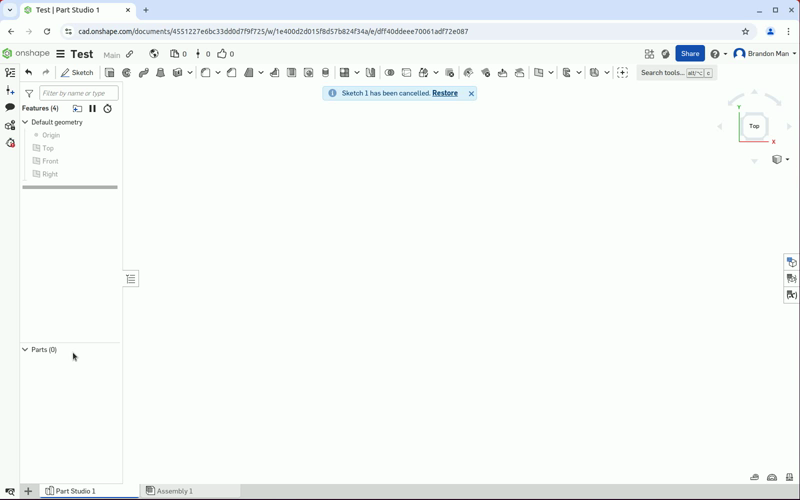
key_down(shift)
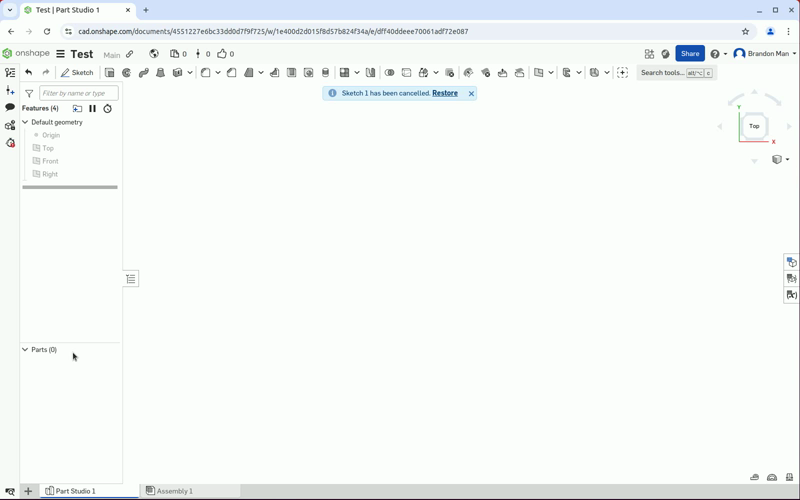
key(up)
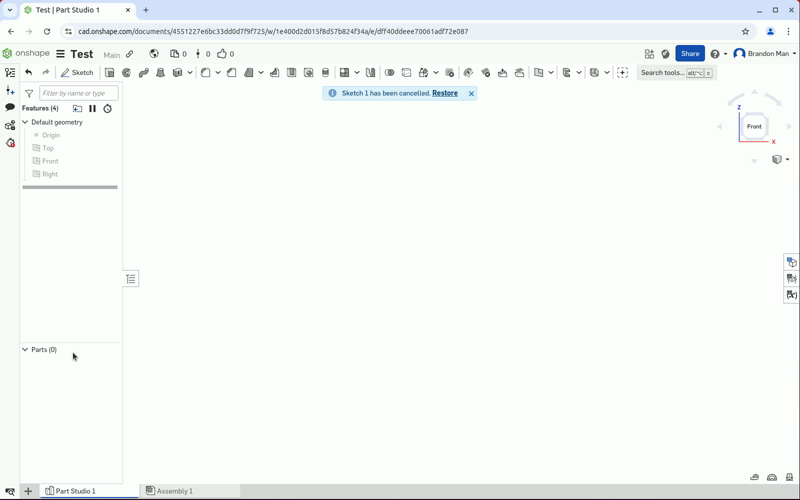
key_up(shift)
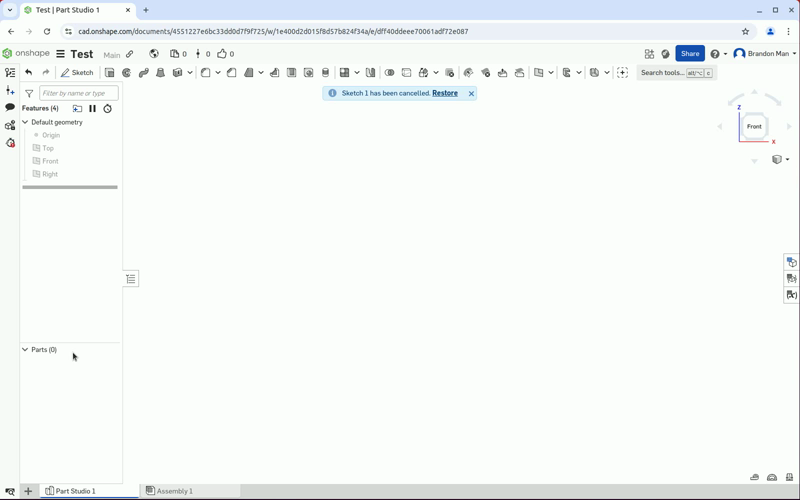
mouse_move(73, 352)
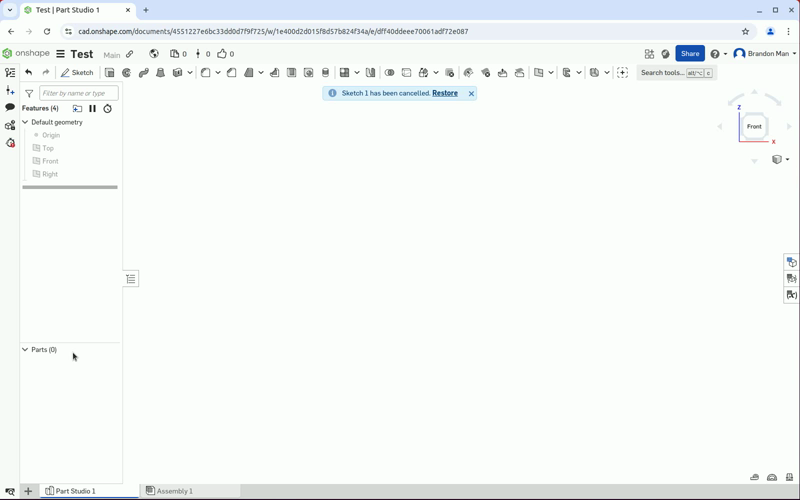
key(shift+y)
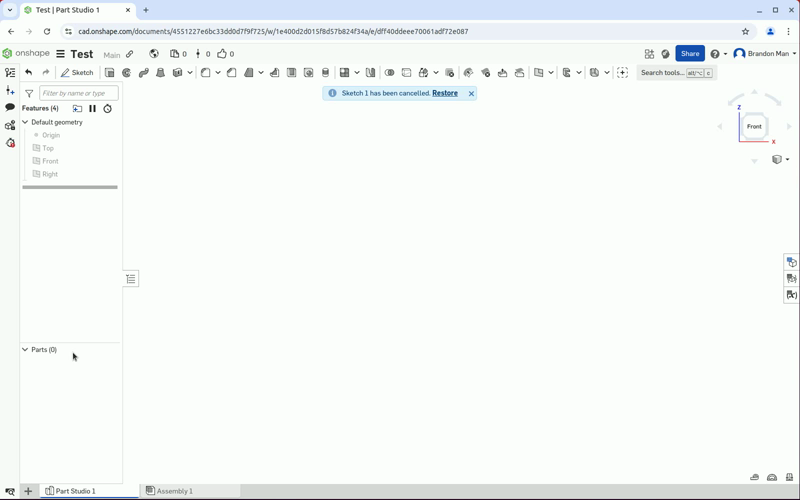
key(shift+s)
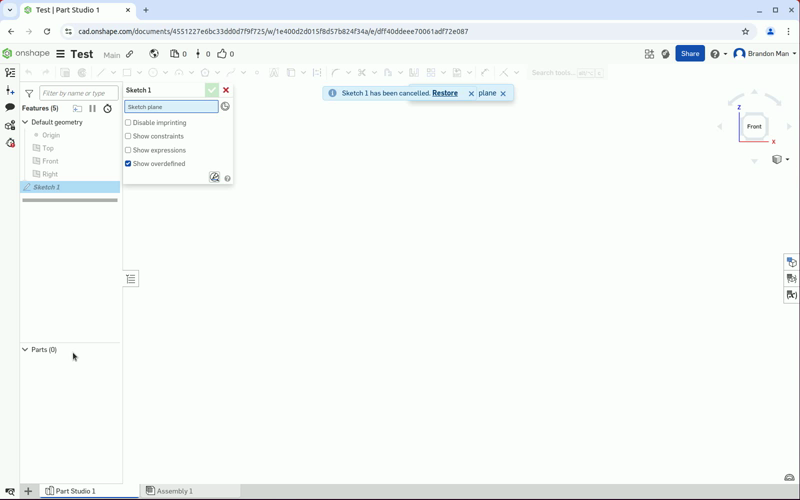
mouse_move(73, 163)
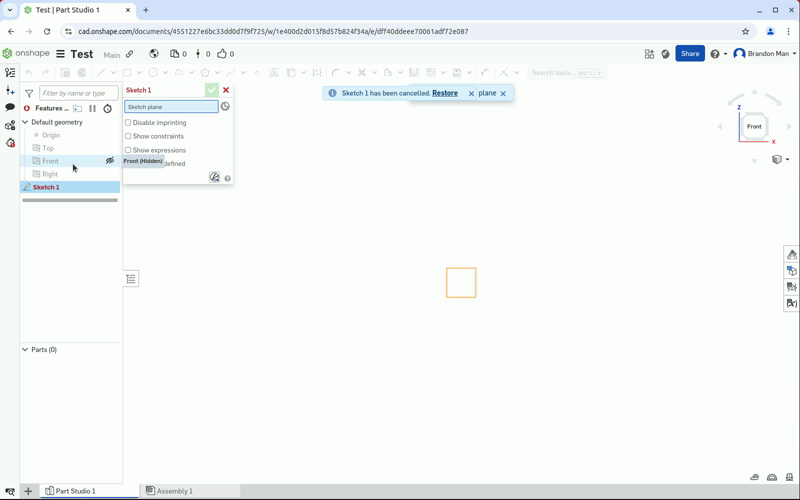
click(73, 163)
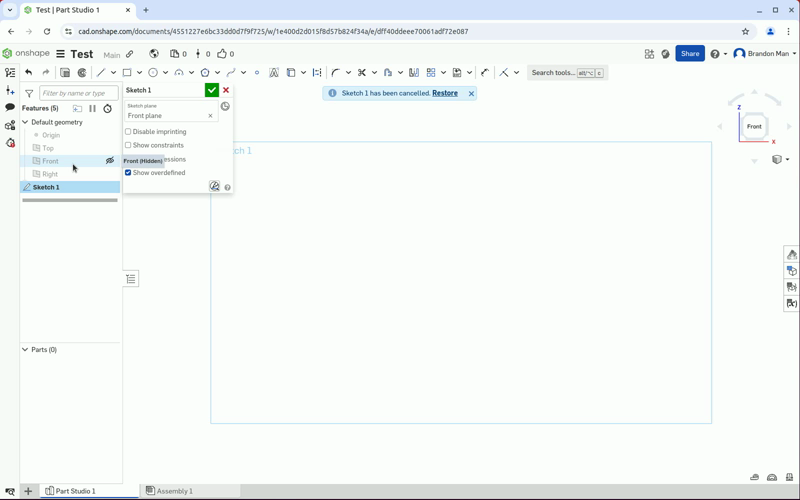
mouse_move(73, 352)
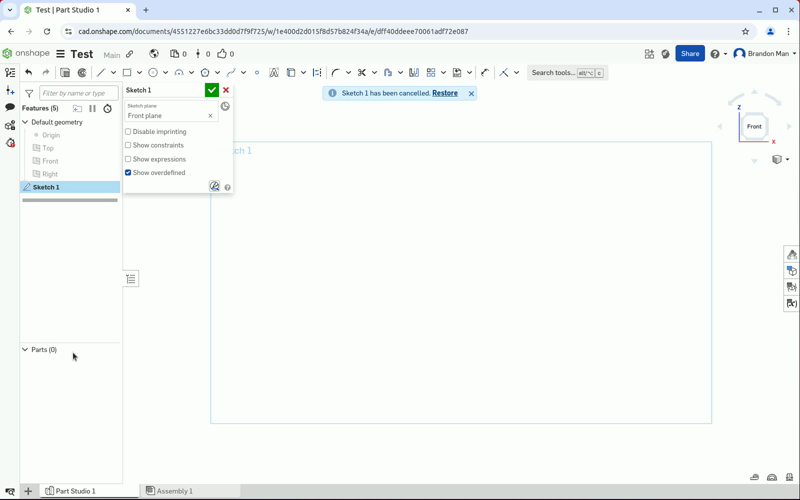
key(y)
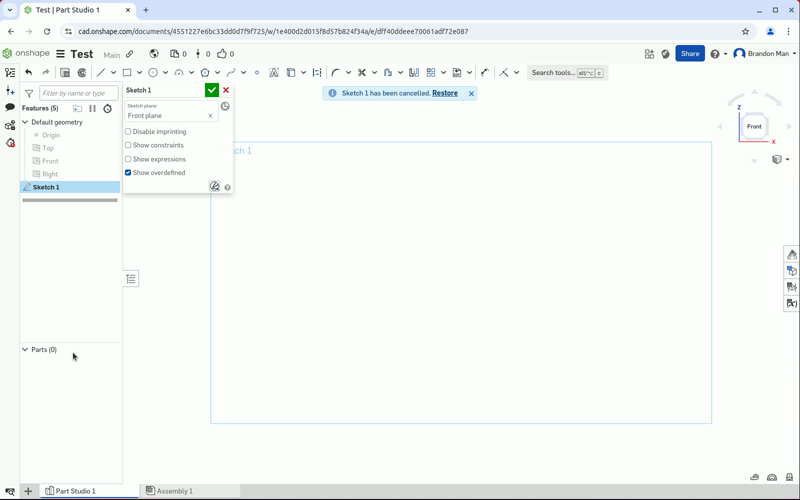
key(a)
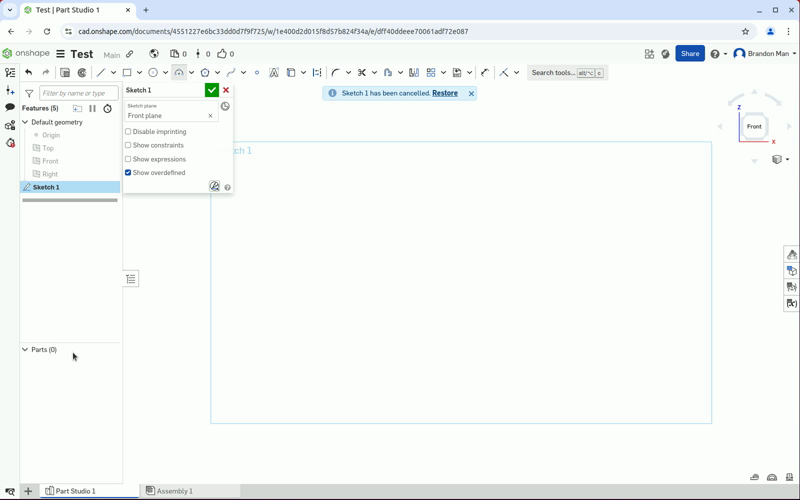
key_down(shift)
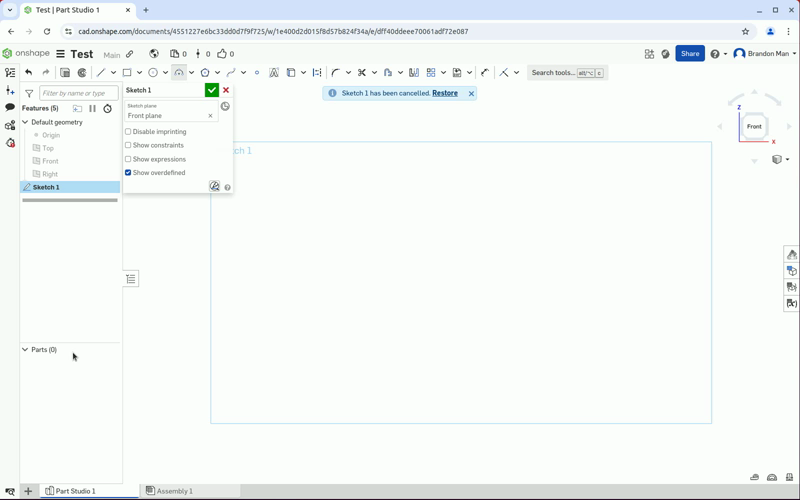
mouse_move(460, 282)
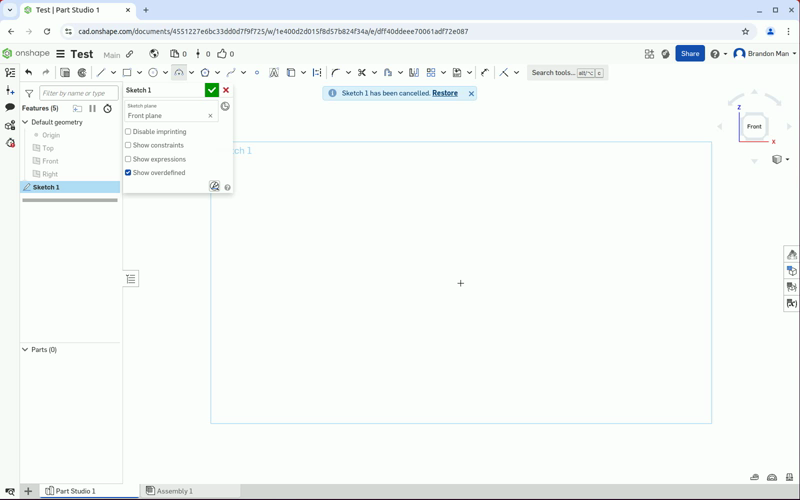
click(460, 282)
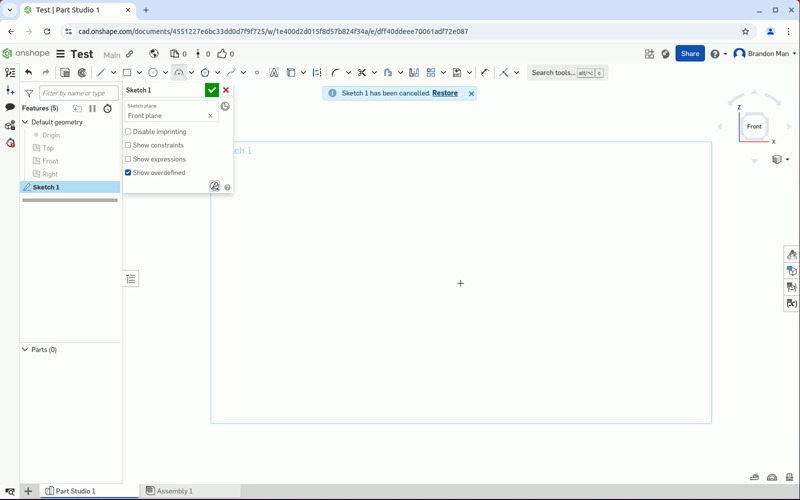
key_up(shift)
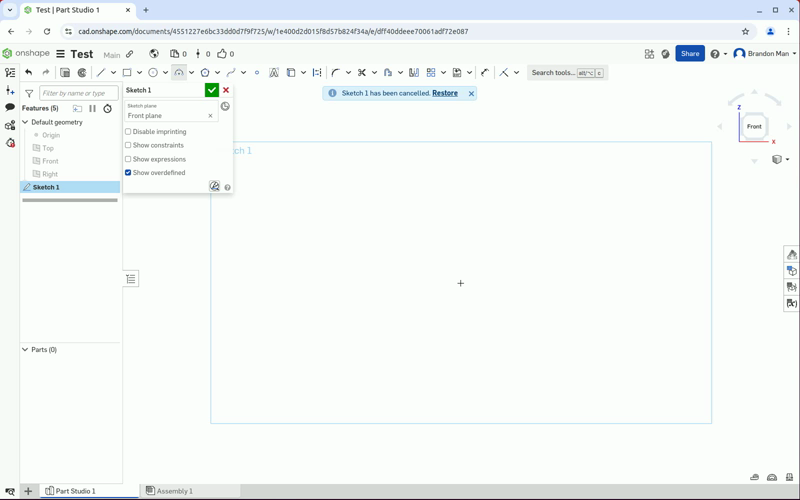
key_down(shift)
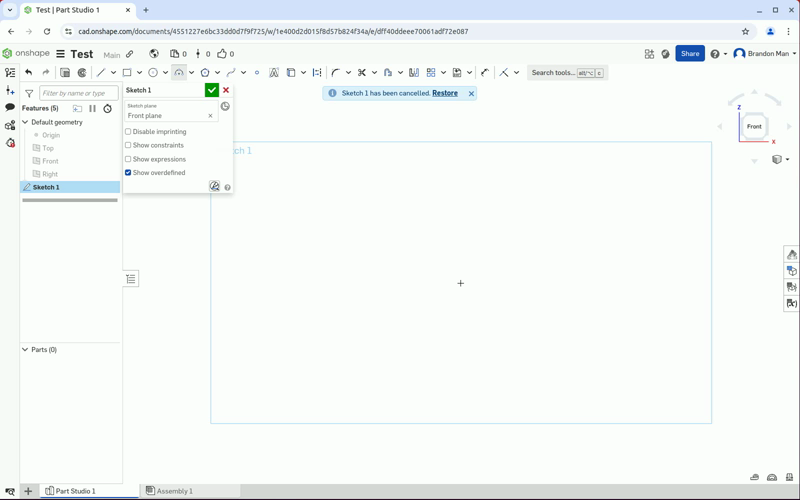
mouse_move(573, 282)
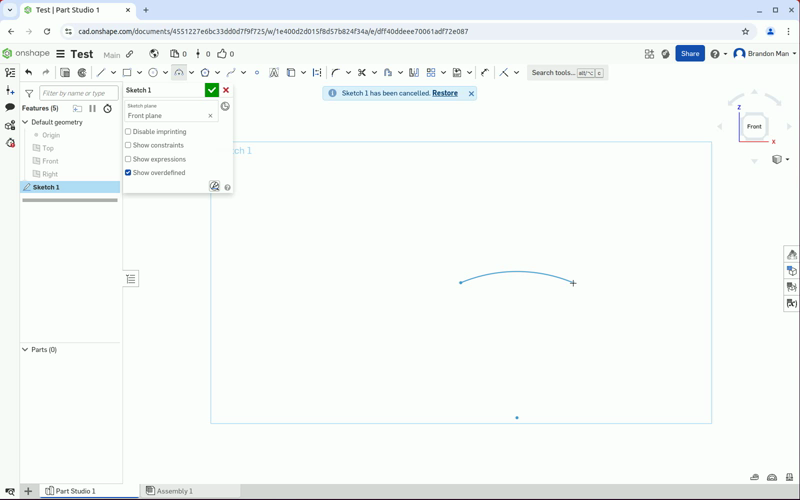
click(573, 282)
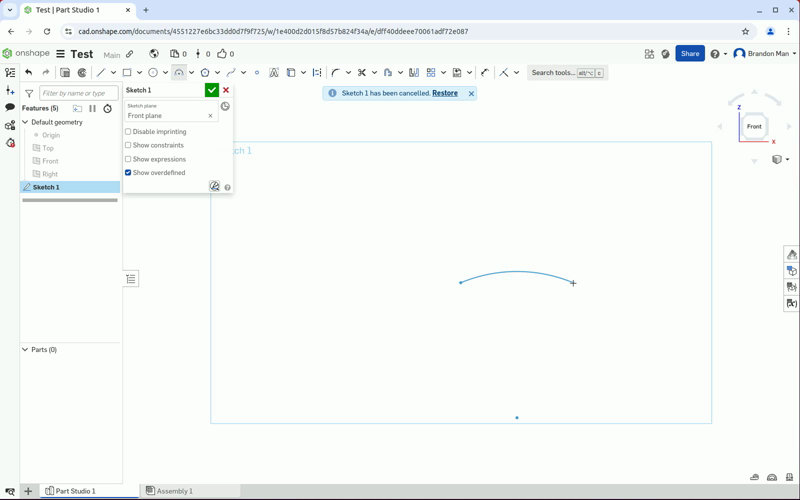
mouse_move(516, 302)
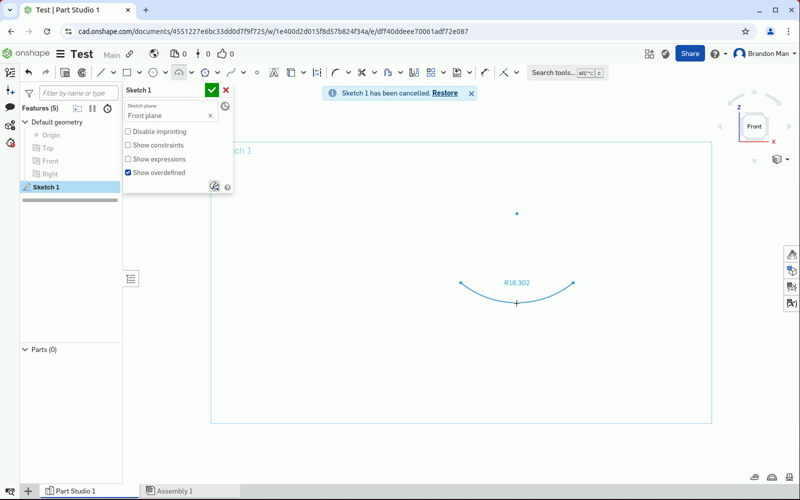
click(516, 302)
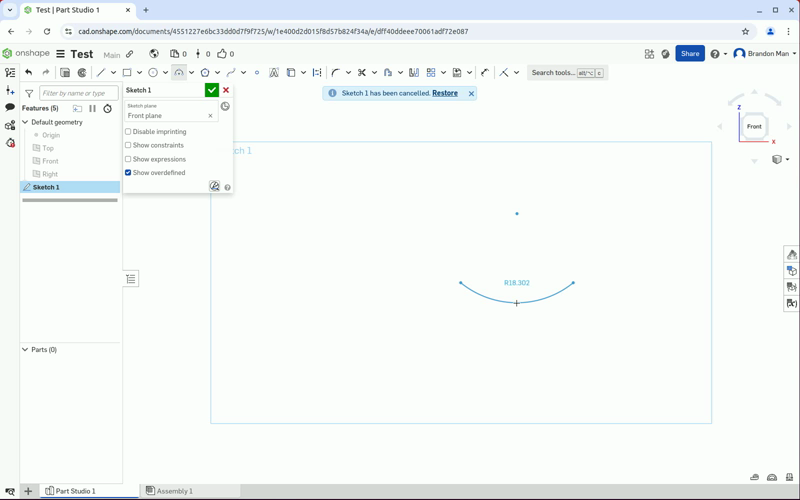
key_up(shift)
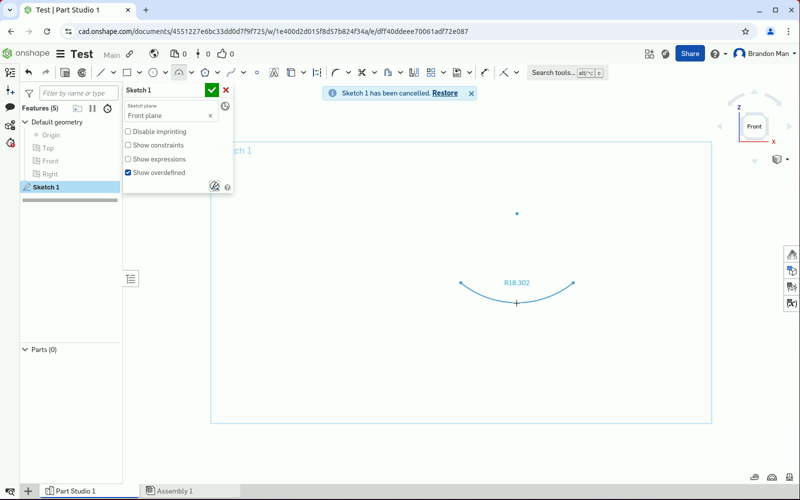
mouse_move(573, 282)
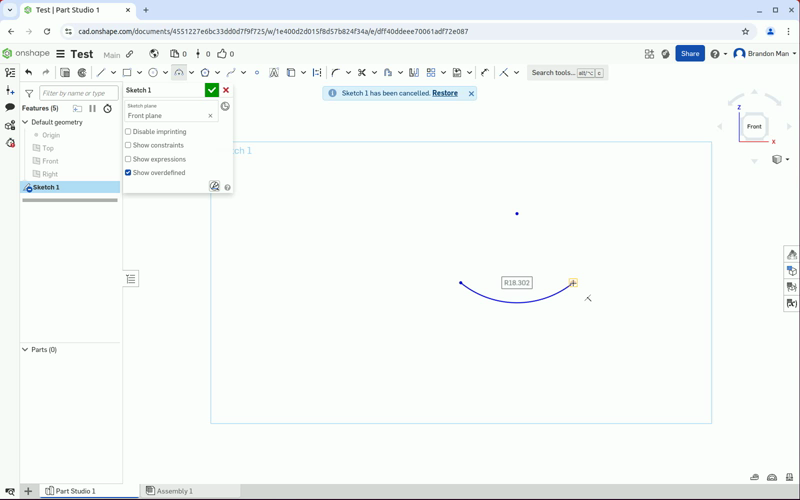
click(573, 282)
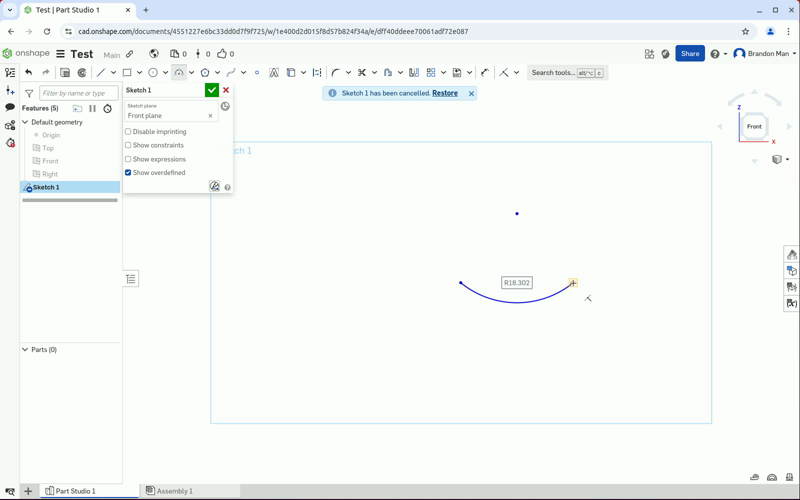
mouse_move(460, 282)
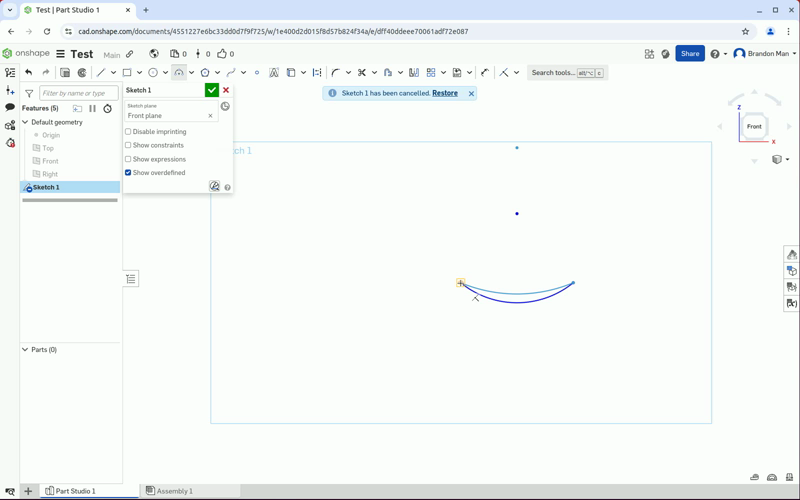
click(460, 282)
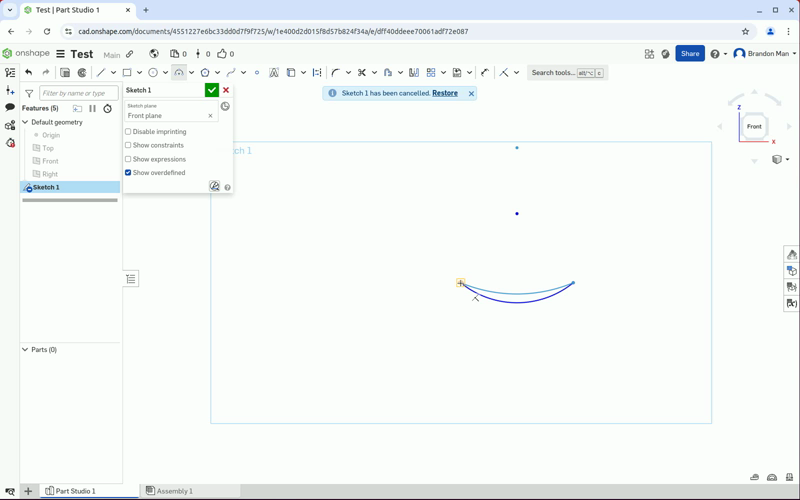
key_down(shift)
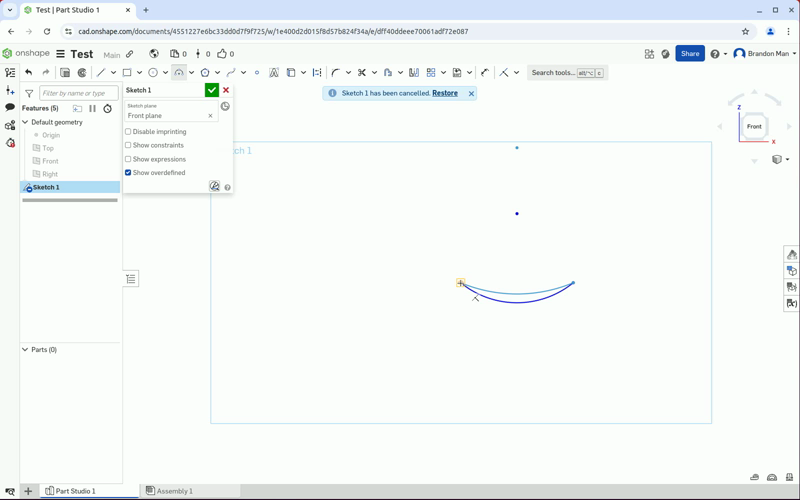
mouse_move(516, 263)
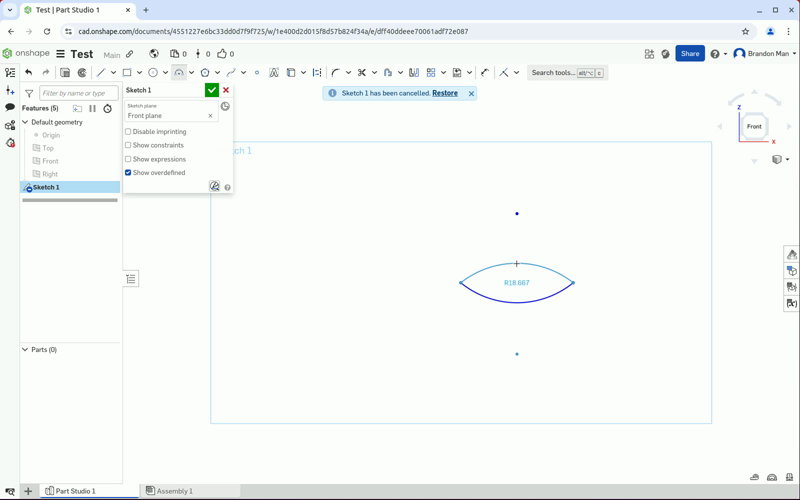
click(516, 263)
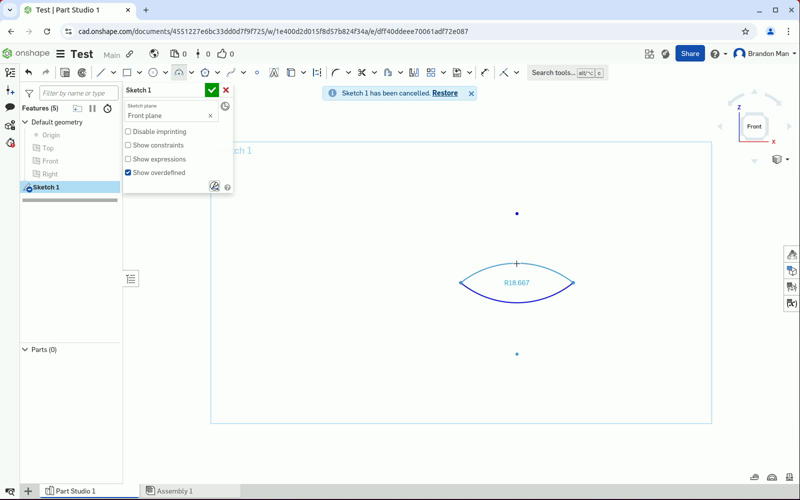
key_up(shift)
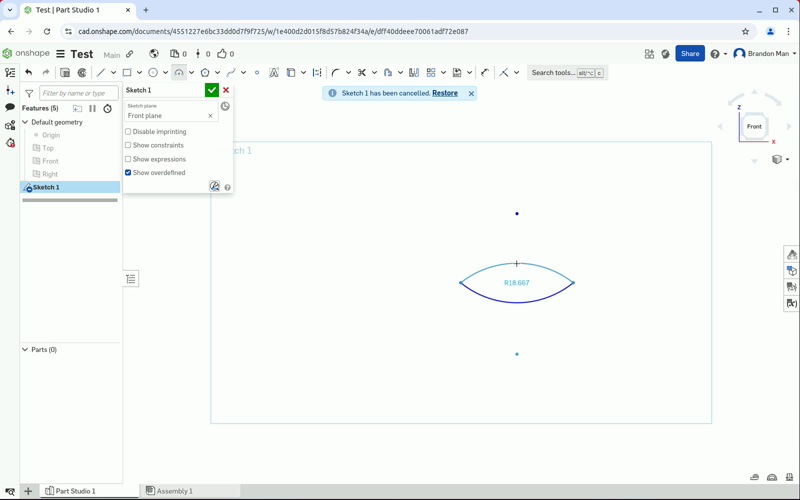
key(esc)
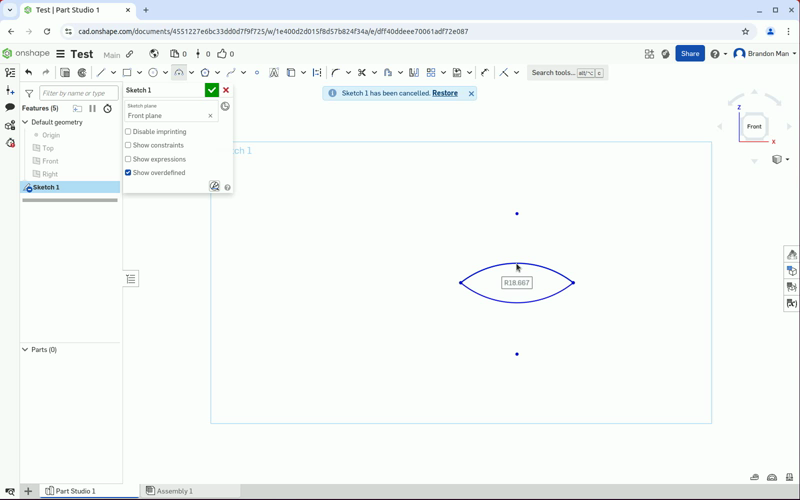
mouse_move(548, 292)
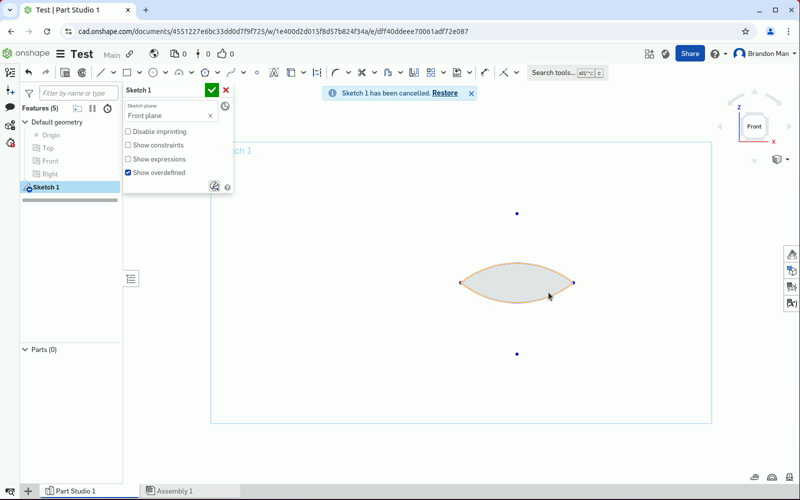
click(548, 292)
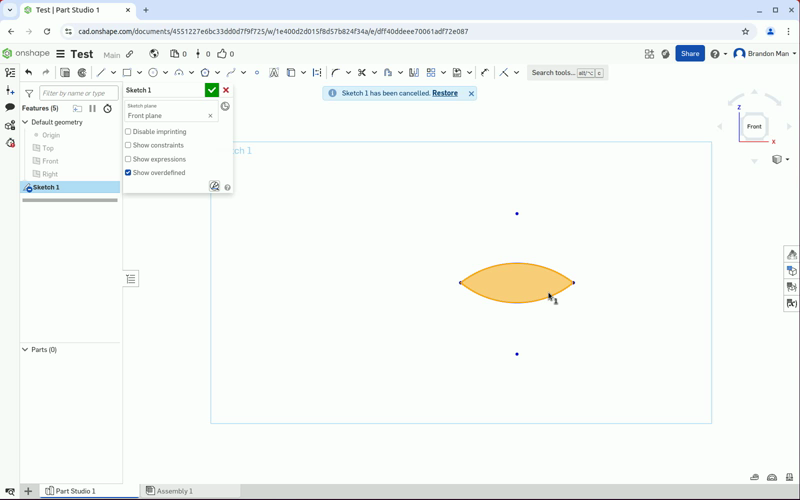
mouse_move(73, 352)
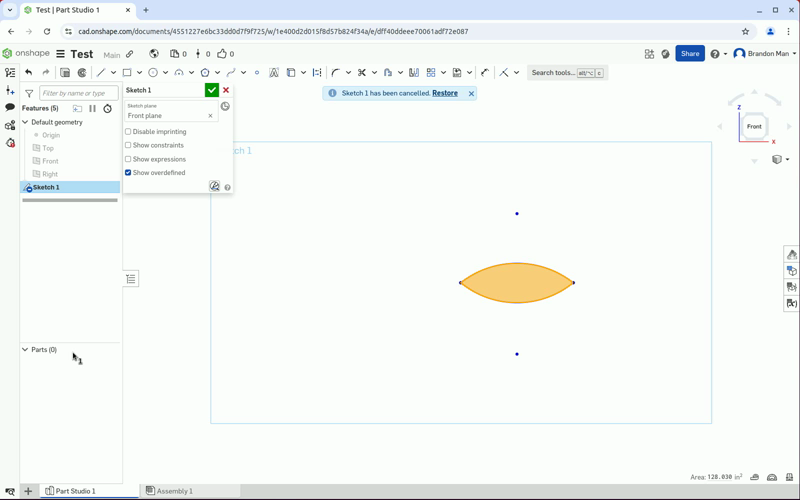
key(shift+y)
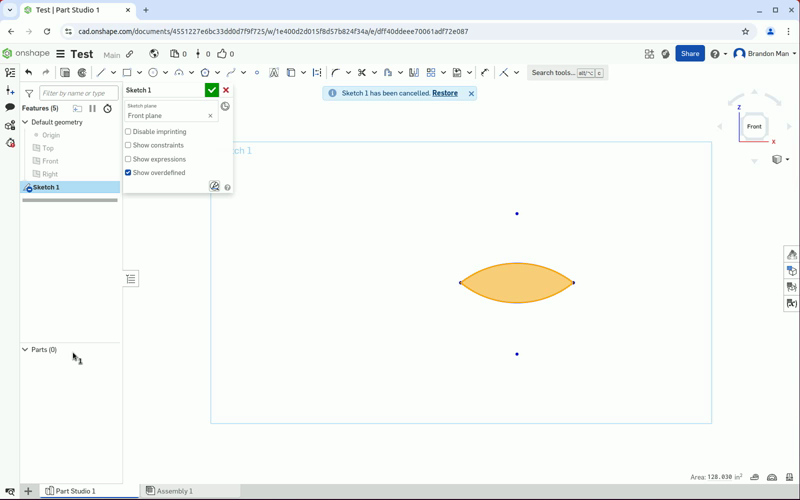
key(shift+e)
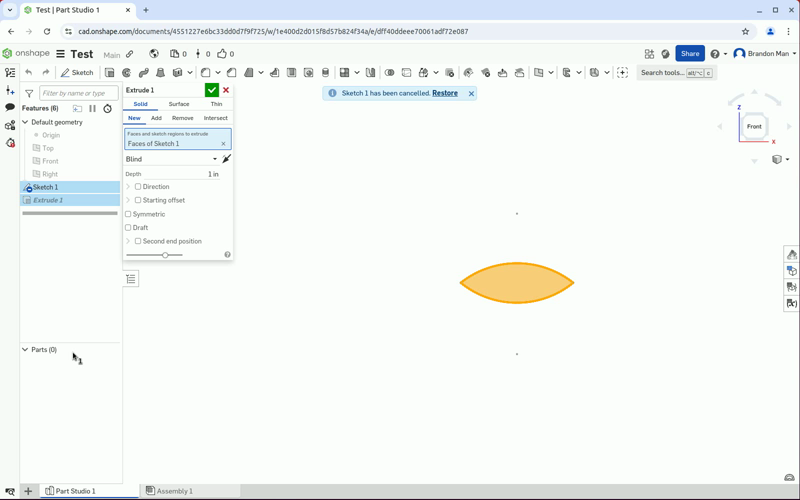
mouse_move(143, 106)
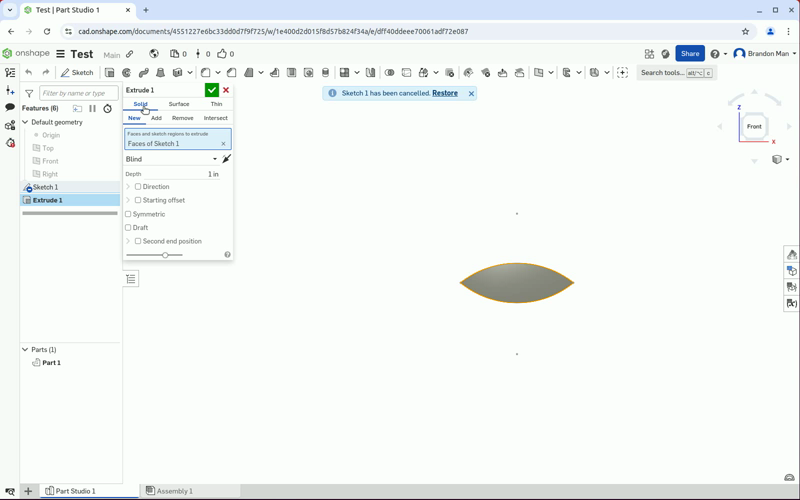
click(143, 106)
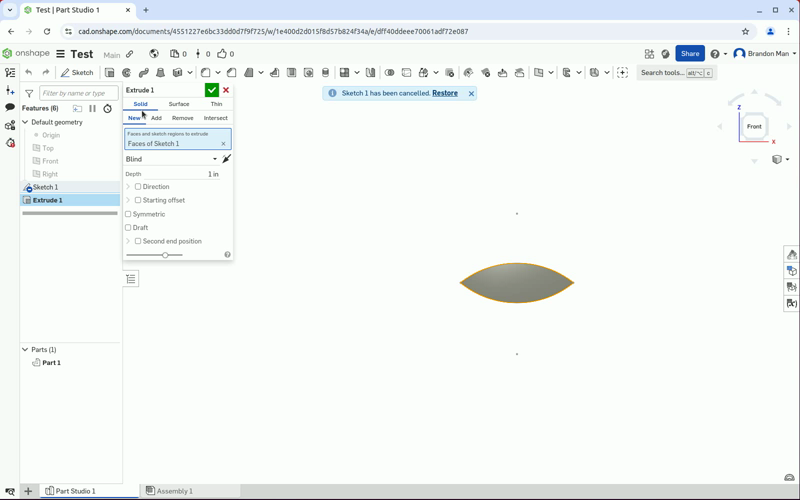
mouse_move(137, 120)
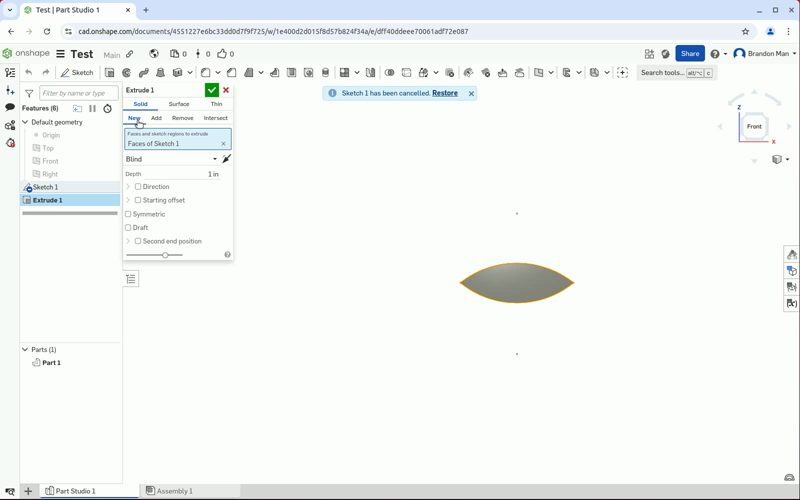
click(137, 120)
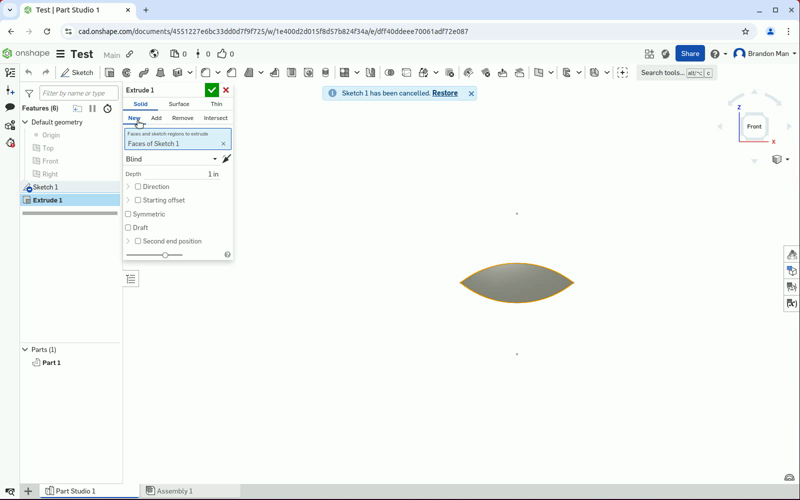
key(tab, 4)
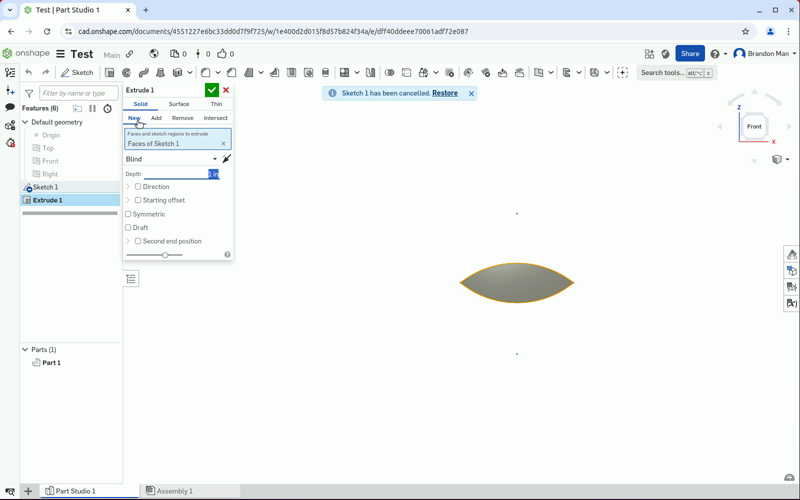
text(-3.851)
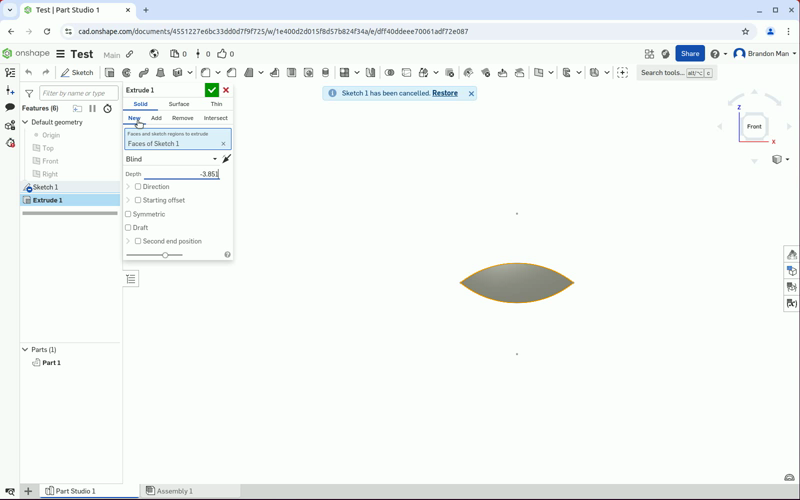
key(enter)
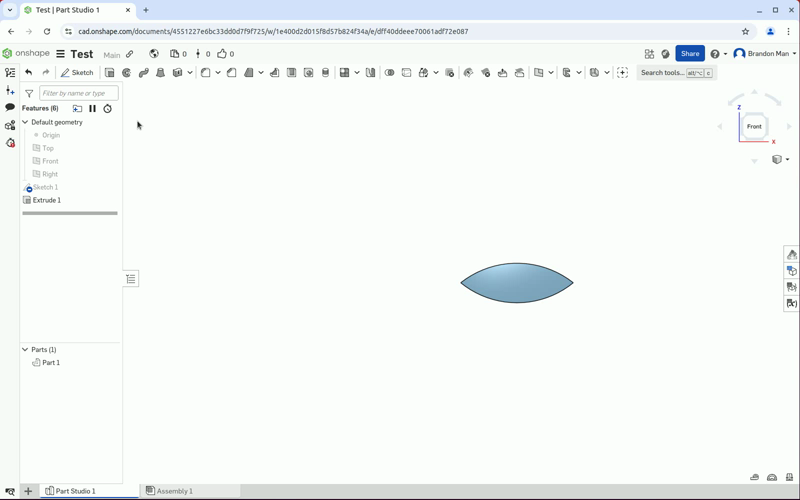
key(shift+h)
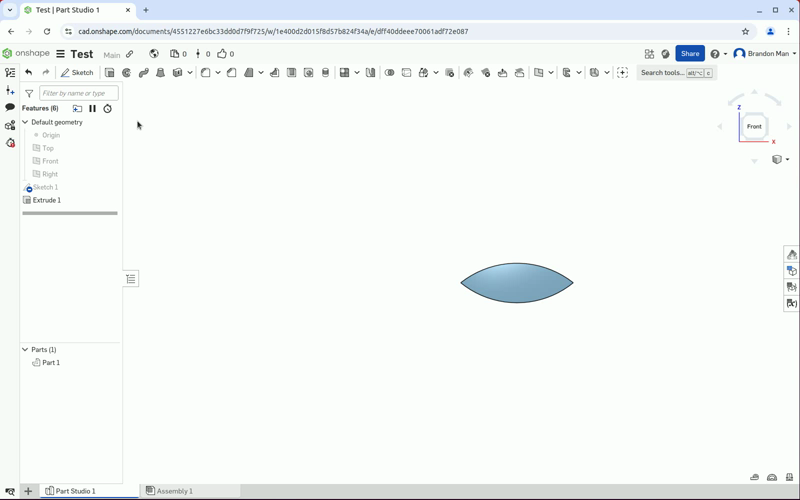
key(shift+h)
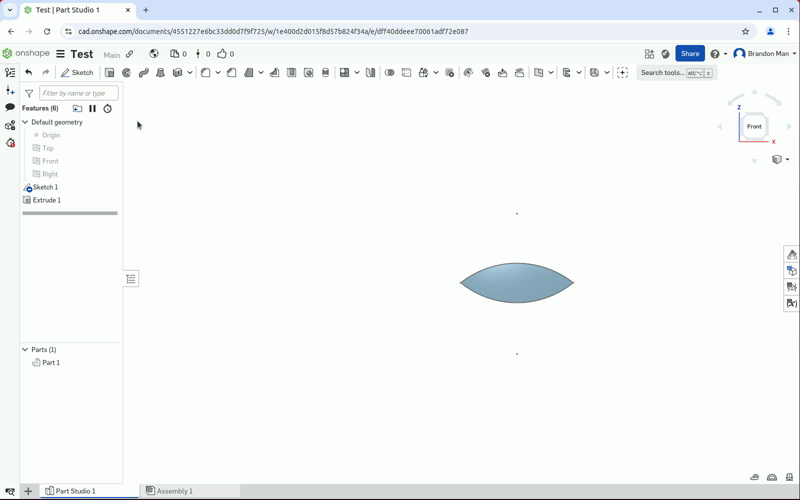
mouse_move(73, 189)
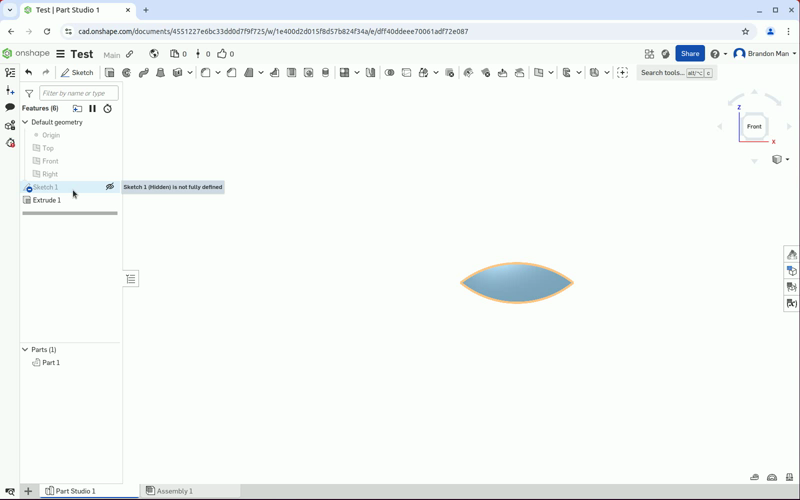
click(73, 189)
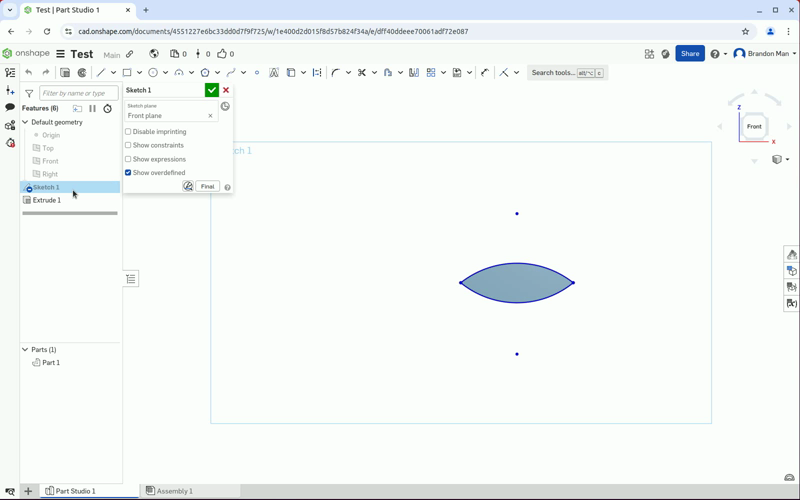
mouse_move(229, 92)
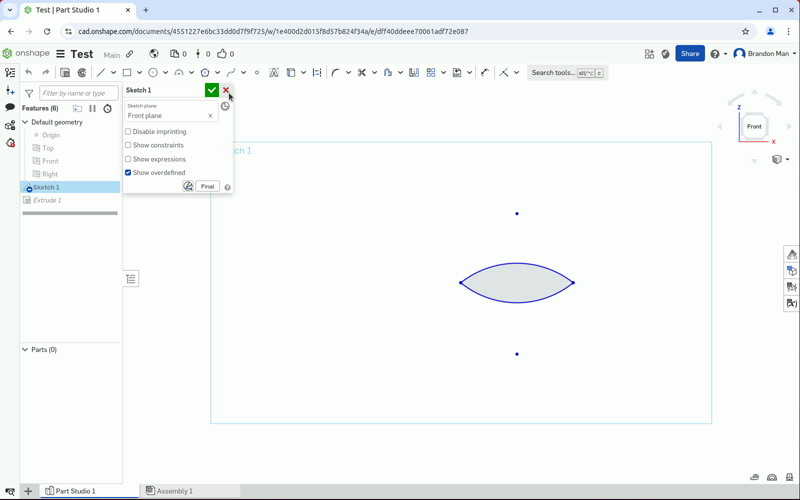
click(229, 92)
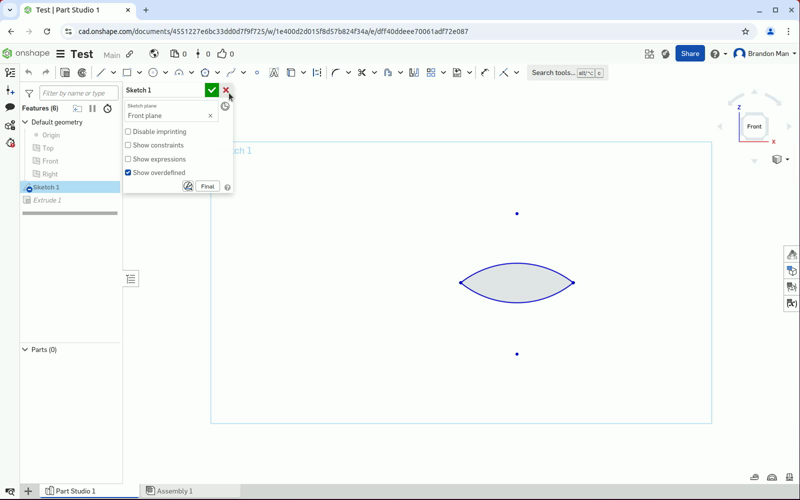
key(shift+s)
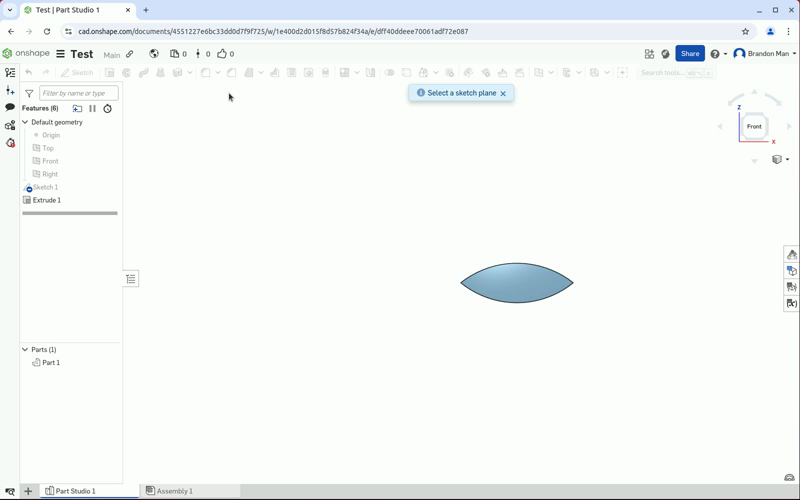
mouse_move(73, 163)
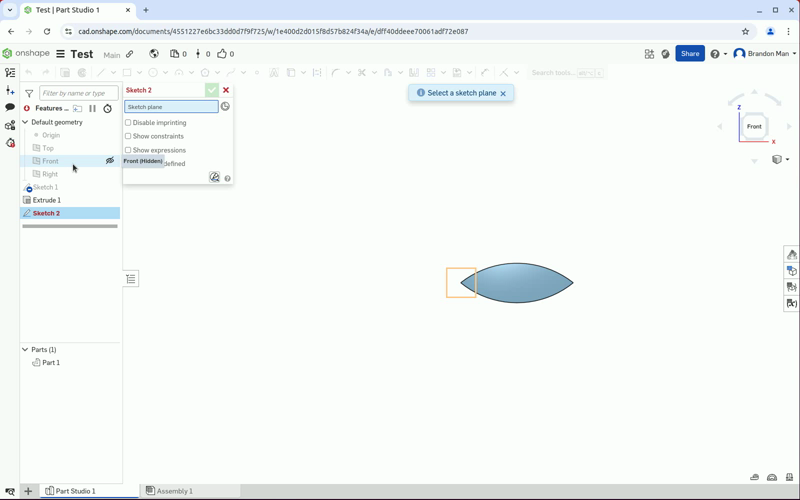
click(73, 163)
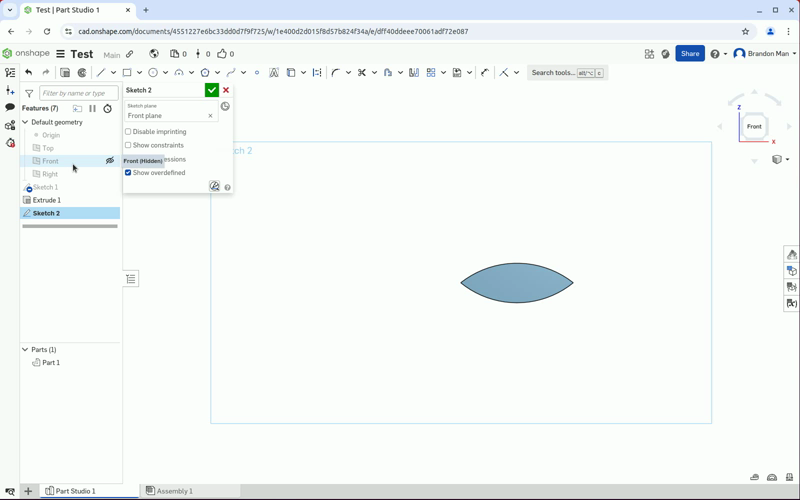
mouse_move(73, 352)
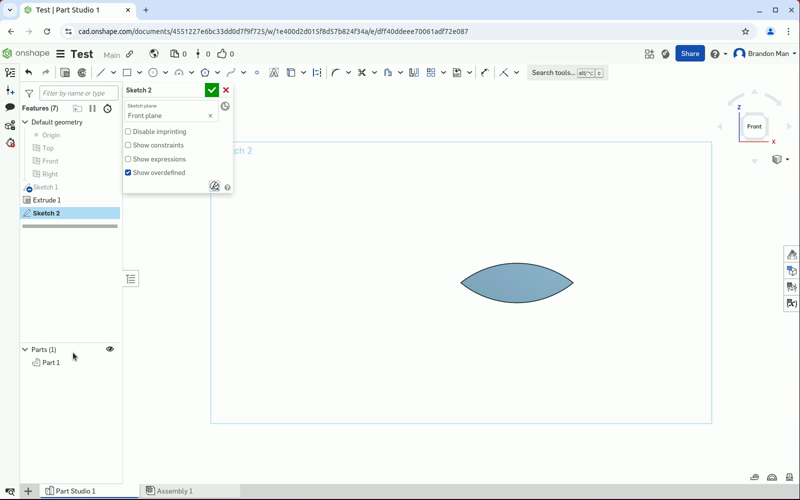
key(y)
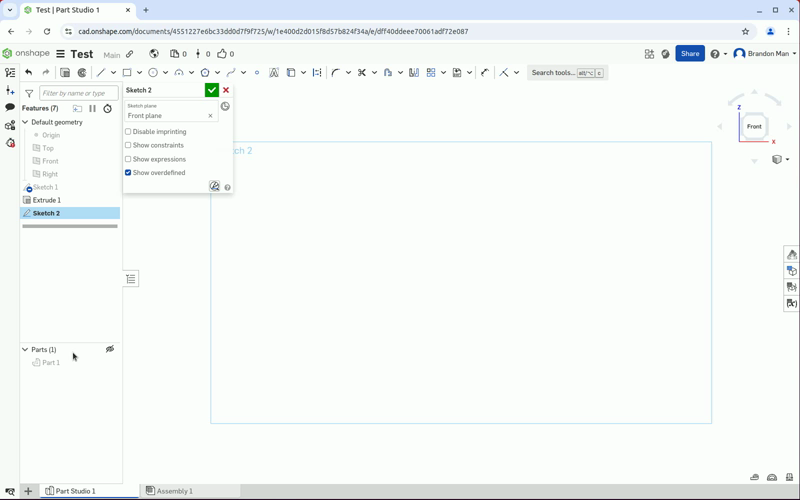
key(l)
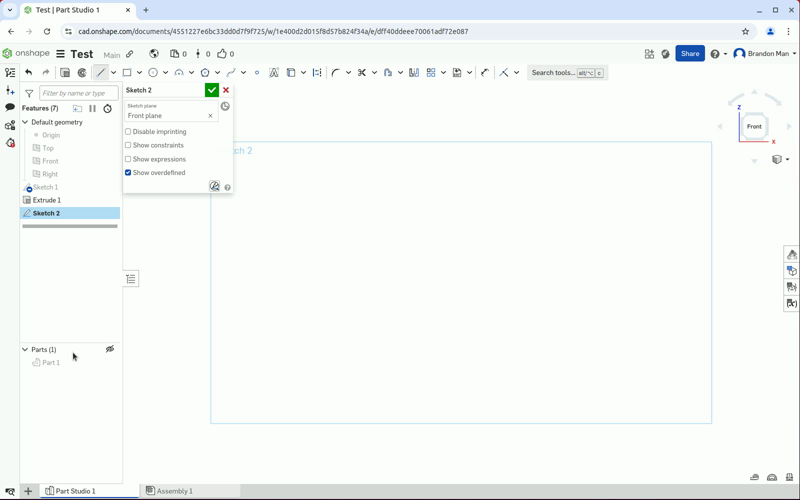
key_down(shift)
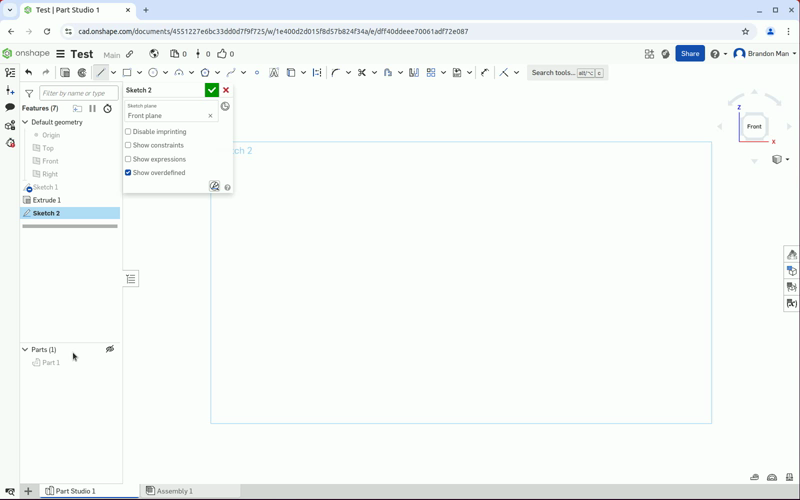
mouse_move(446, 271)
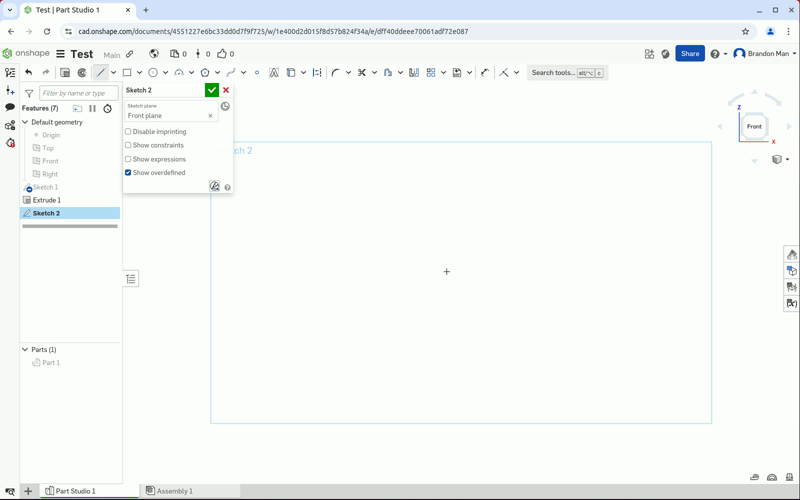
click(446, 271)
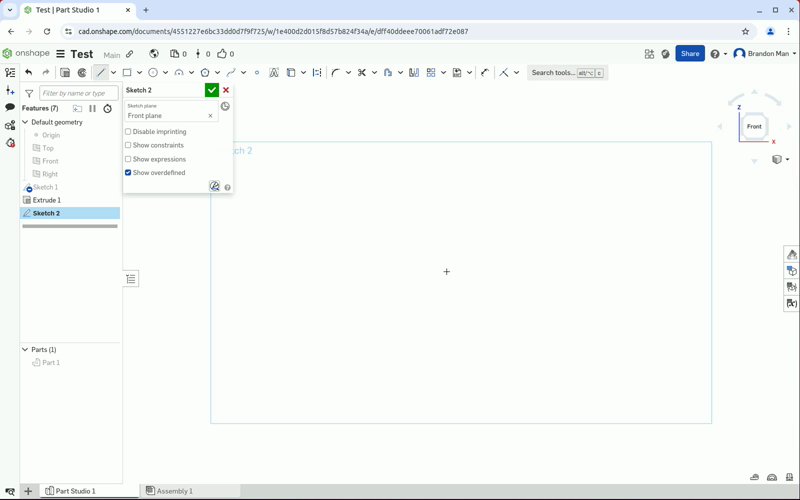
key_up(shift)
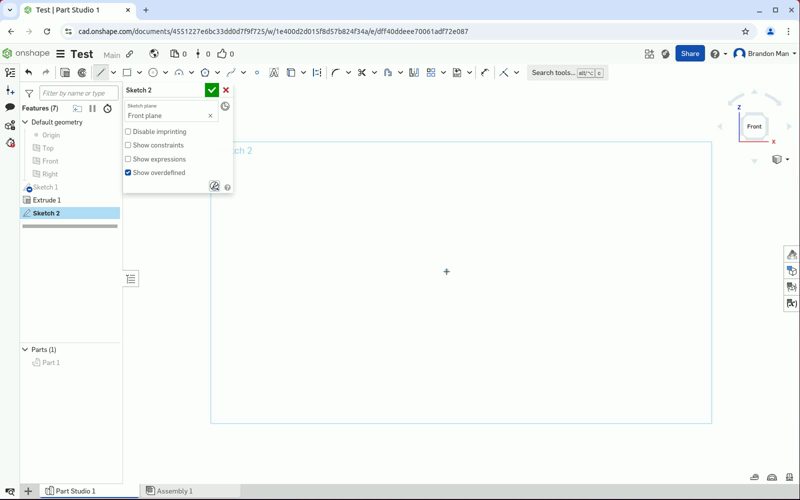
key_down(shift)
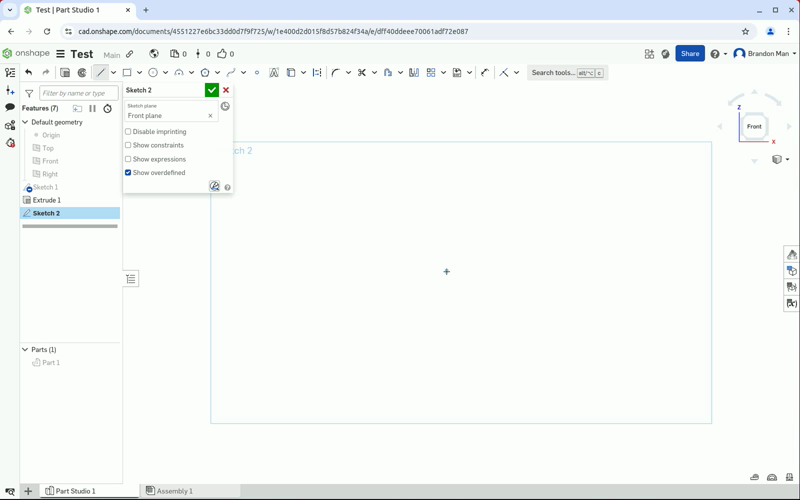
mouse_move(476, 271)
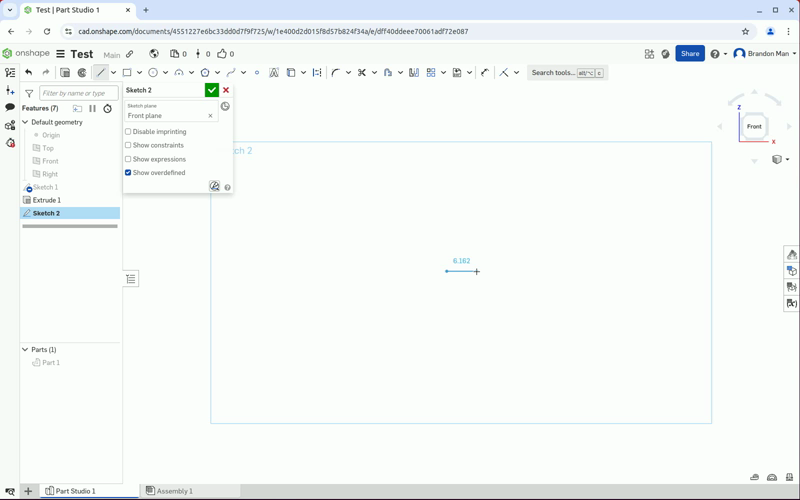
mouse_move(461, 283)
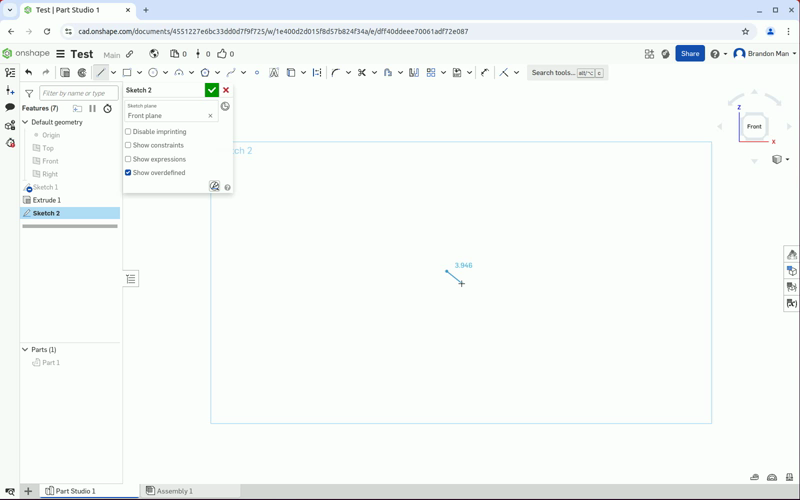
click(461, 283)
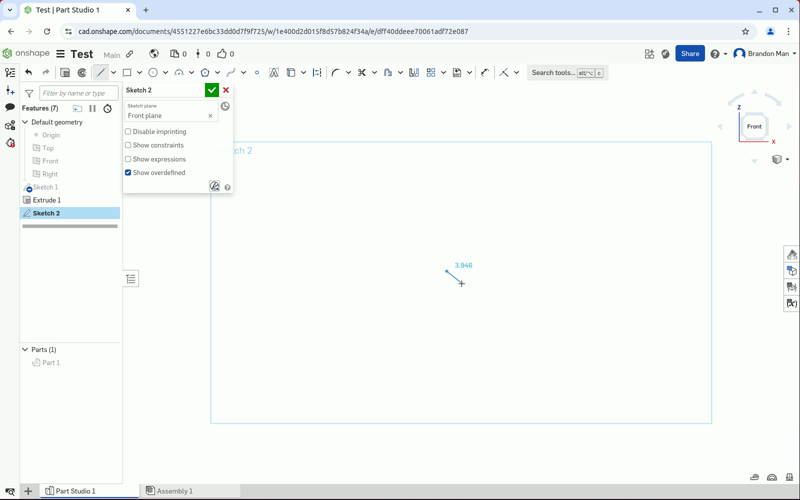
key_up(shift)
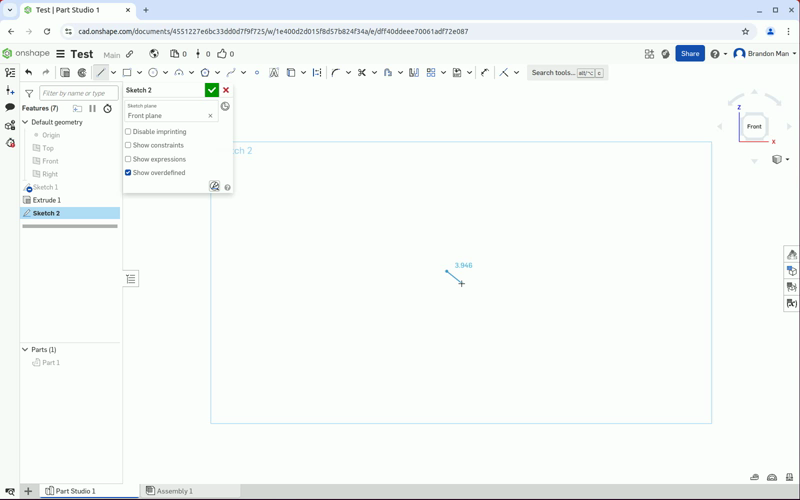
key(esc)
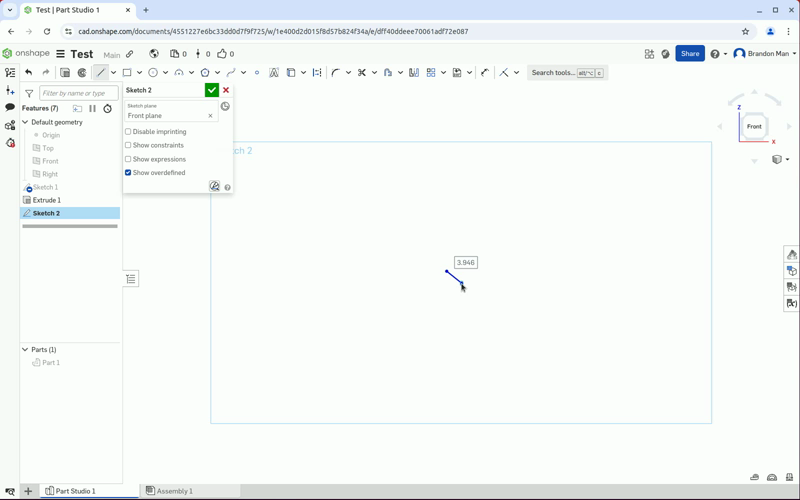
key(a)
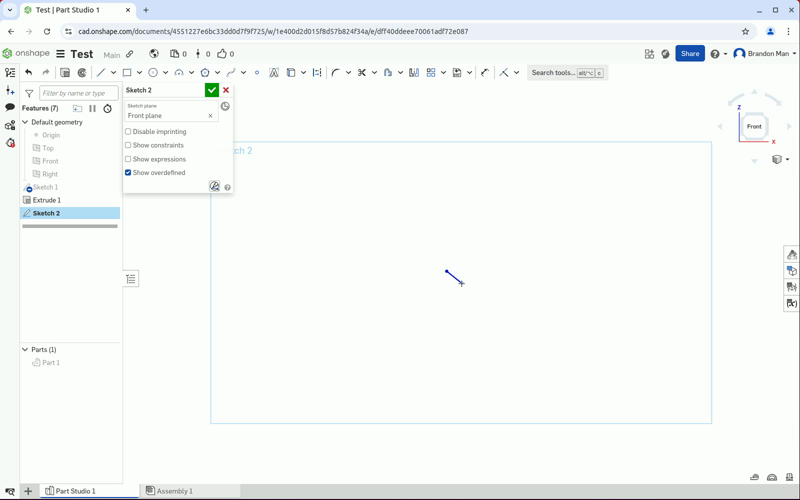
mouse_move(461, 283)
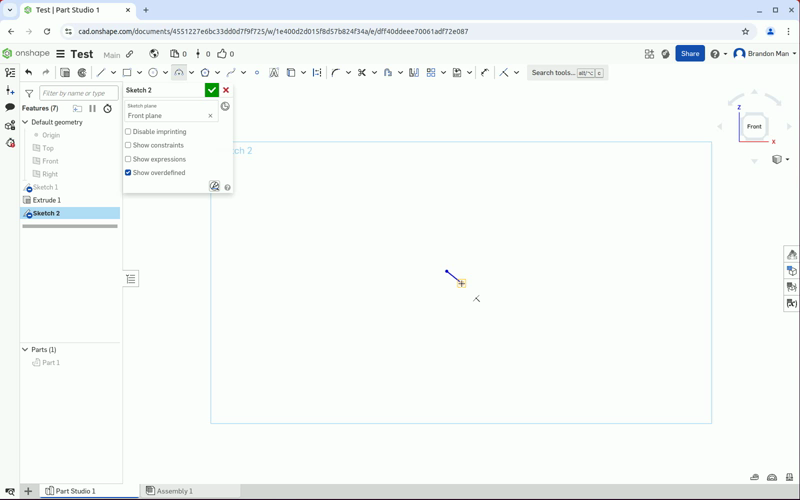
click(461, 283)
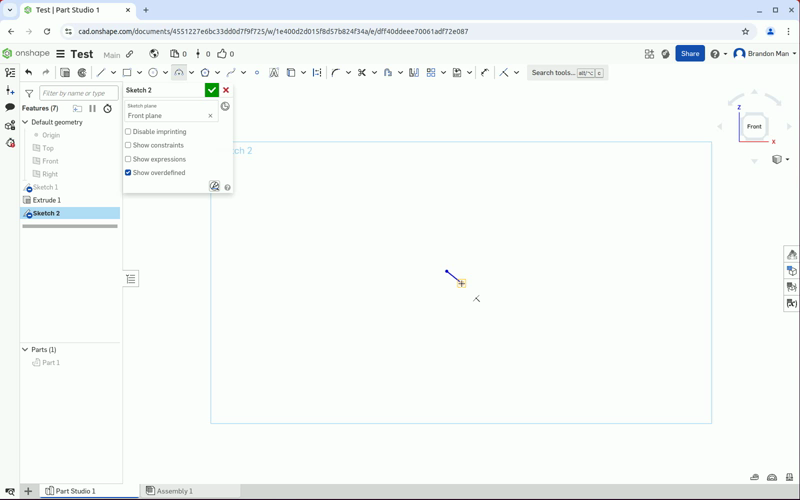
key_down(shift)
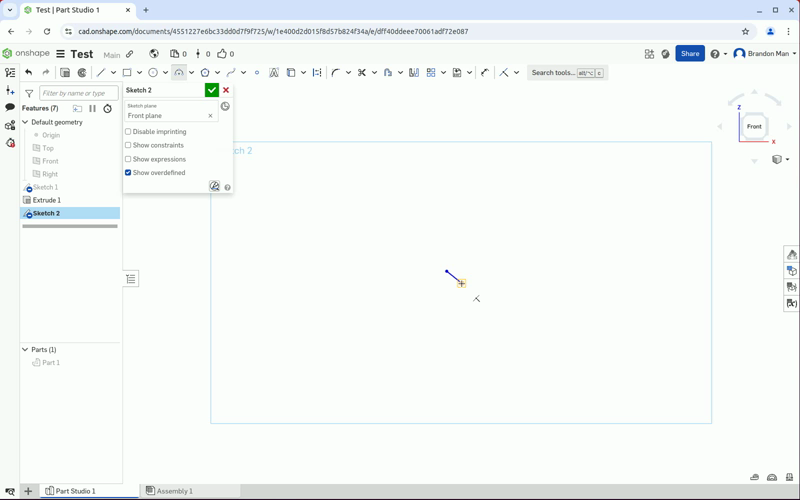
mouse_move(472, 276)
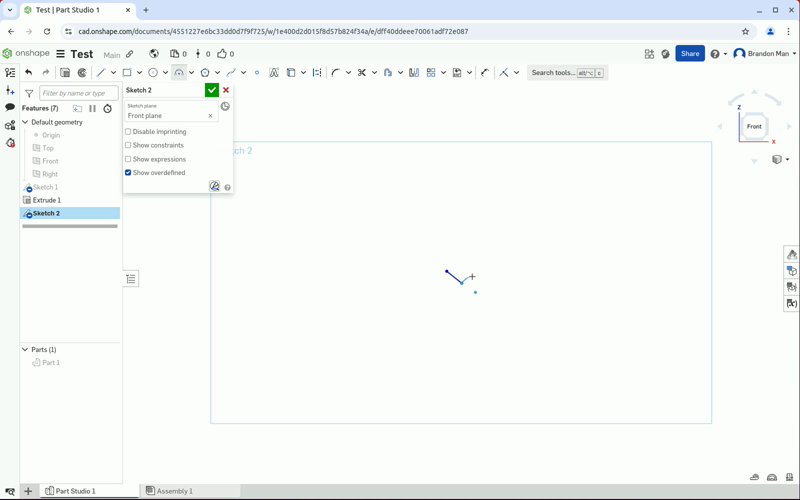
click(472, 276)
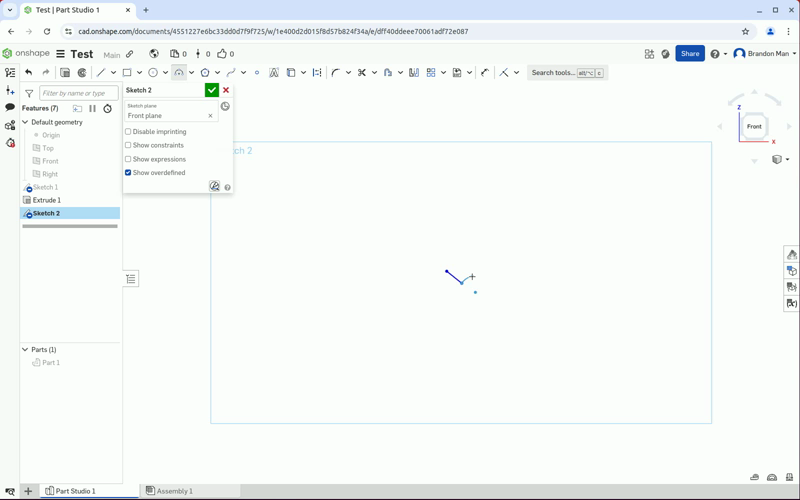
mouse_move(466, 279)
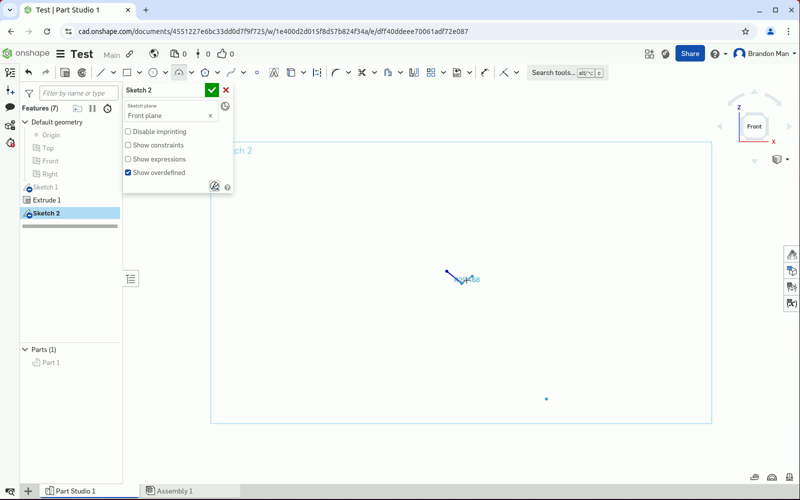
click(466, 279)
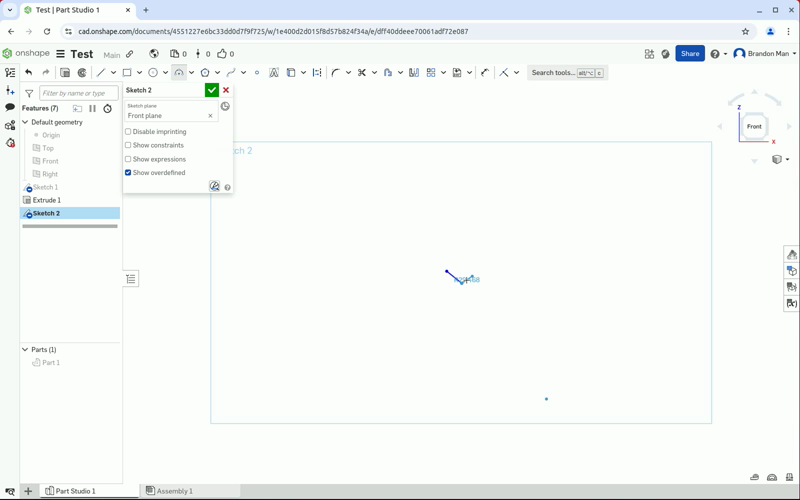
key_up(shift)
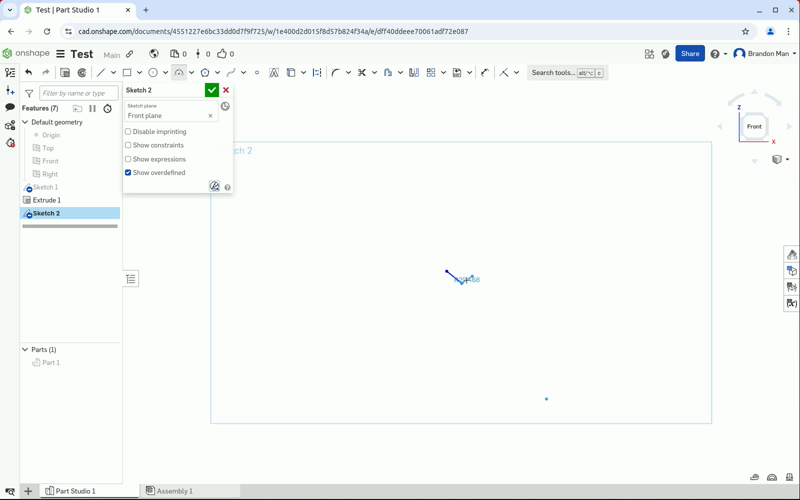
key(esc)
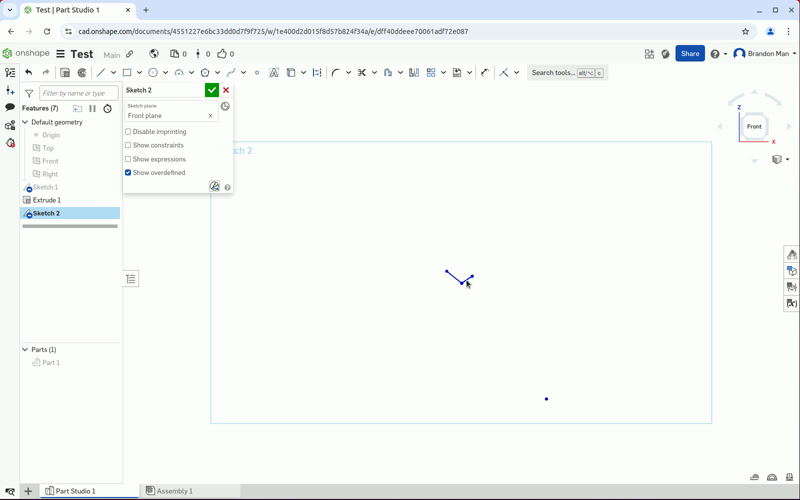
key(l)
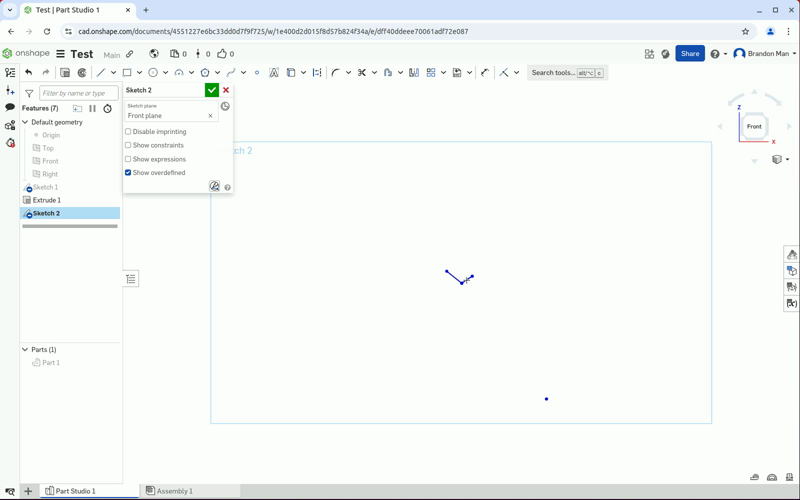
mouse_move(472, 276)
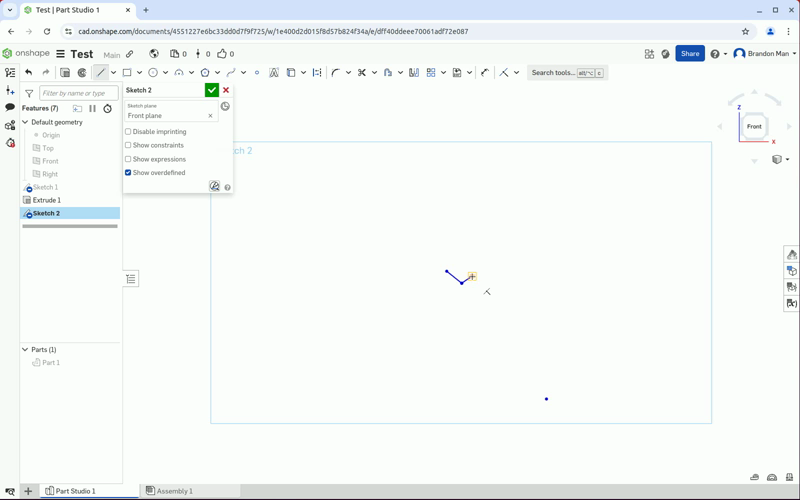
click(472, 276)
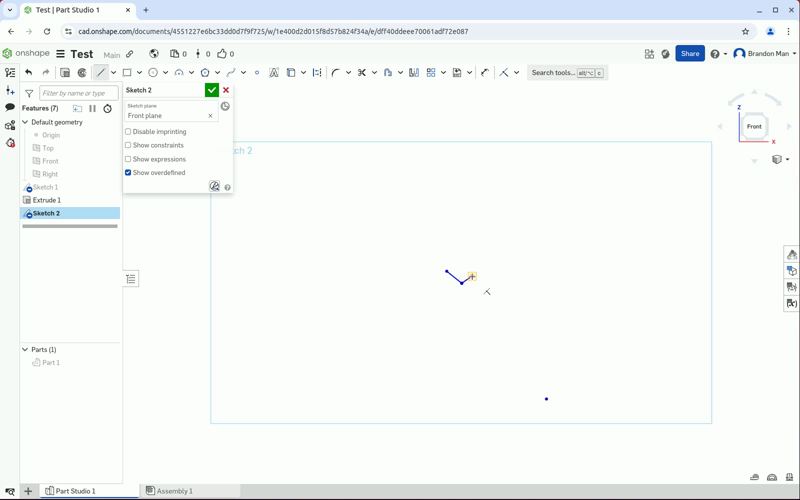
key_down(shift)
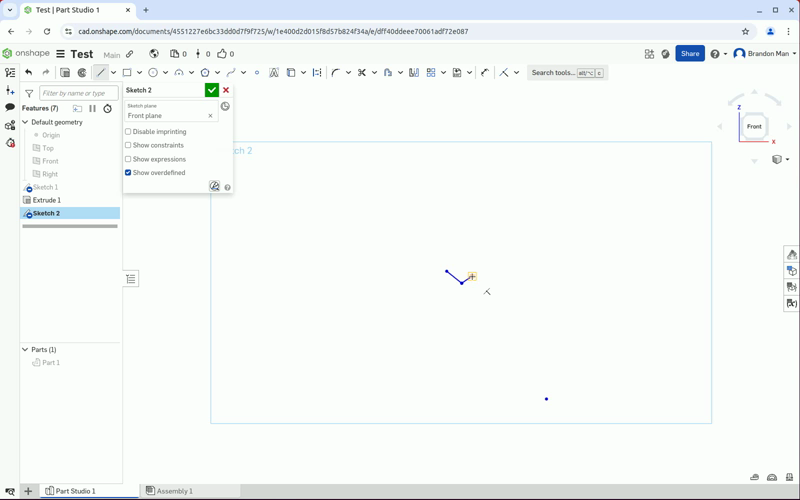
mouse_move(502, 276)
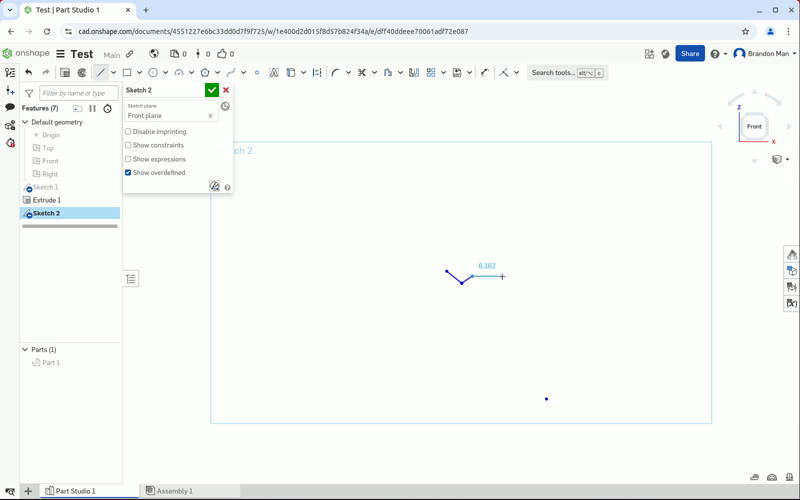
mouse_move(454, 261)
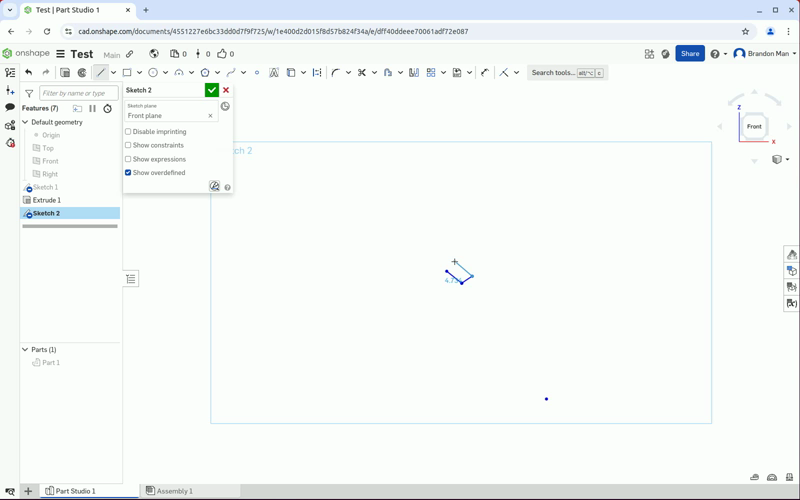
click(454, 261)
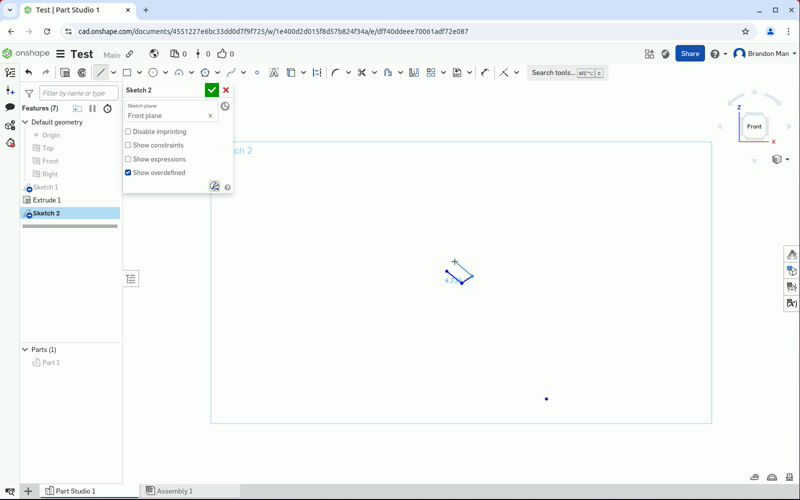
key_up(shift)
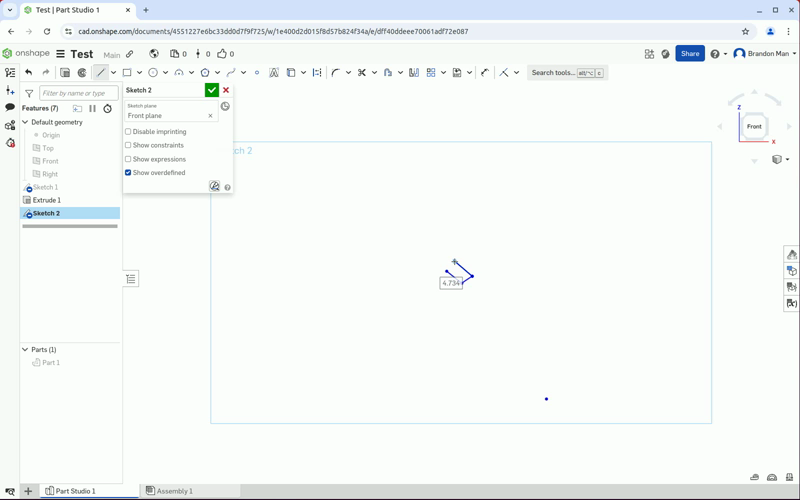
key(esc)
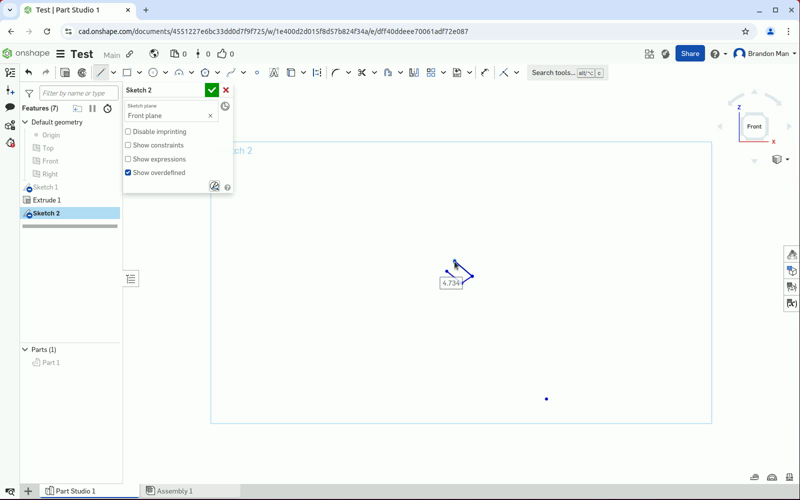
key(a)
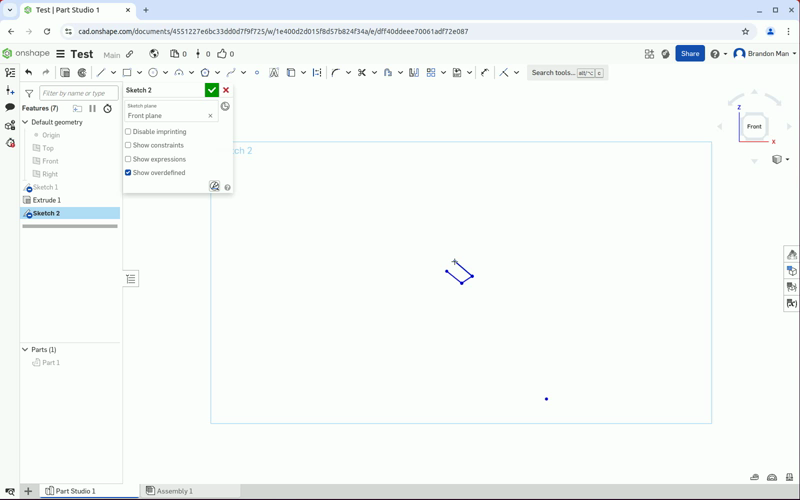
mouse_move(454, 261)
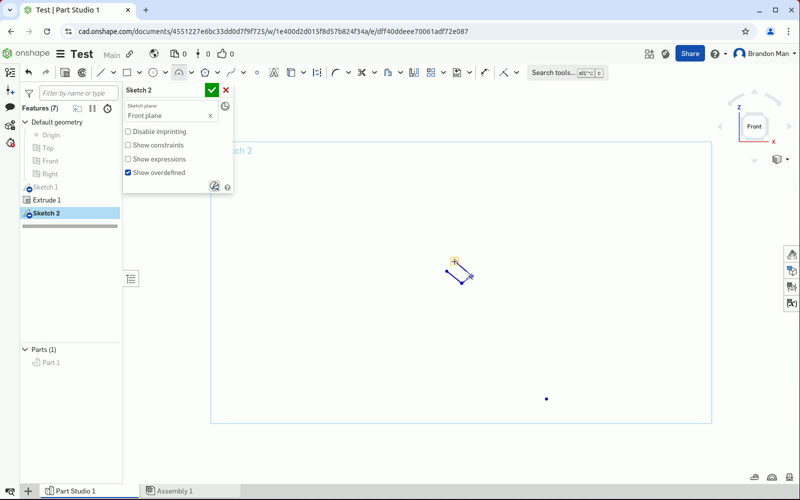
click(454, 261)
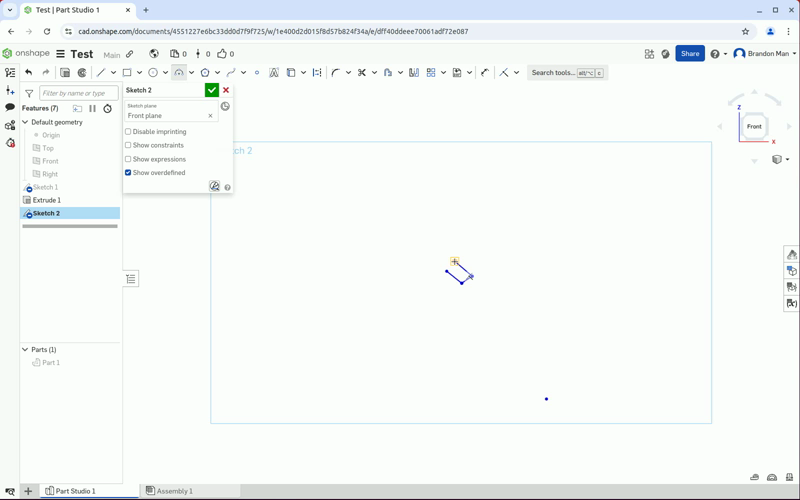
mouse_move(446, 271)
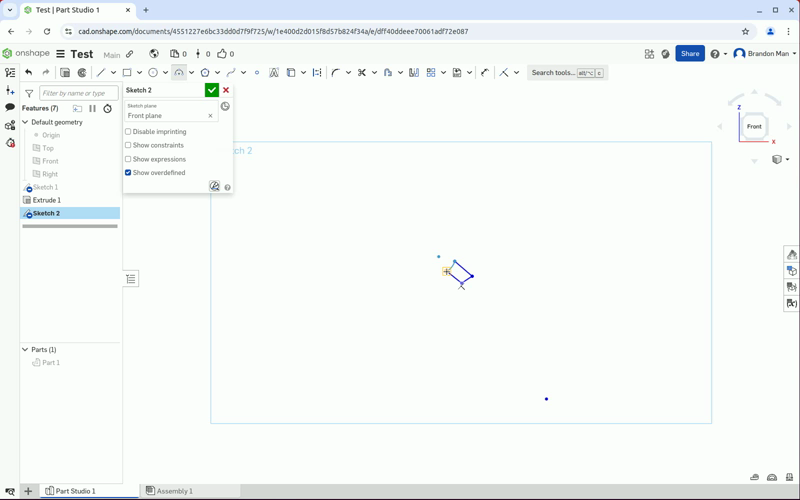
click(446, 271)
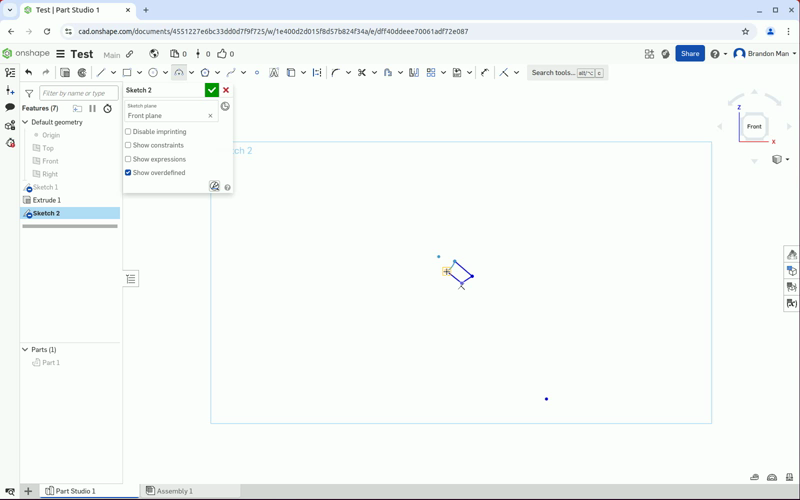
key_down(shift)
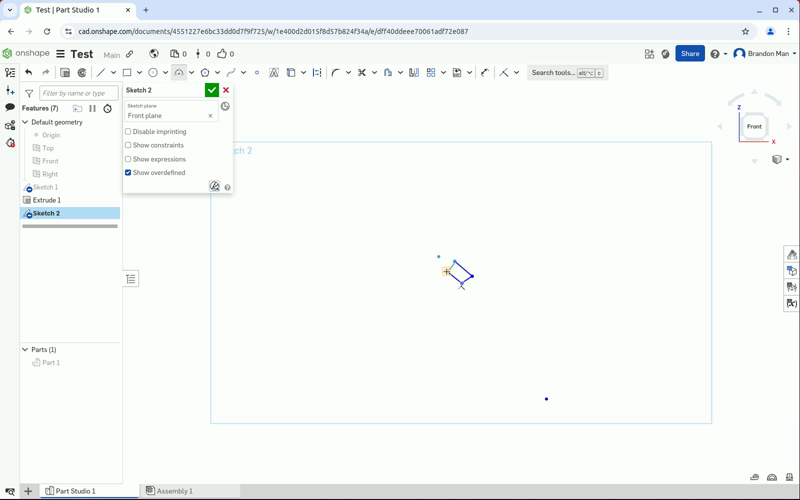
mouse_move(445, 262)
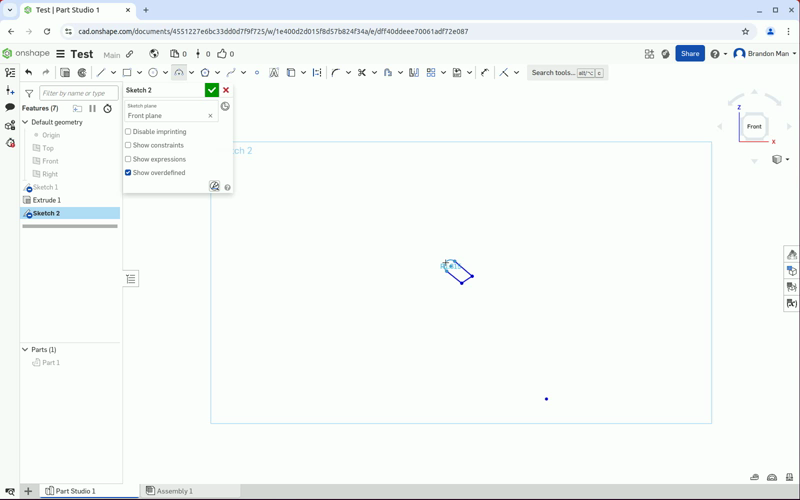
click(445, 262)
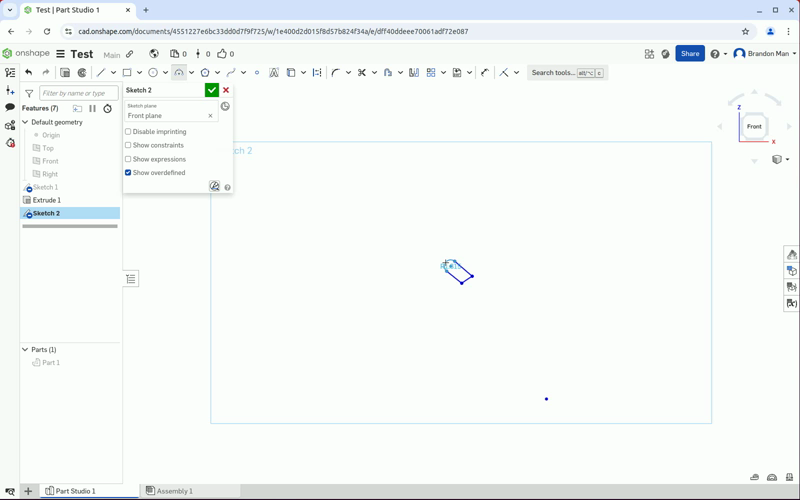
key_up(shift)
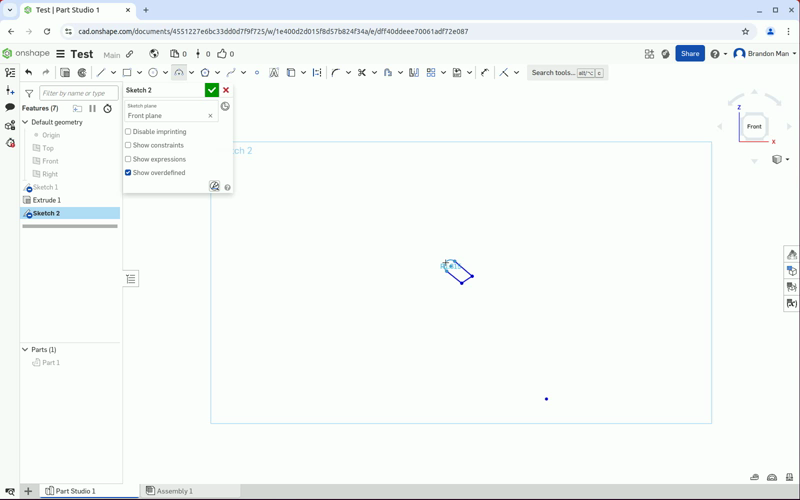
key(esc)
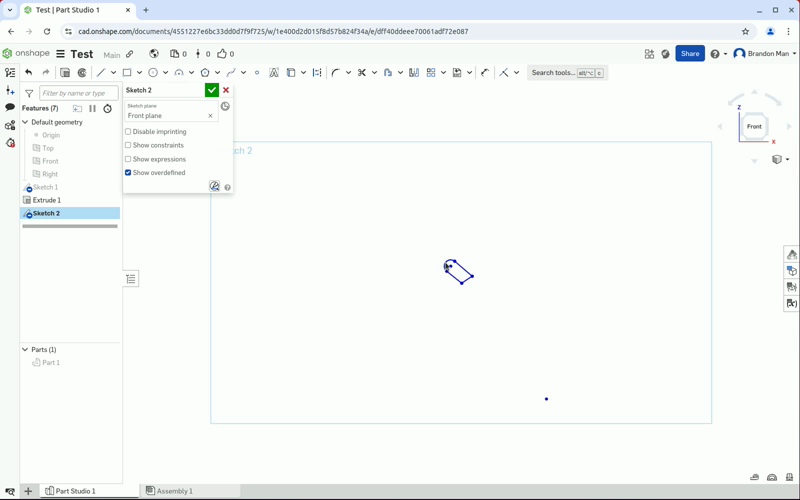
mouse_move(457, 271)
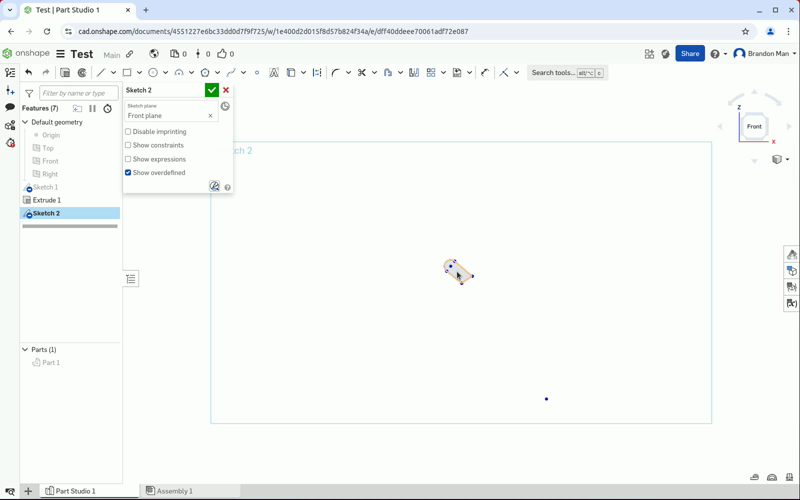
scroll(6)
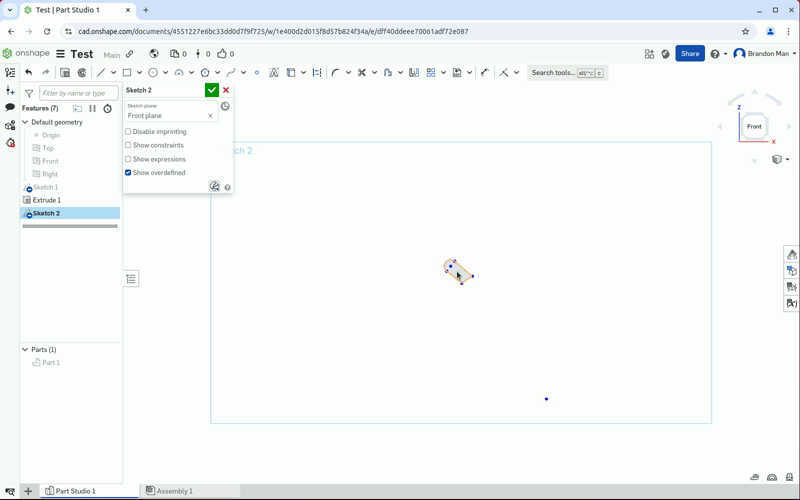
scroll(6)
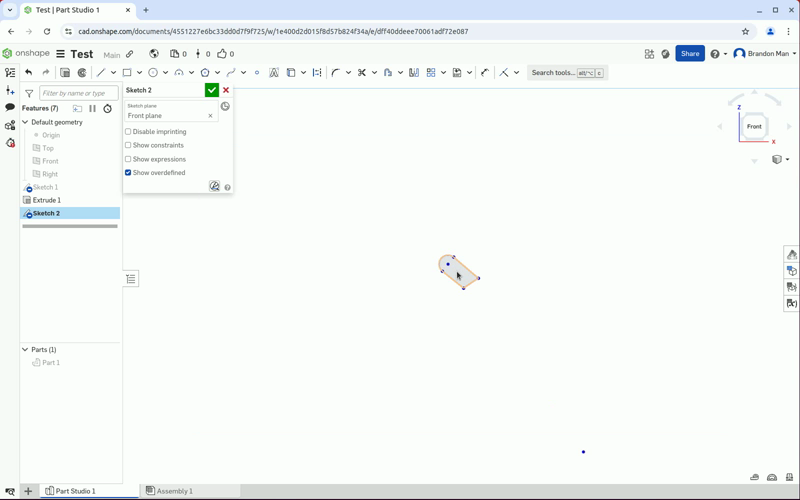
scroll(6)
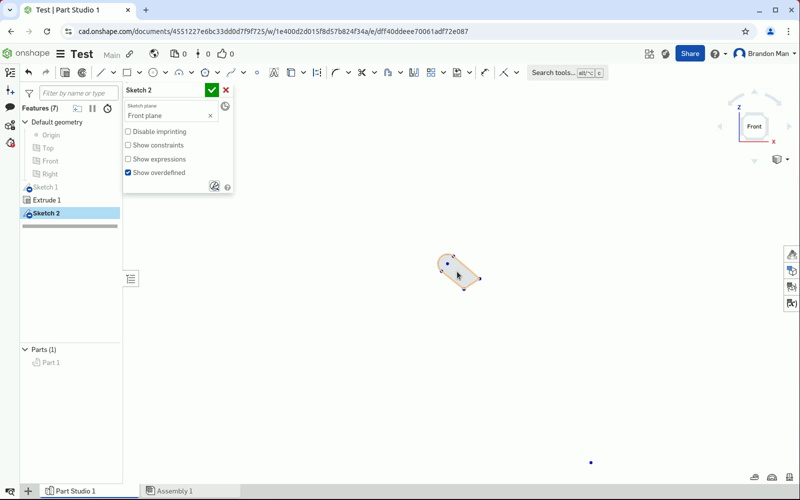
scroll(6)
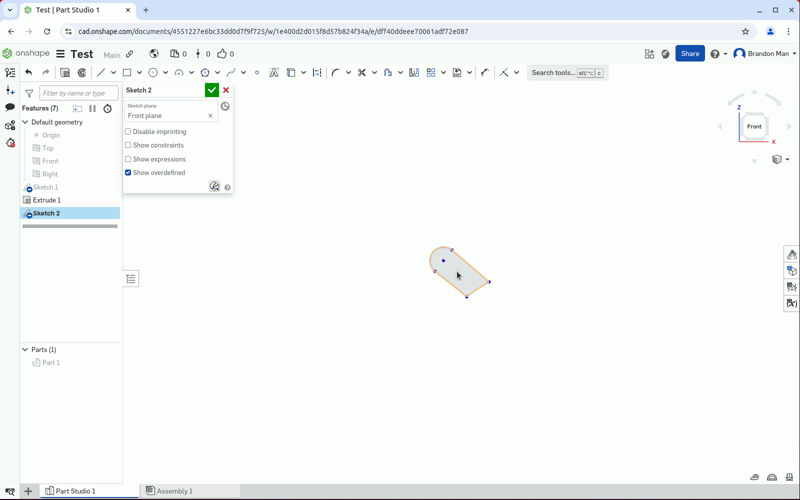
scroll(6)
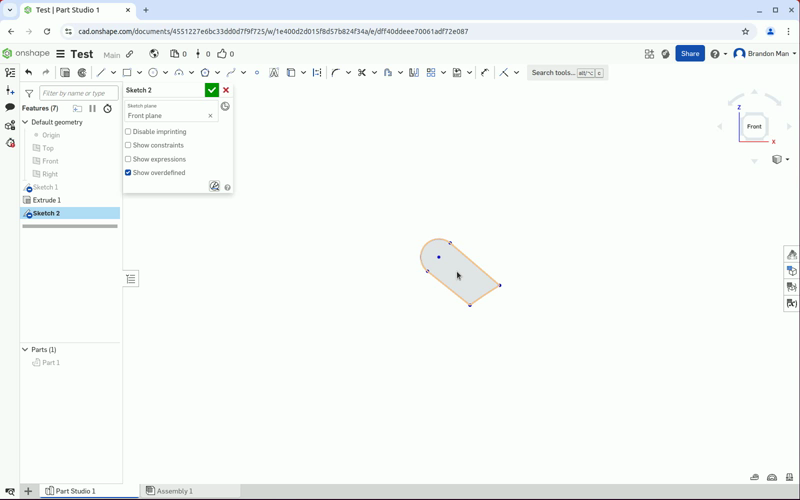
scroll(6)
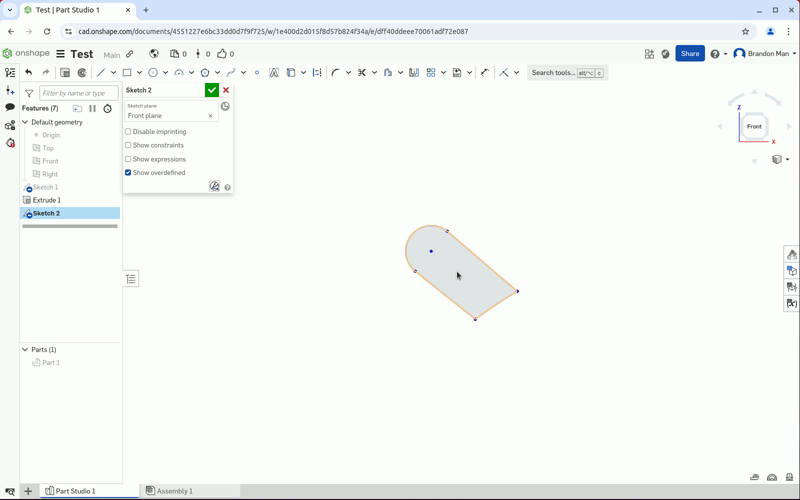
scroll(6)
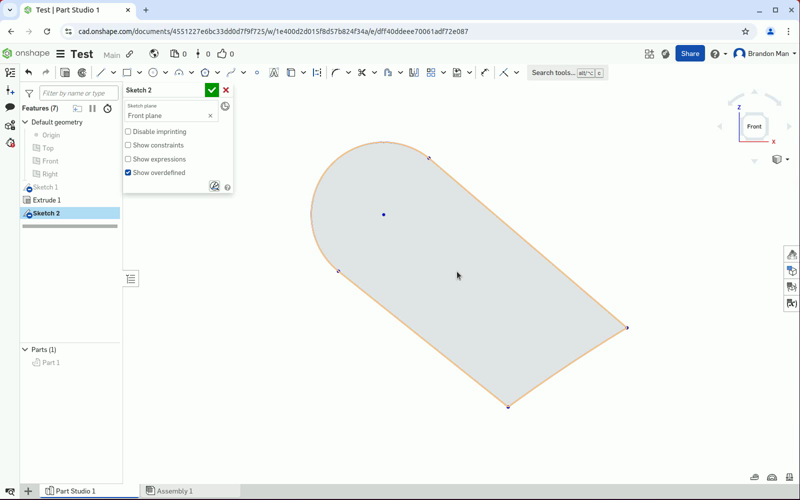
click(457, 271)
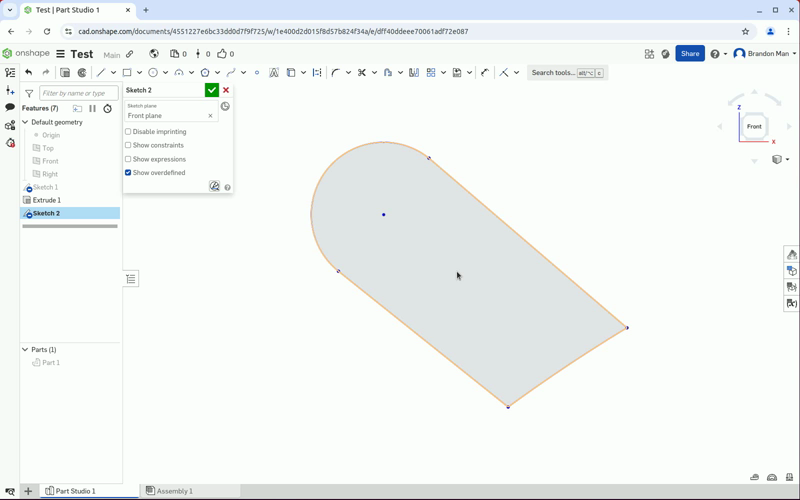
scroll(-6)
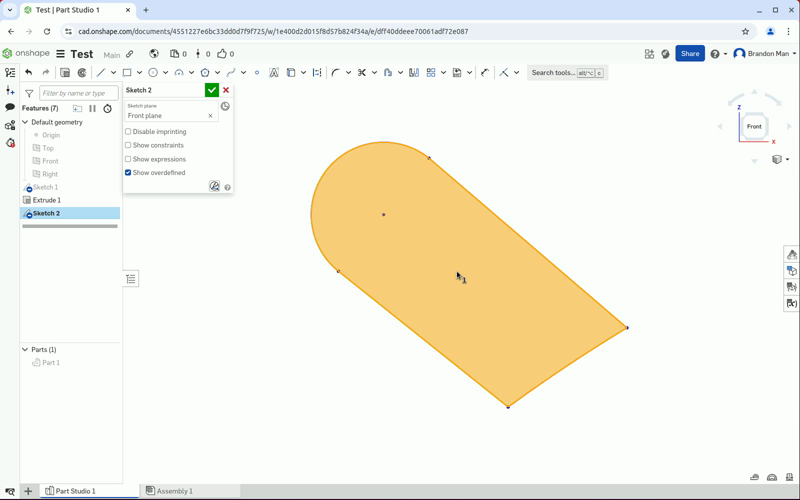
scroll(-6)
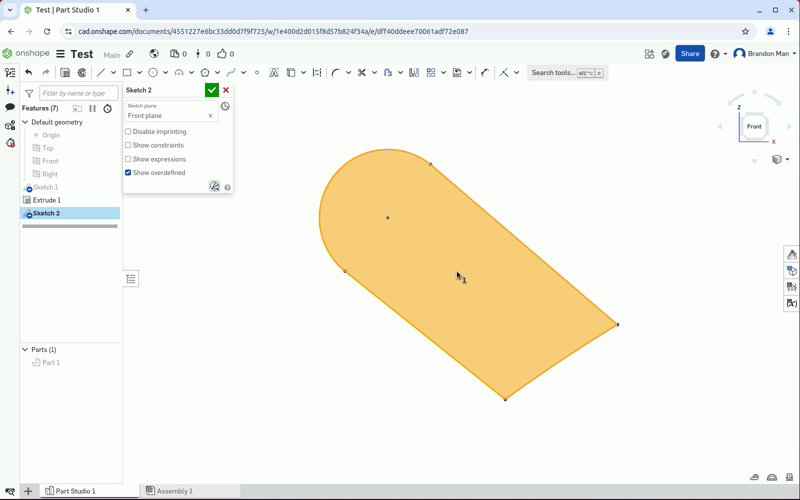
scroll(-6)
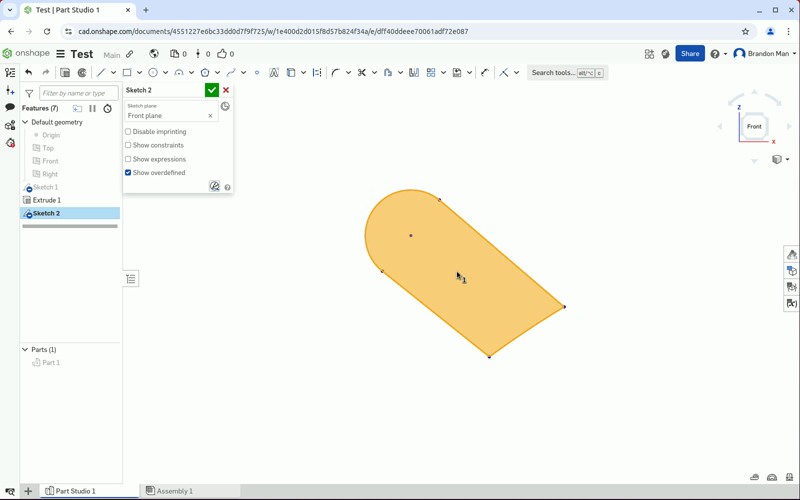
scroll(-6)
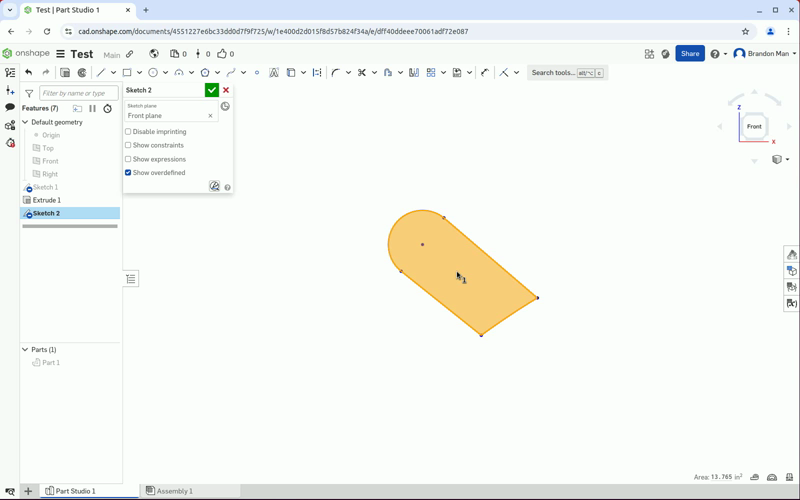
scroll(-6)
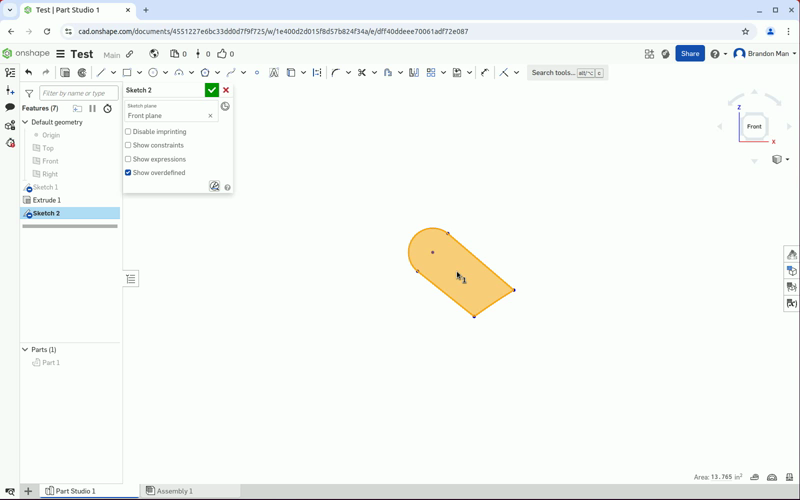
scroll(-6)
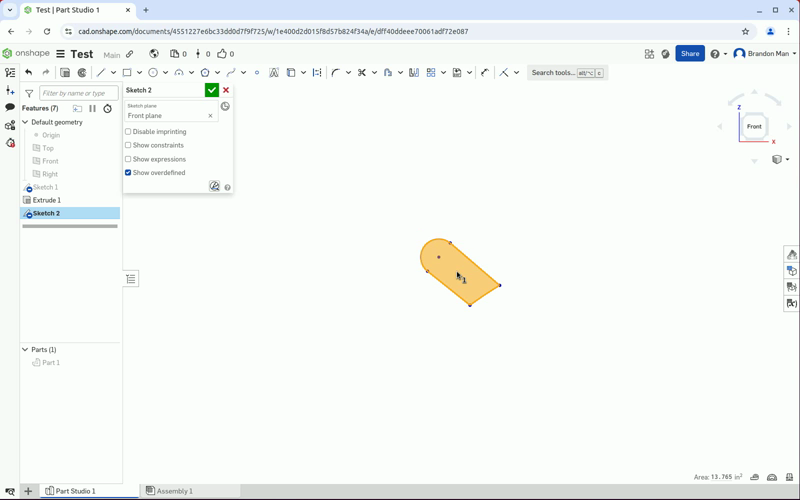
scroll(-6)
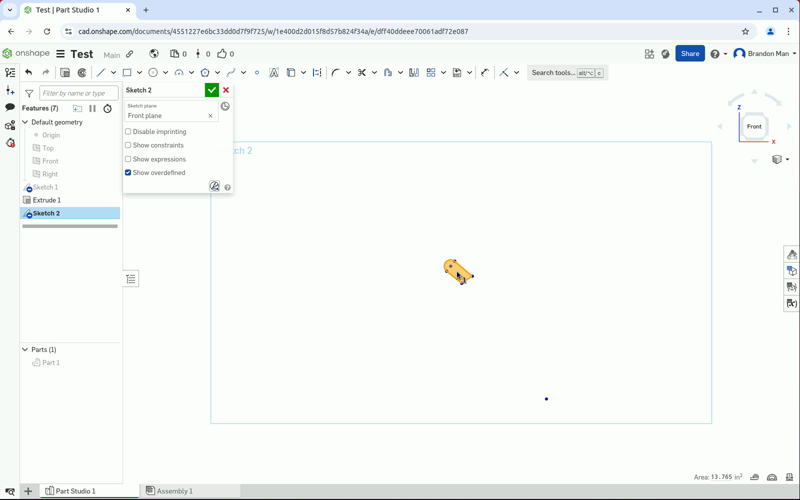
mouse_move(73, 352)
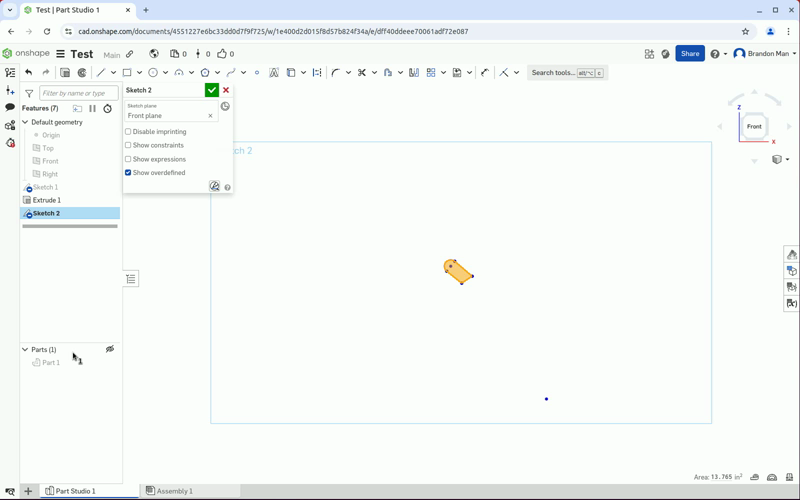
key(shift+y)
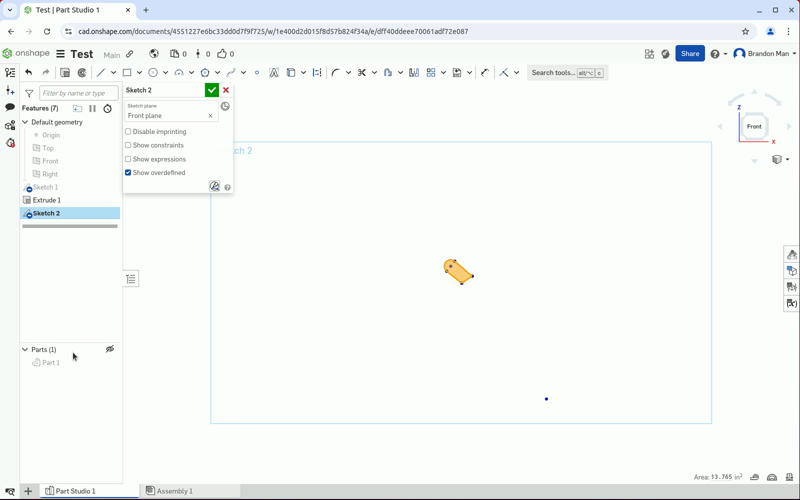
key(shift+e)
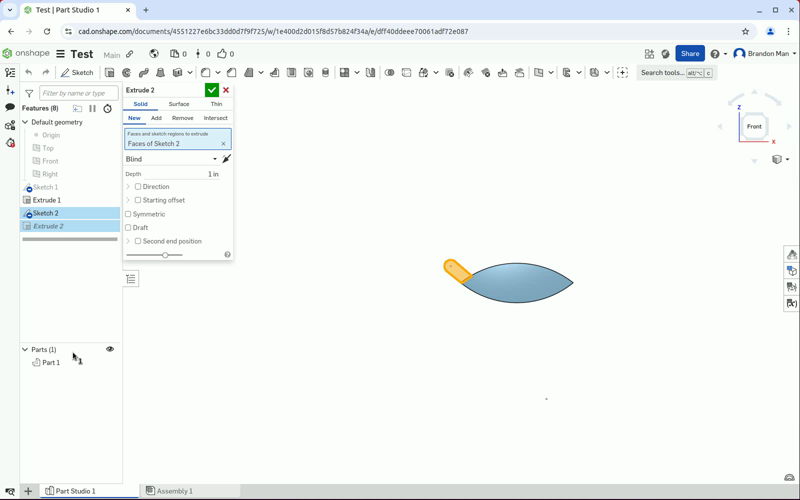
mouse_move(143, 106)
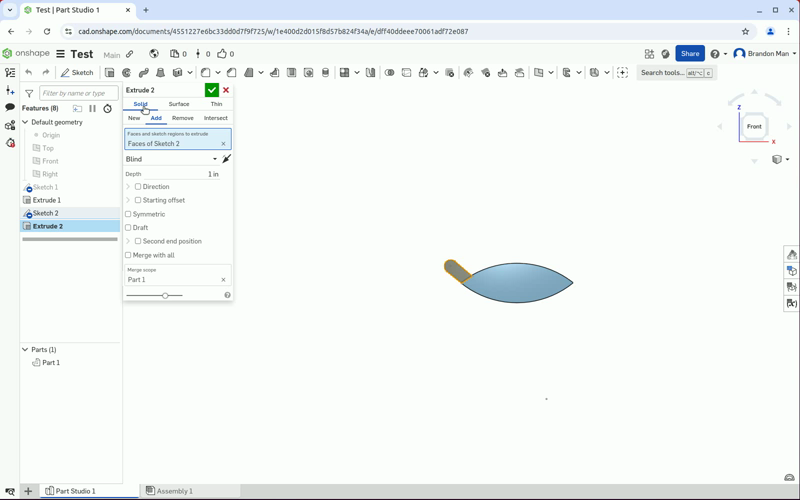
click(143, 106)
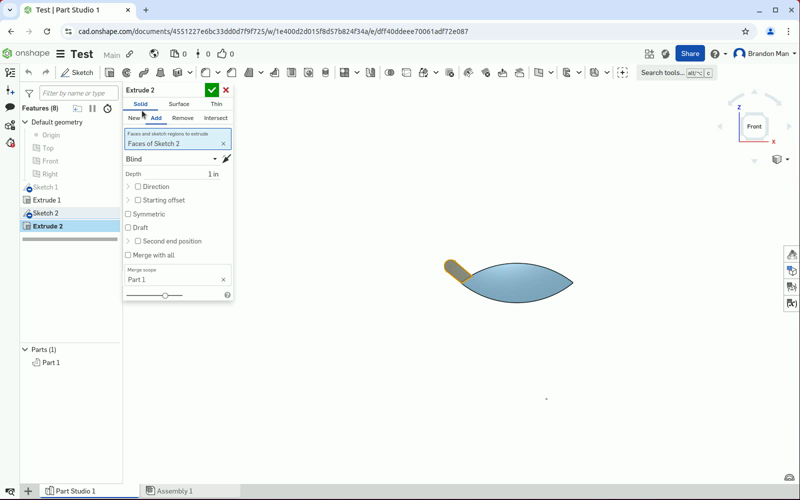
mouse_move(137, 120)
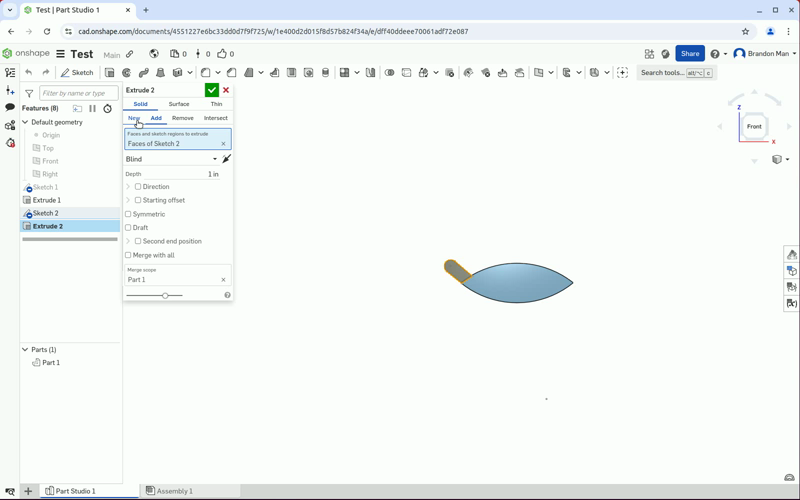
click(137, 120)
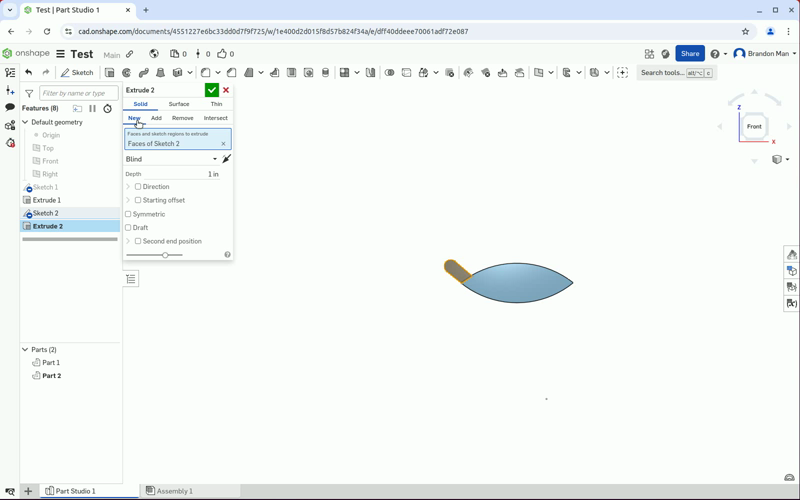
key(tab, 4)
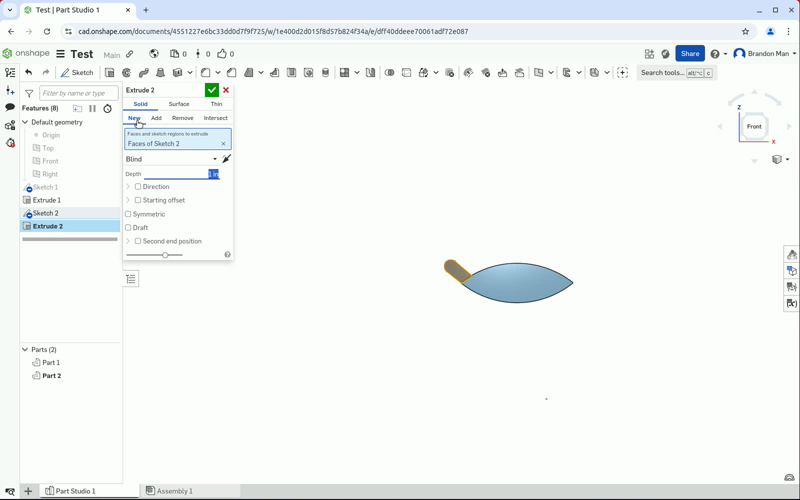
text(-3.851)
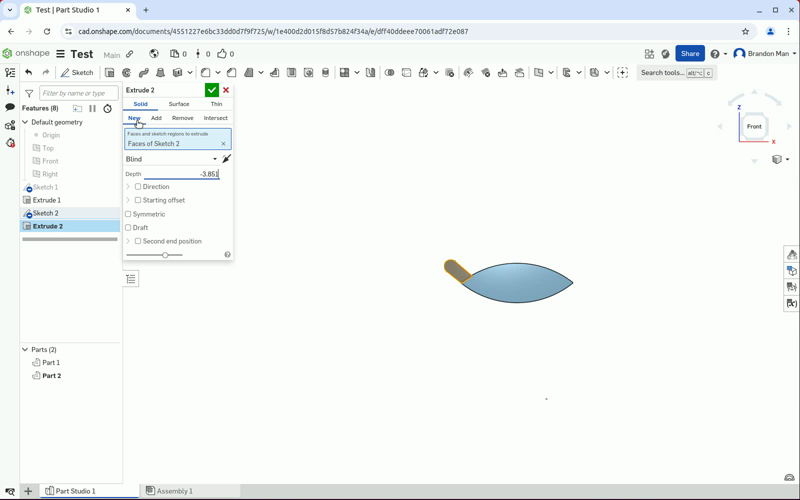
key(enter)
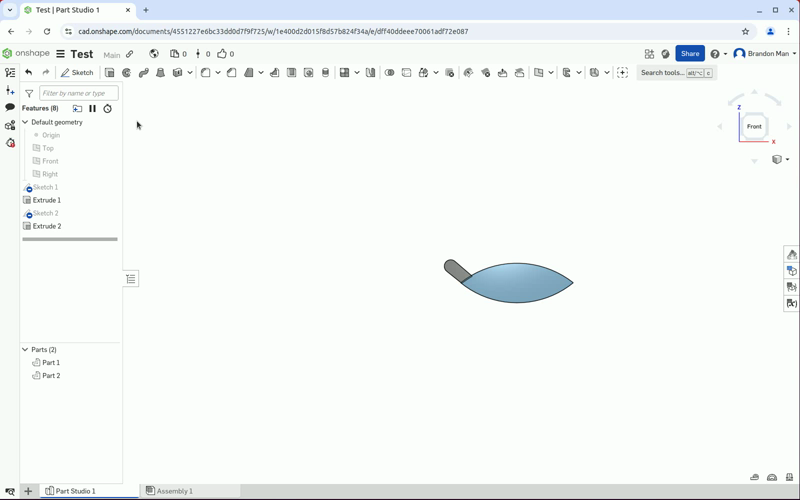
key(shift+h)
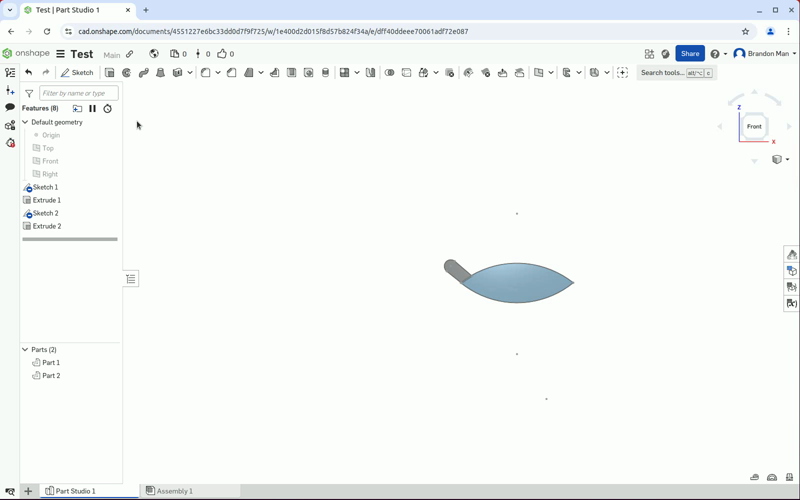
key(shift+h)
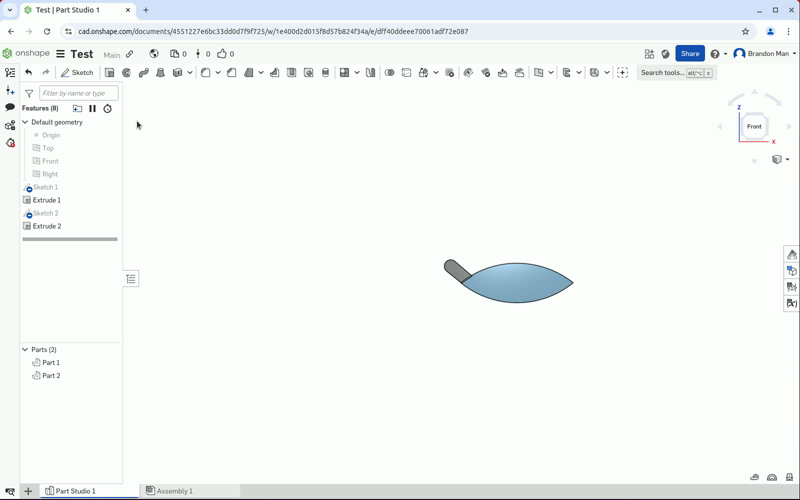
mouse_move(73, 189)
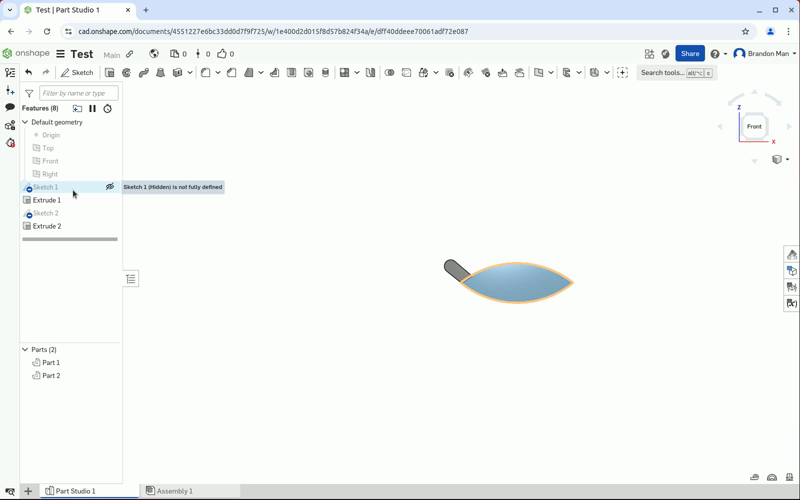
click(73, 189)
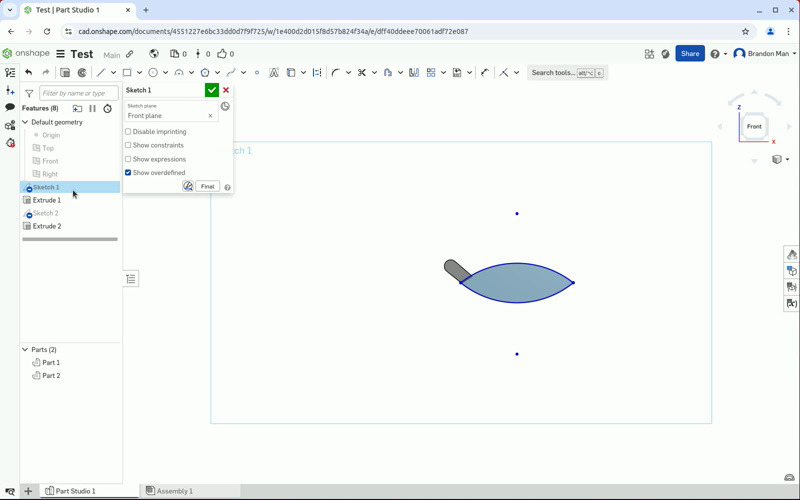
mouse_move(229, 92)
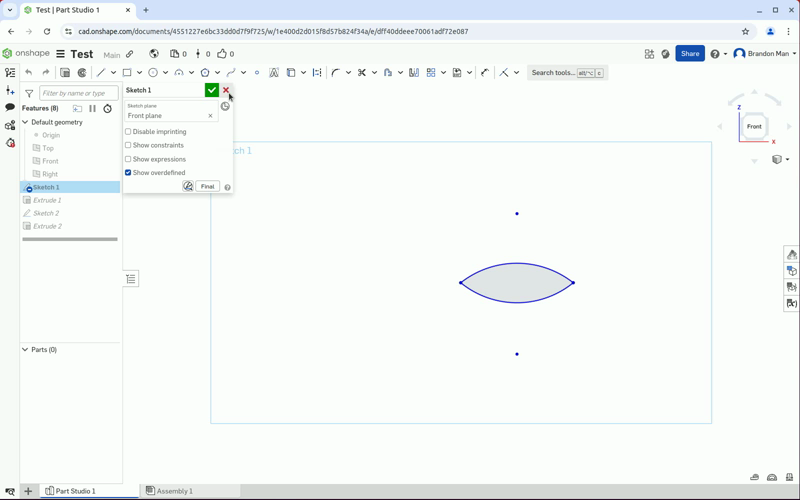
click(229, 92)
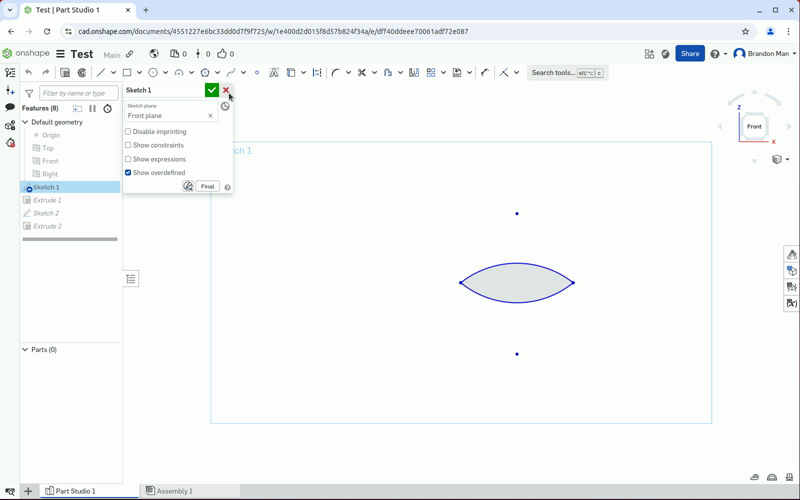
key(shift+s)
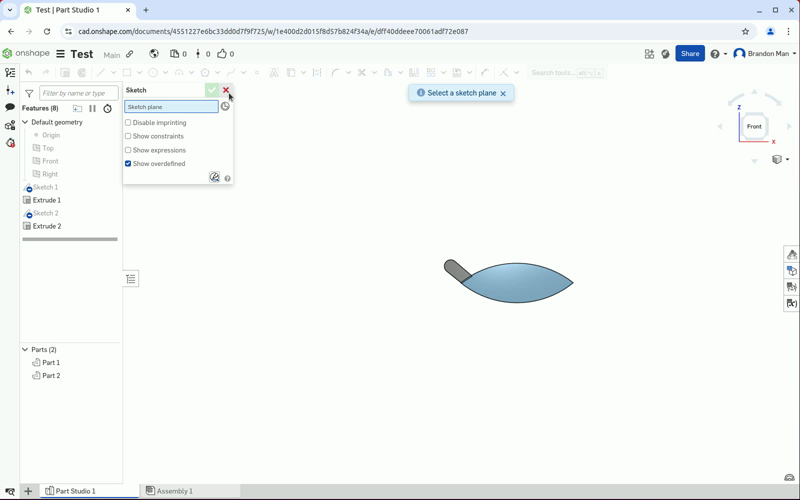
mouse_move(73, 163)
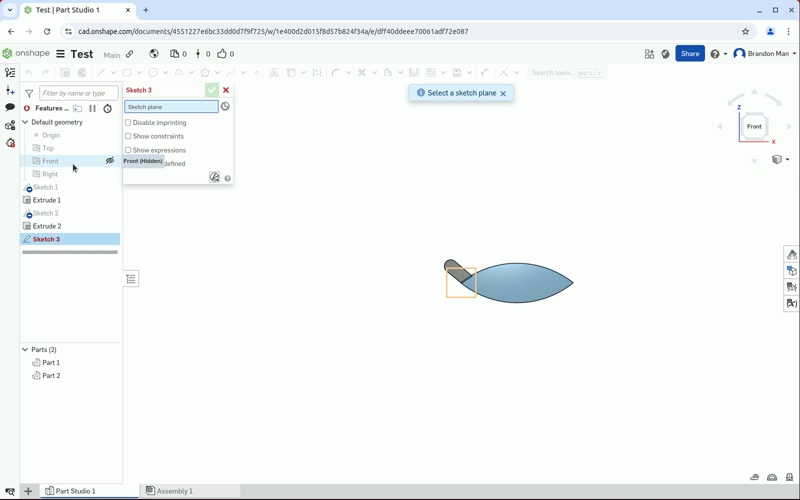
click(73, 163)
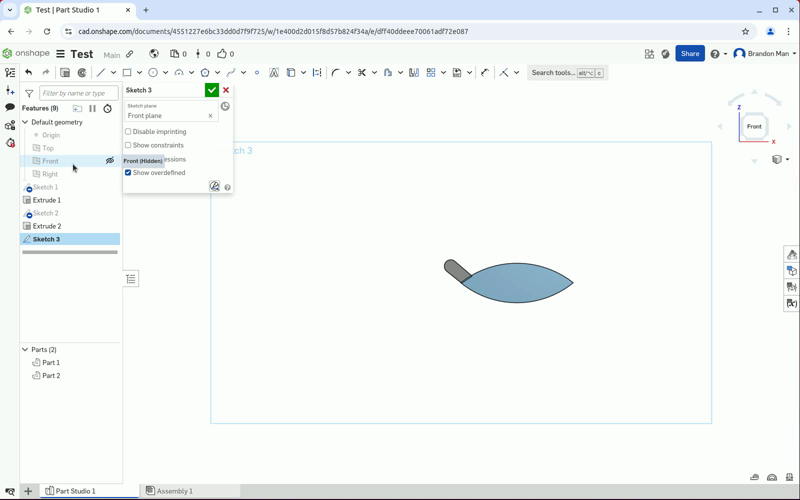
mouse_move(73, 352)
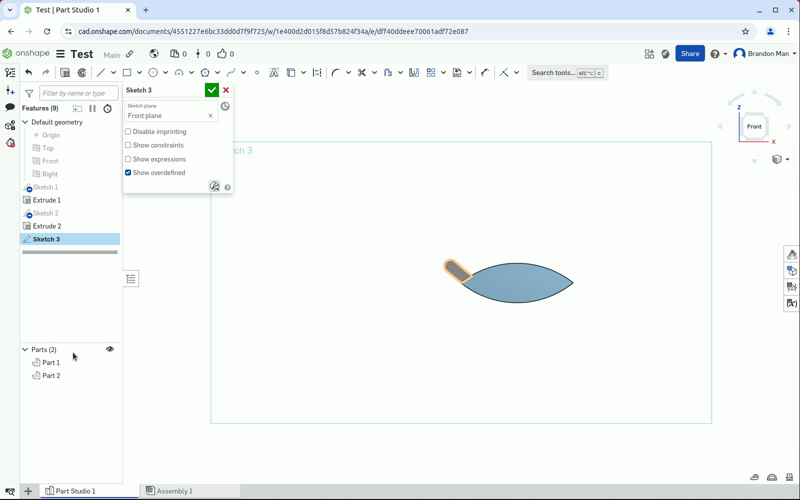
key(y)
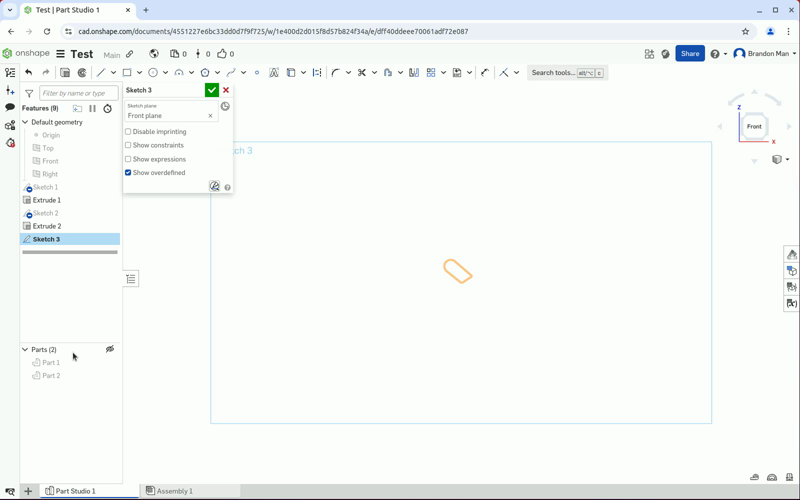
key(a)
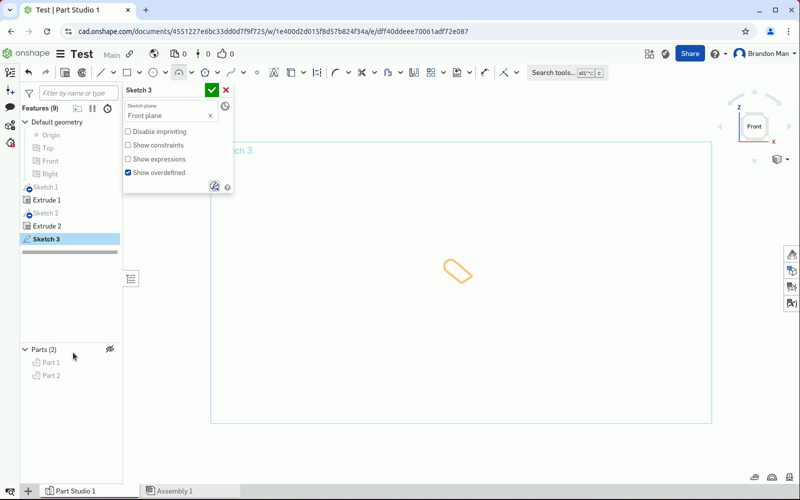
key_down(shift)
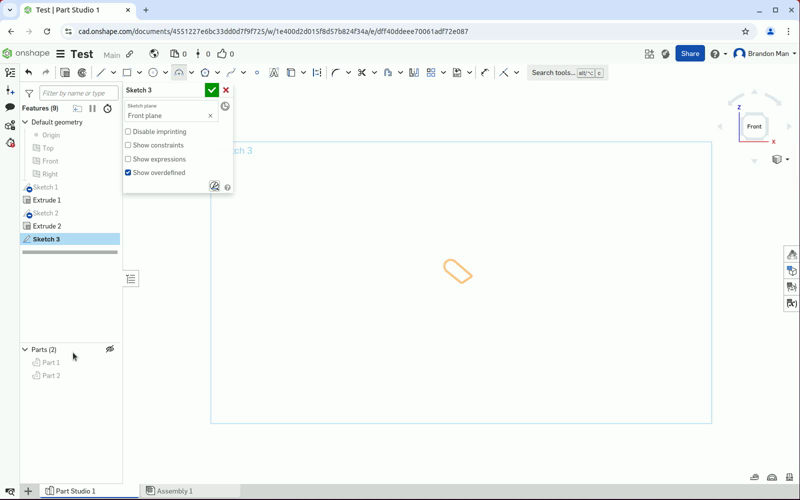
mouse_move(446, 294)
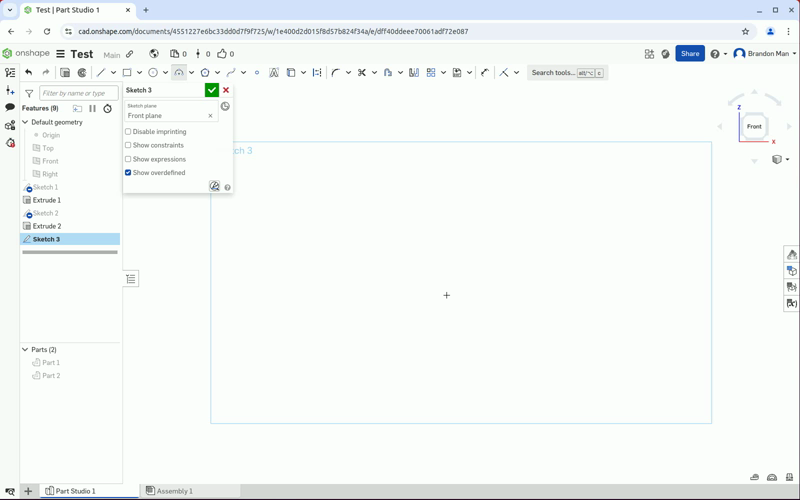
click(446, 294)
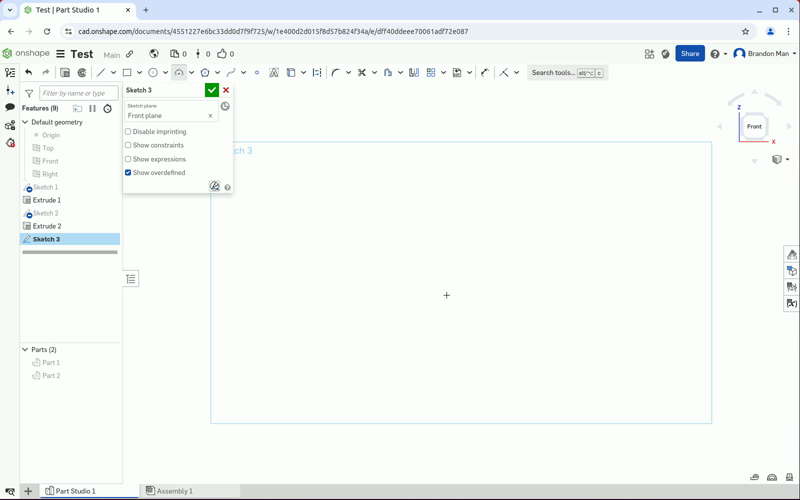
key_up(shift)
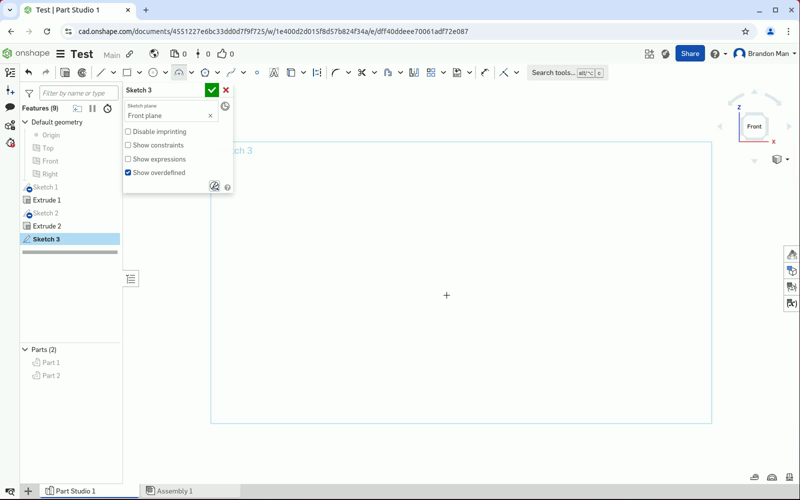
key_down(shift)
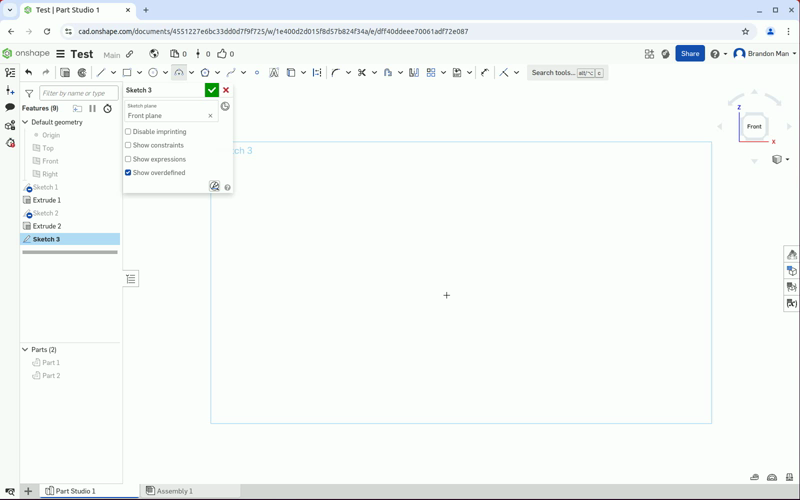
mouse_move(454, 304)
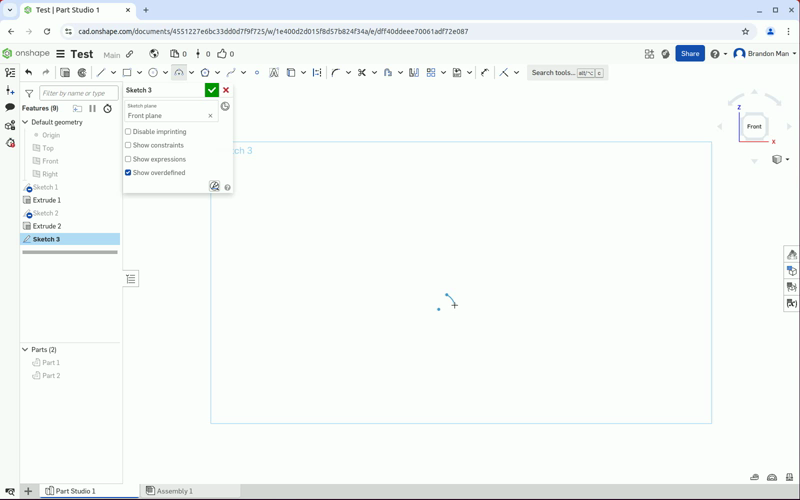
click(454, 304)
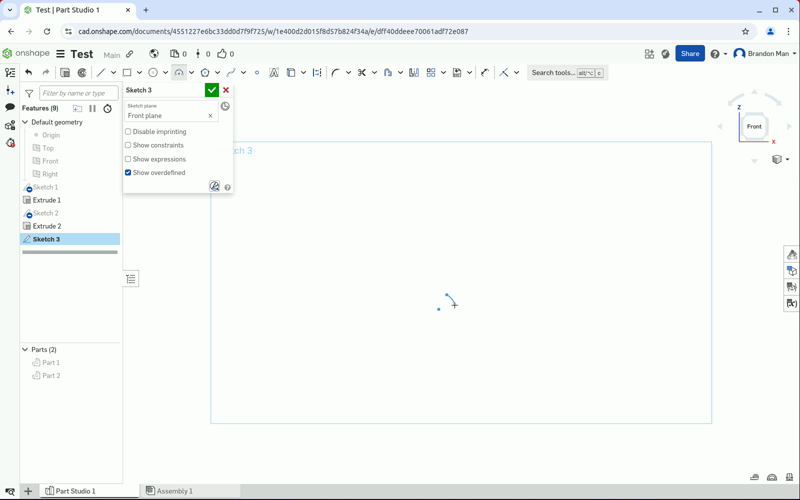
mouse_move(445, 303)
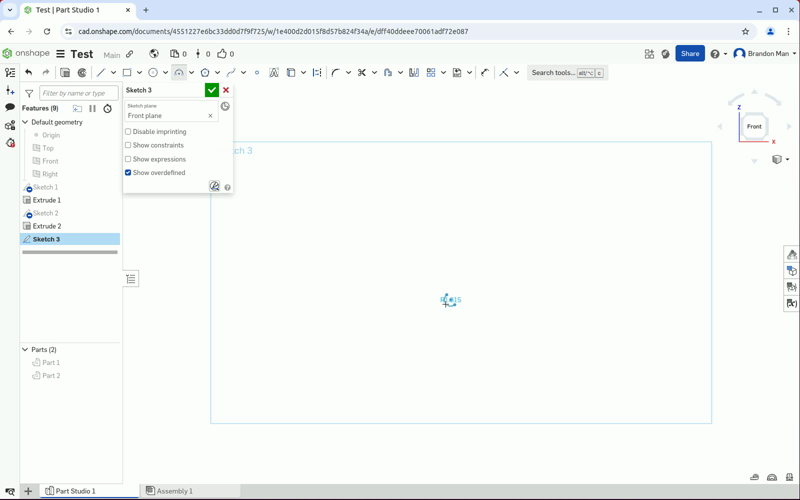
click(445, 303)
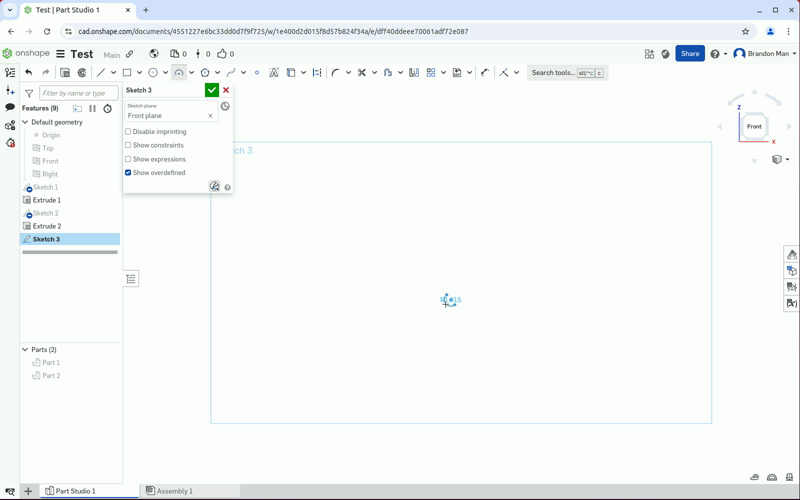
key_up(shift)
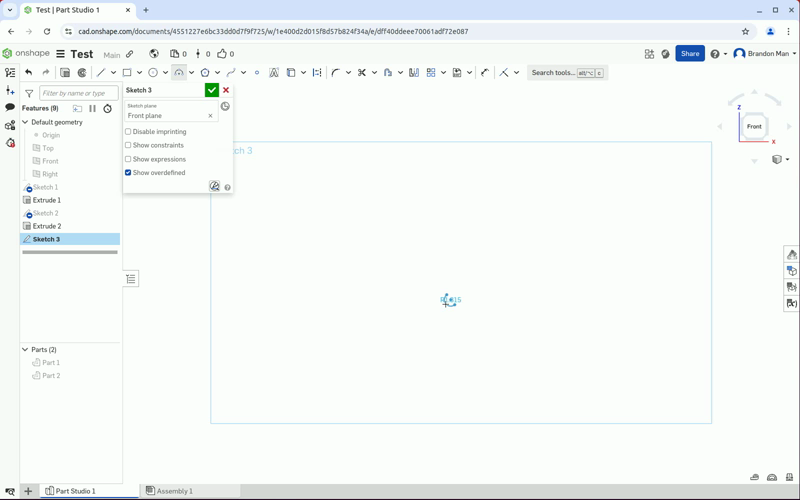
key(esc)
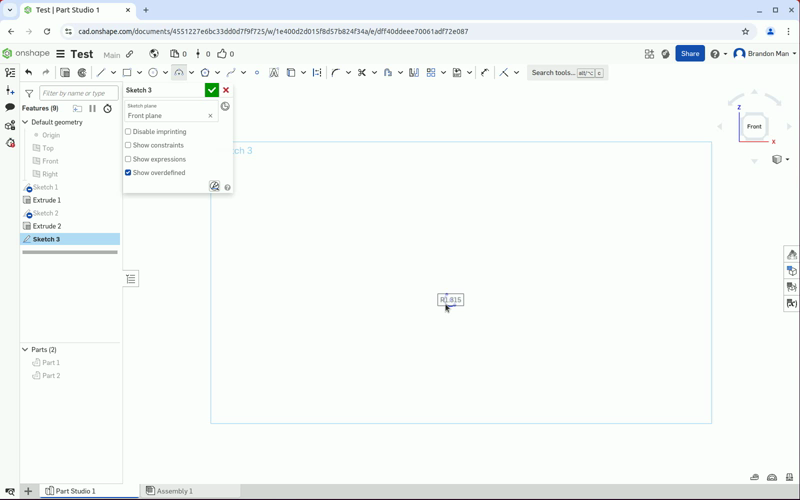
key(l)
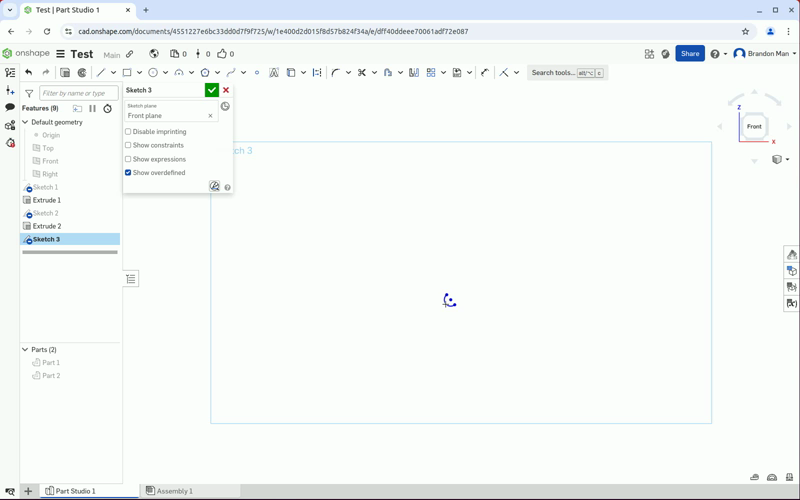
mouse_move(454, 304)
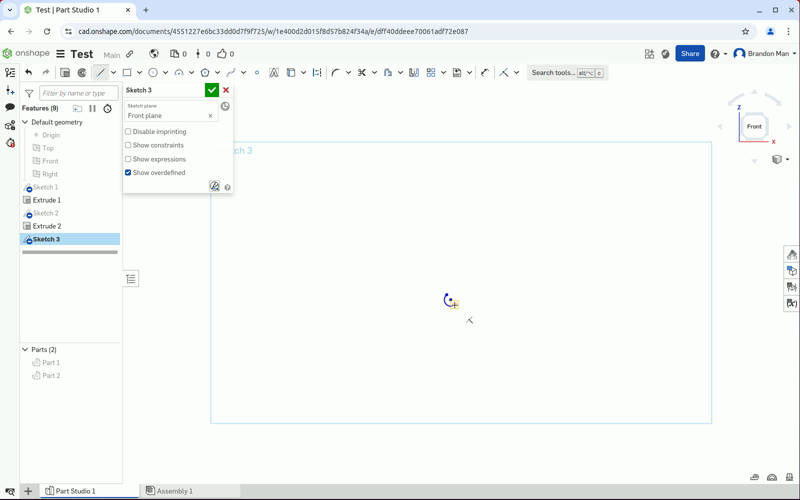
click(454, 304)
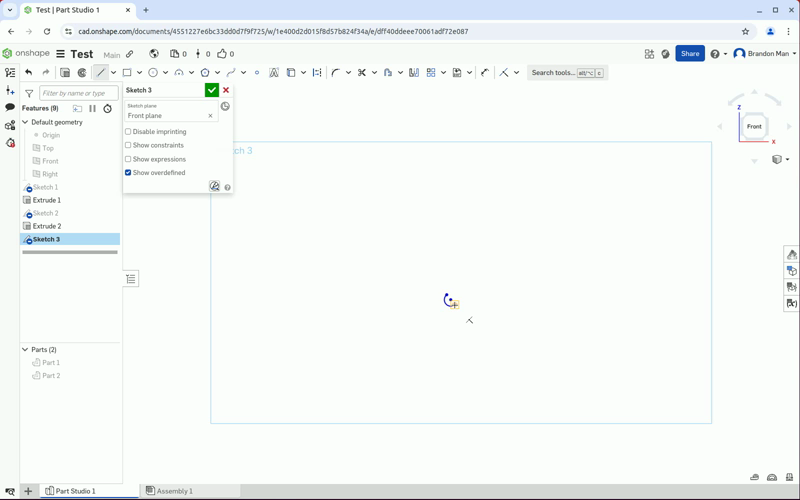
key_down(shift)
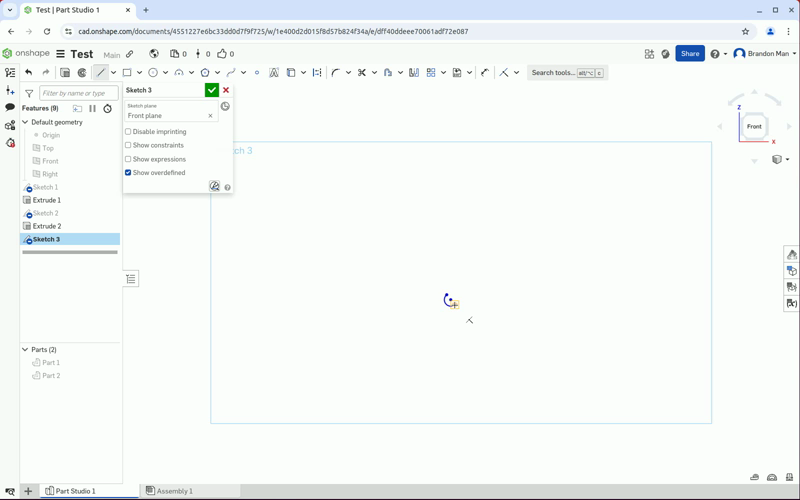
mouse_move(484, 304)
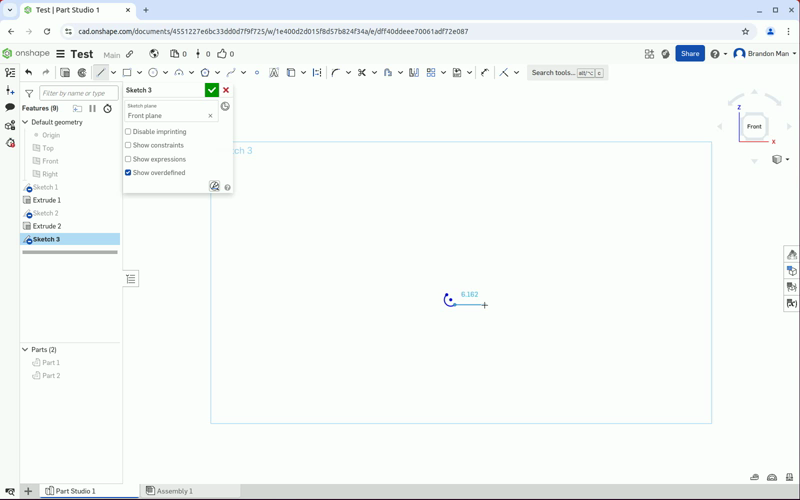
mouse_move(472, 289)
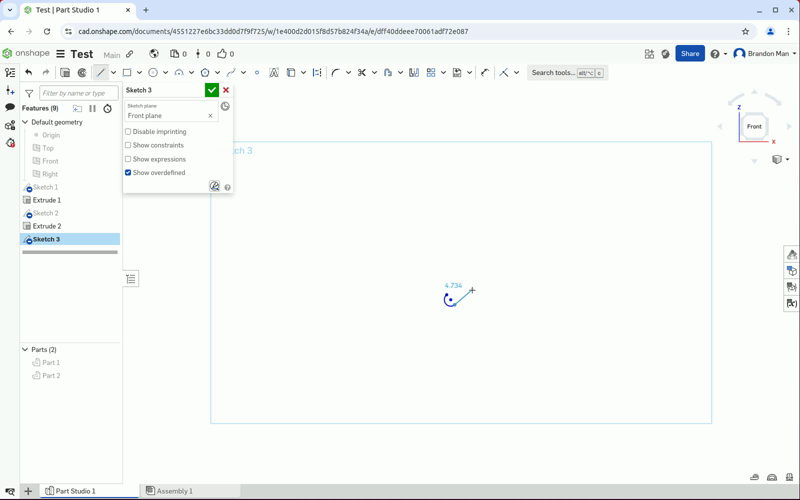
click(472, 289)
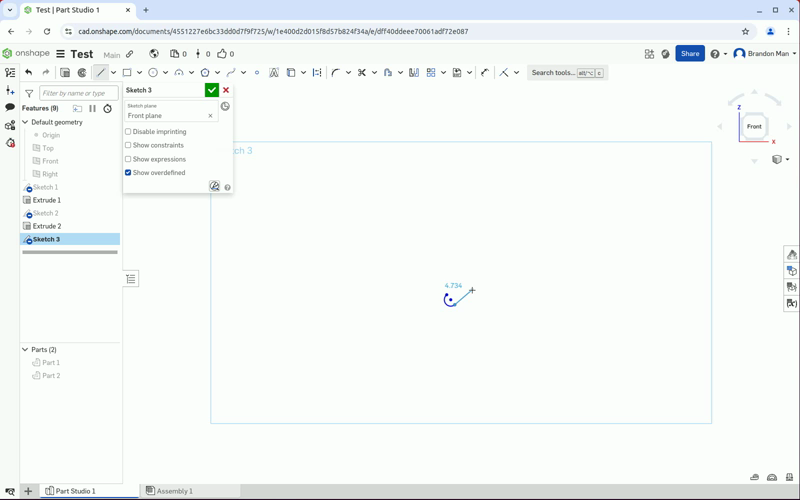
key_up(shift)
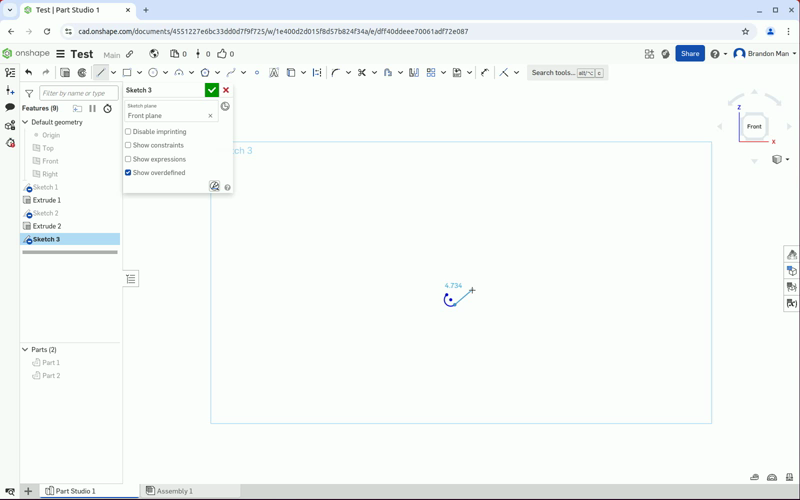
key(esc)
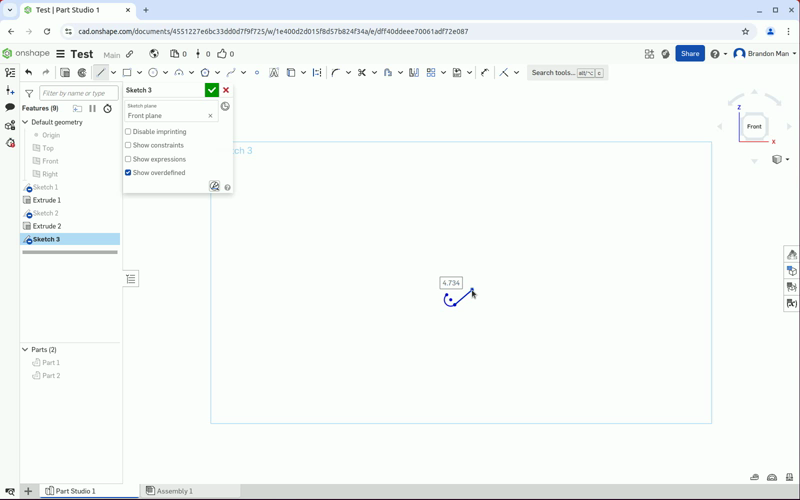
key(a)
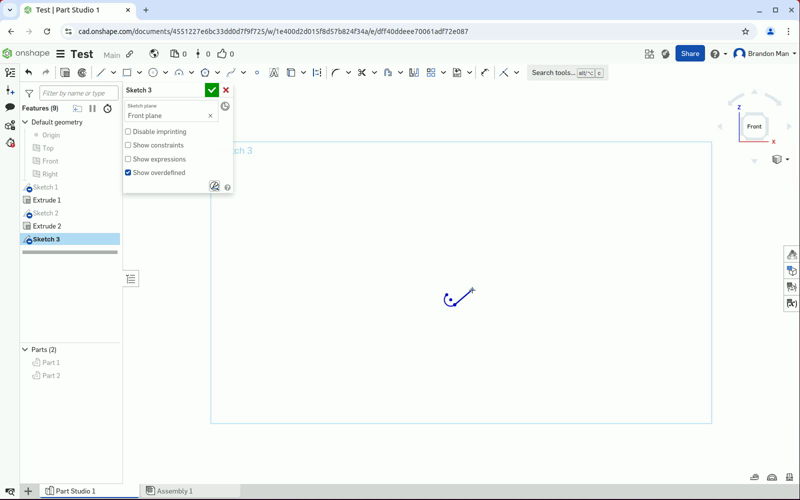
mouse_move(472, 289)
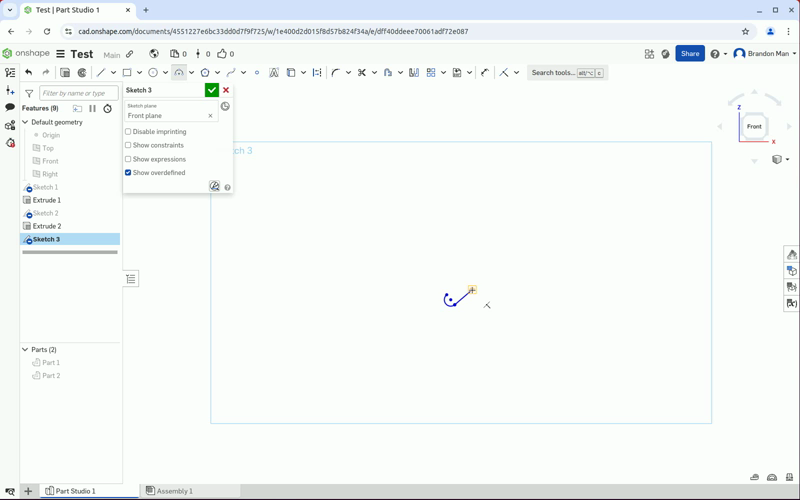
click(472, 289)
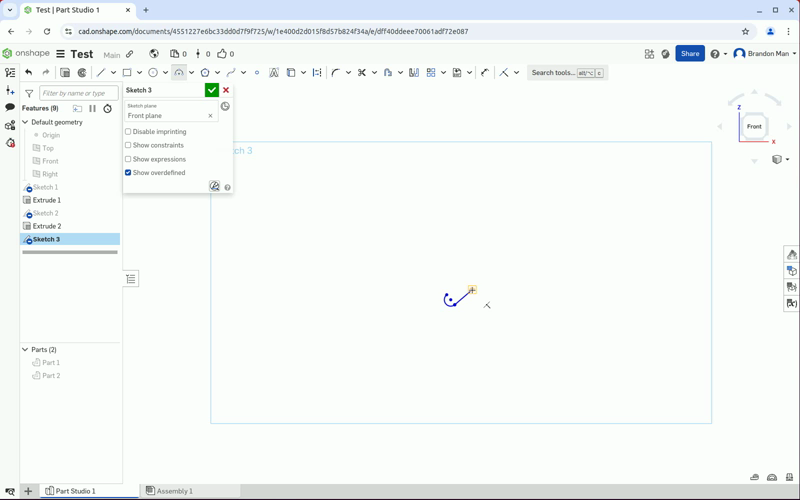
key_down(shift)
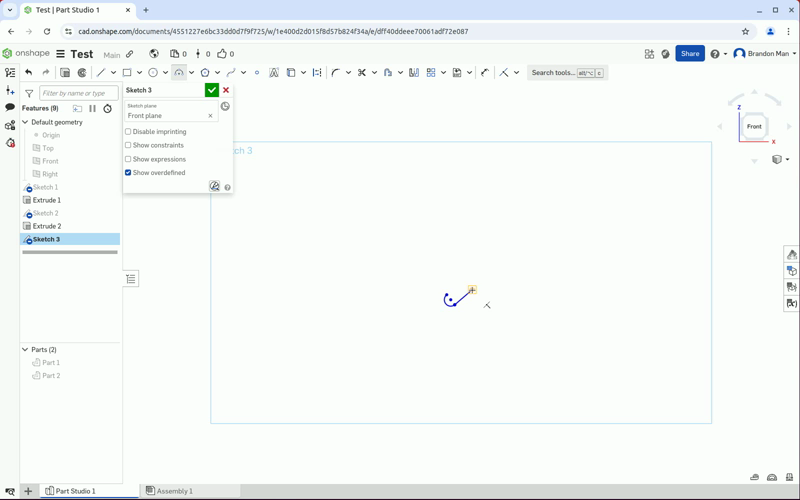
mouse_move(461, 282)
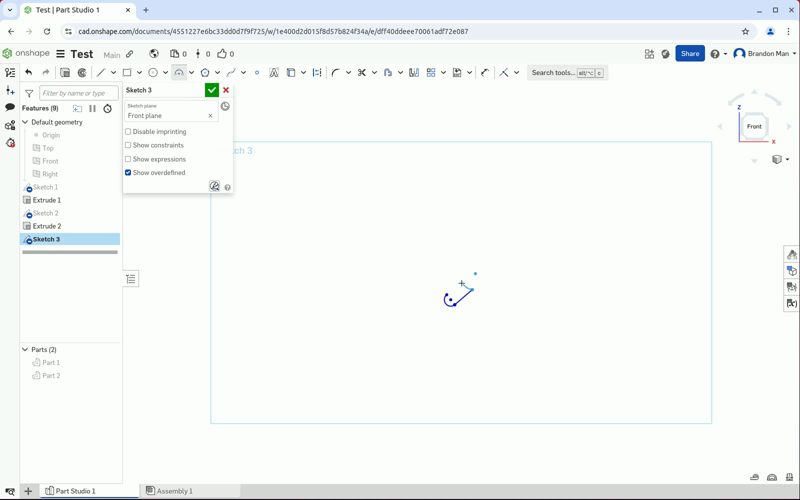
click(461, 282)
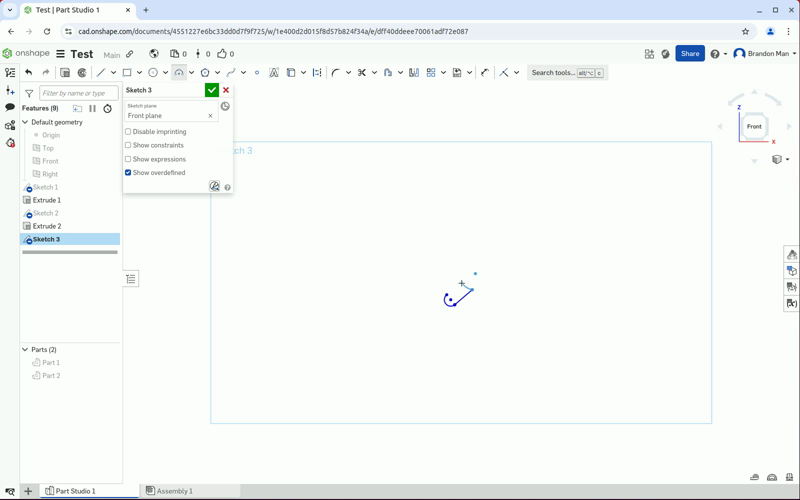
mouse_move(466, 286)
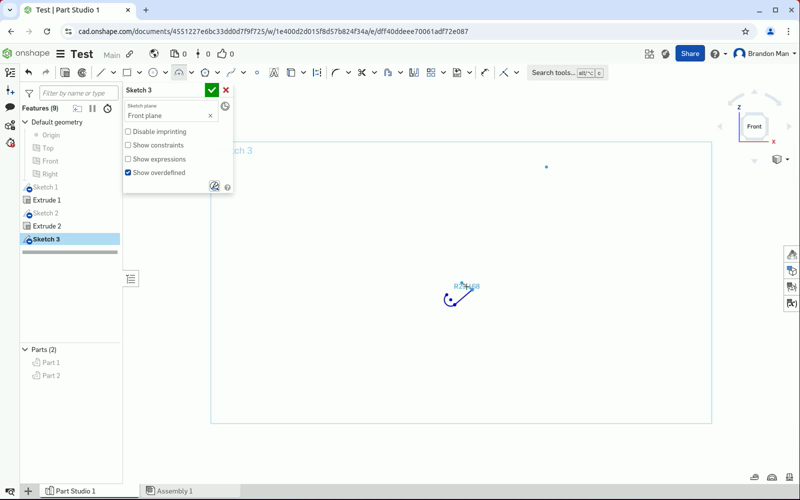
click(466, 286)
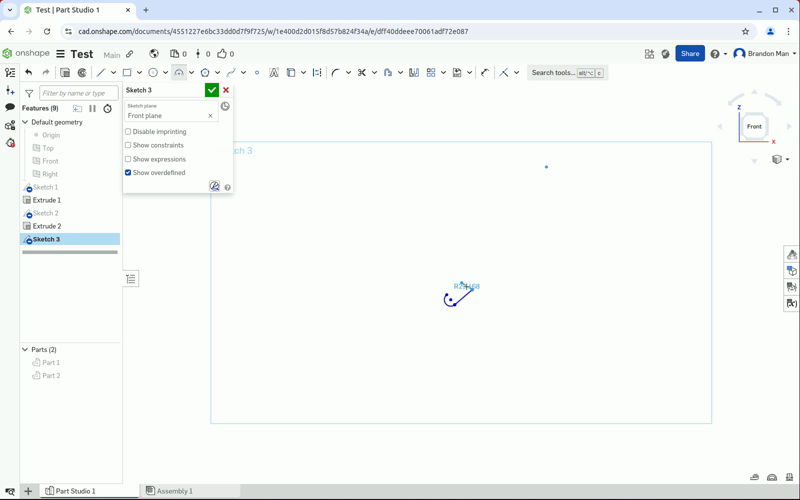
key_up(shift)
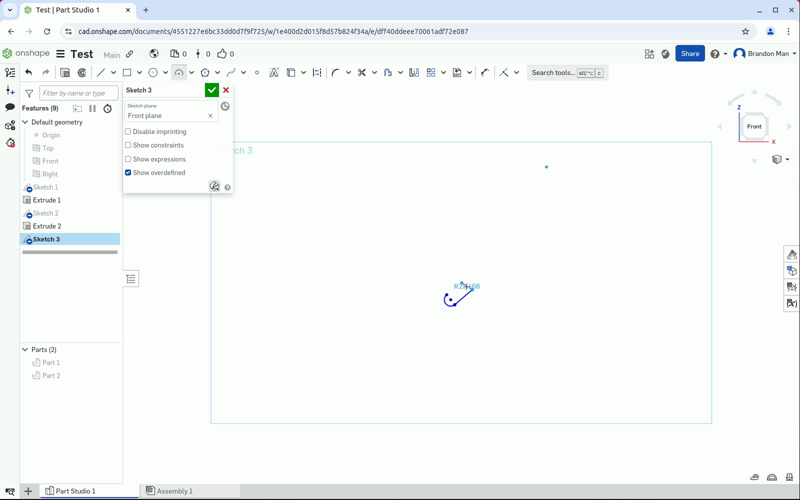
key(esc)
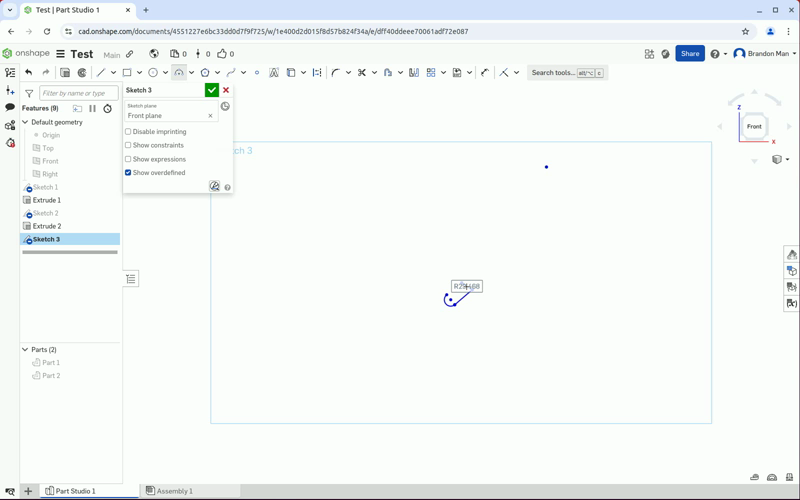
key(l)
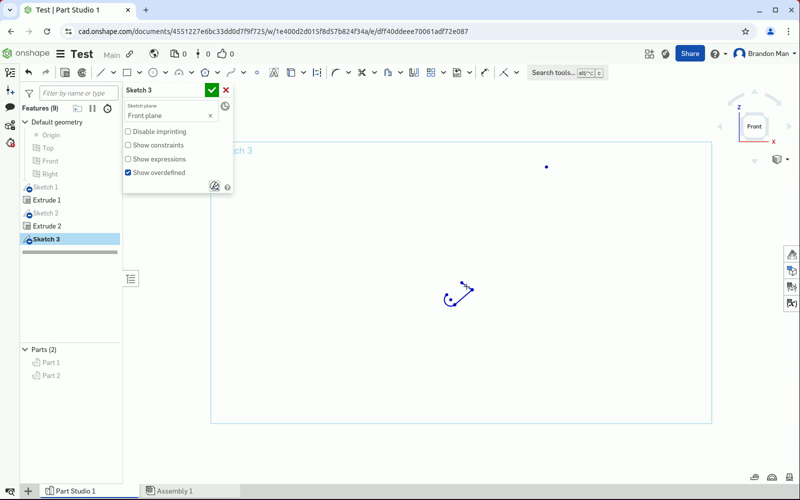
mouse_move(461, 282)
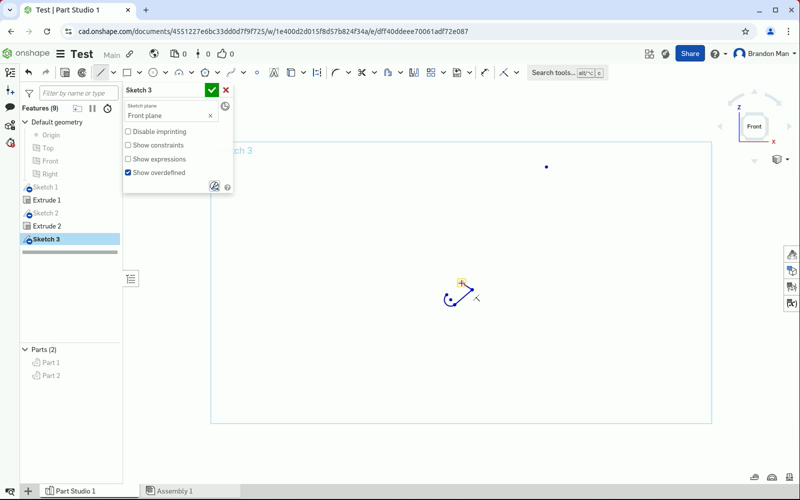
click(461, 282)
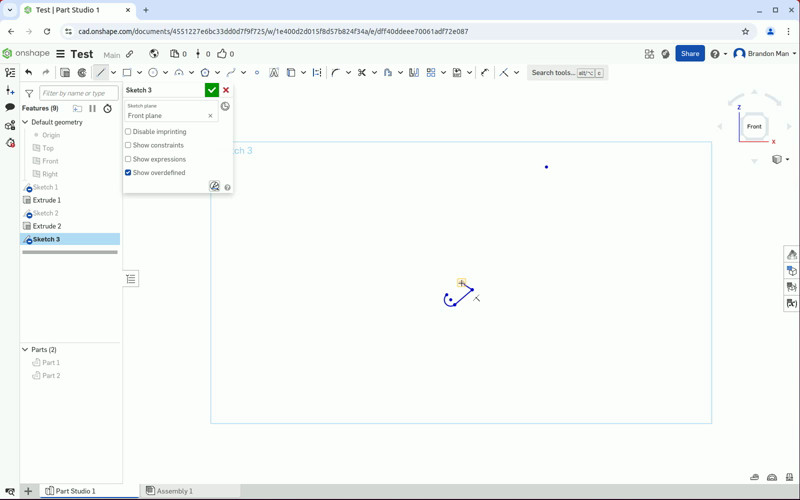
mouse_move(491, 282)
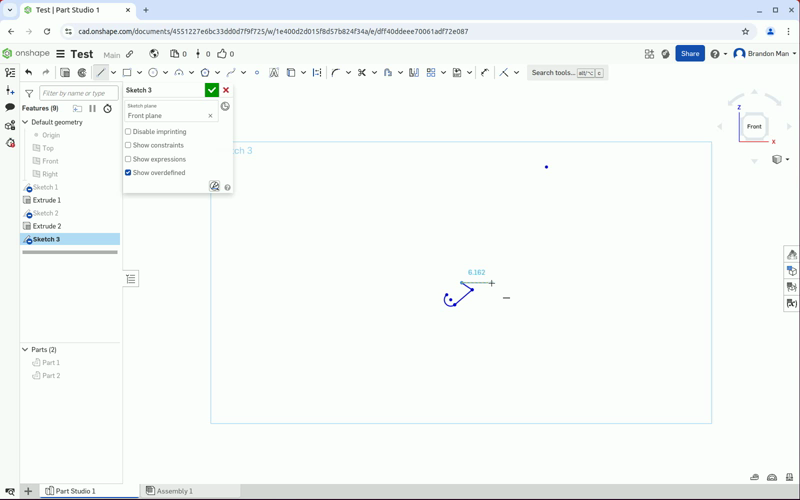
key_down(shift)
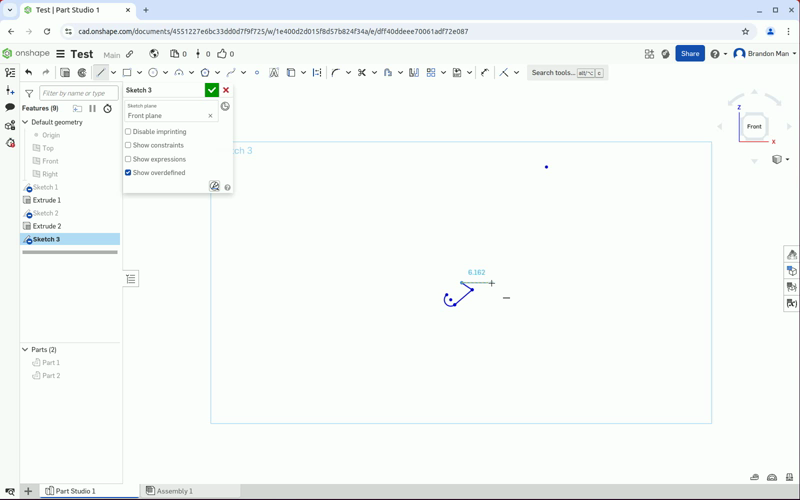
mouse_move(446, 294)
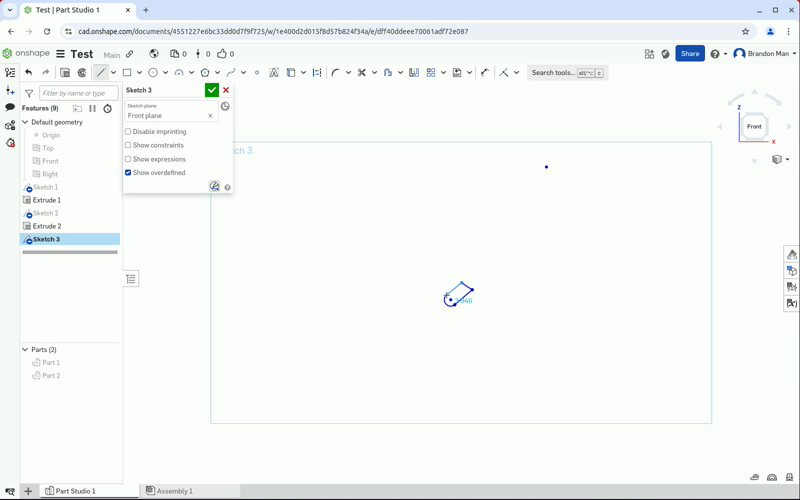
key_up(shift)
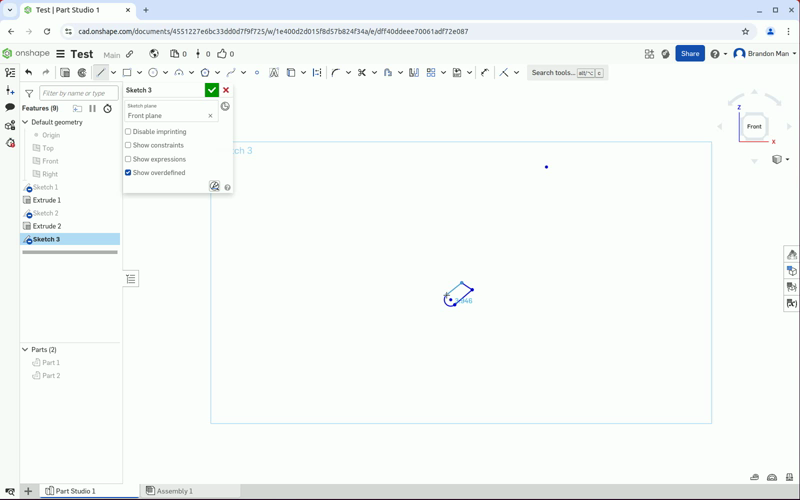
click(446, 294)
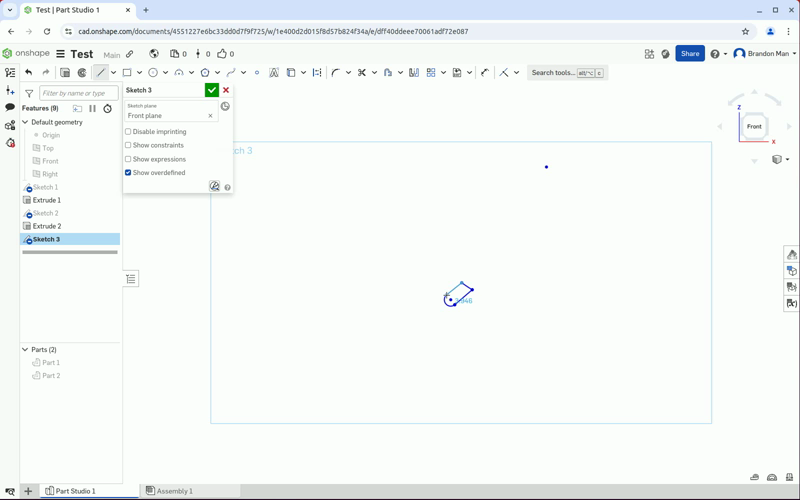
key(esc)
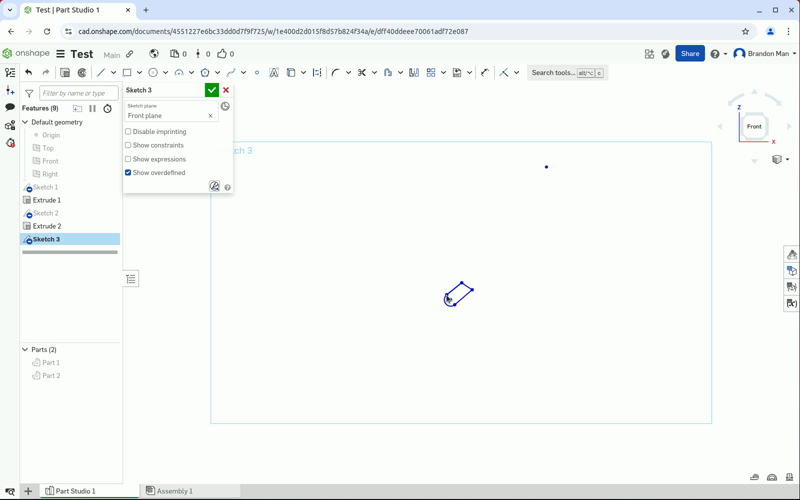
mouse_move(456, 296)
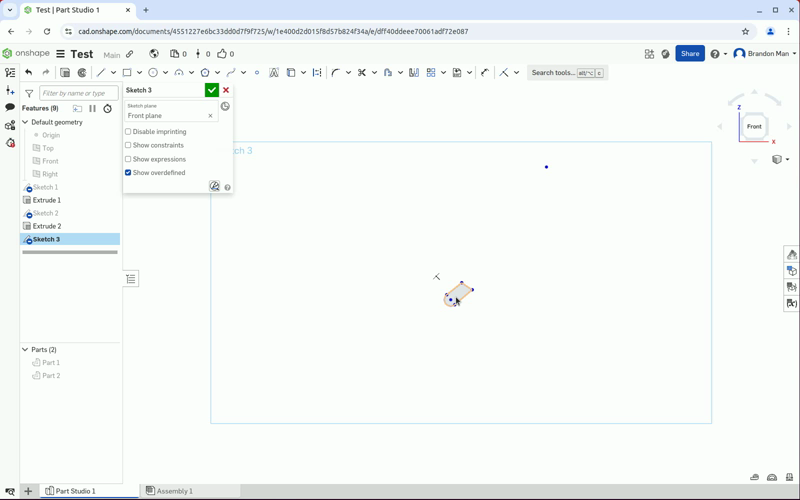
scroll(6)
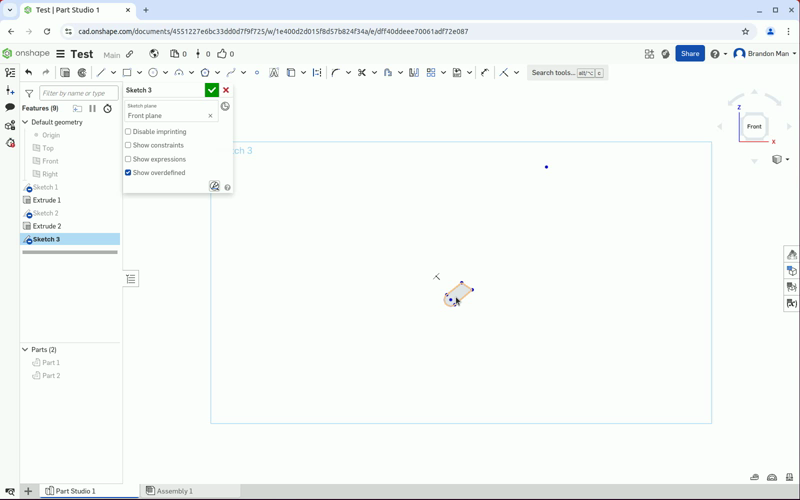
scroll(6)
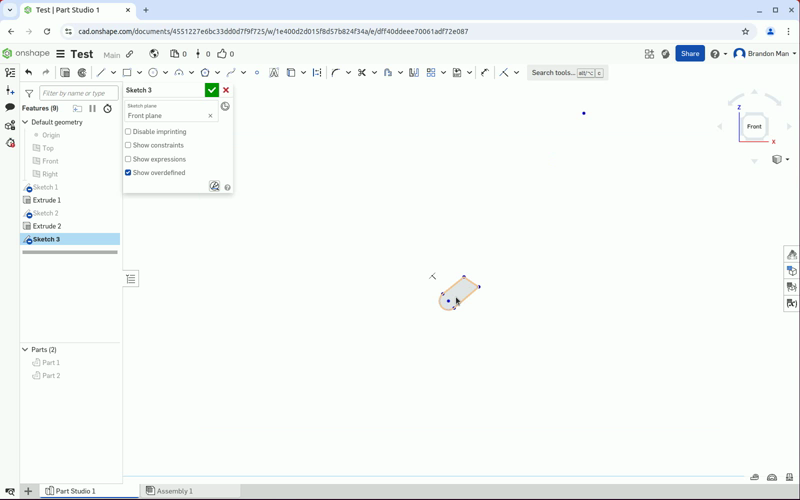
scroll(6)
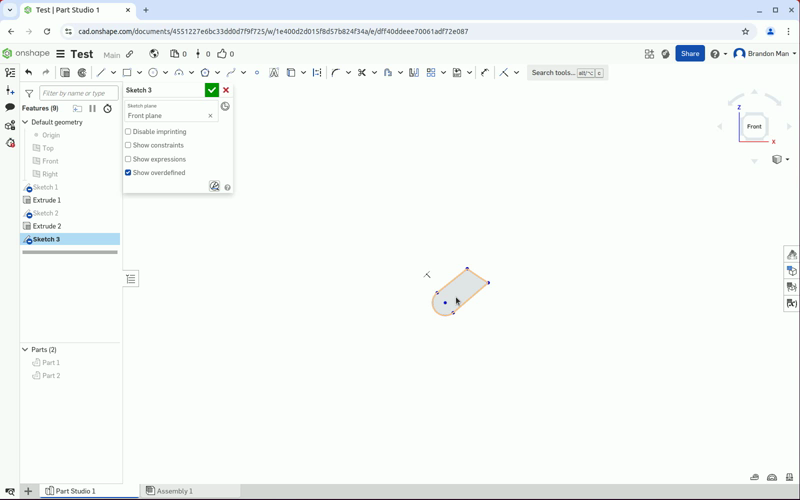
scroll(6)
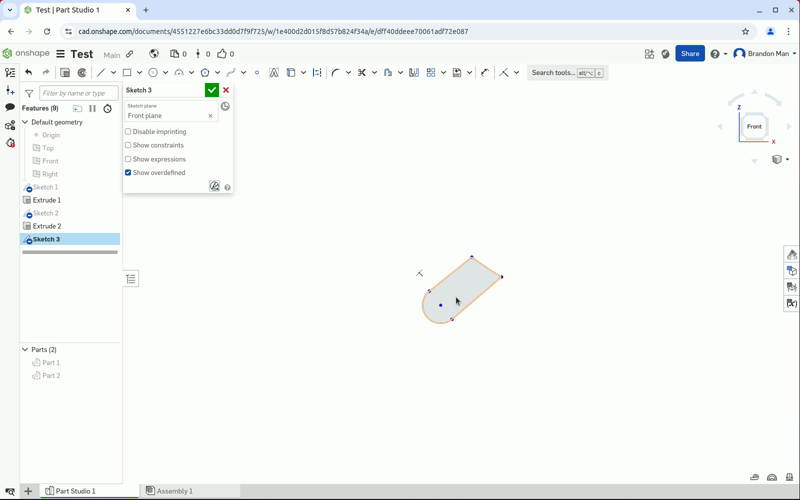
scroll(6)
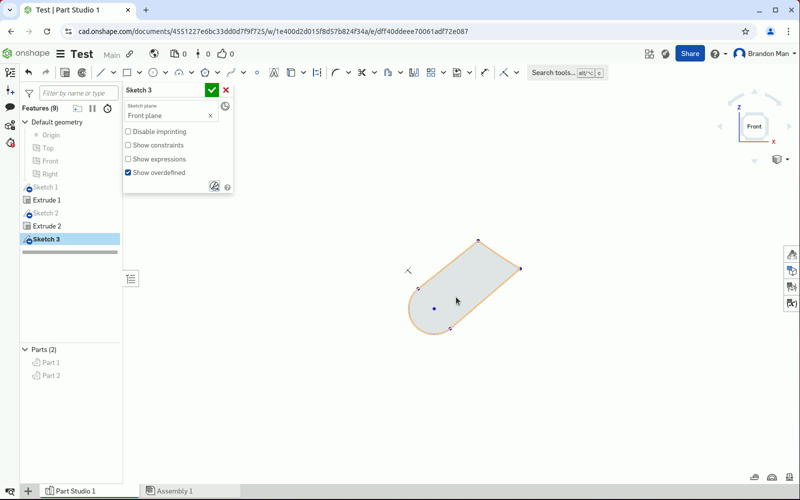
scroll(6)
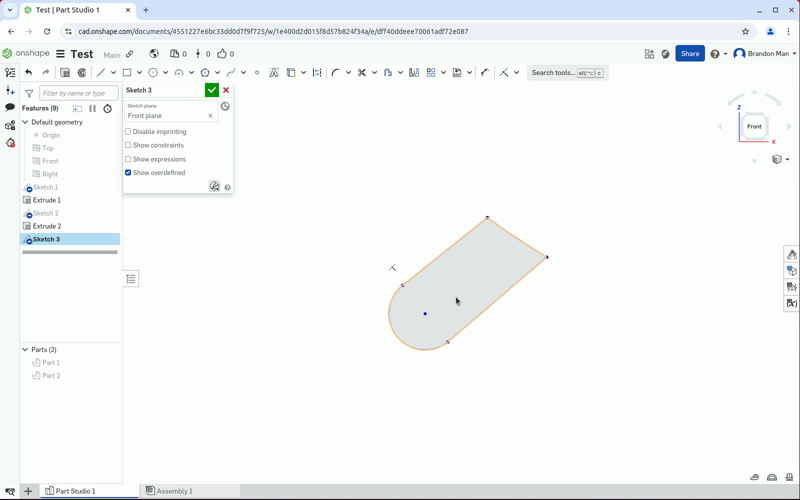
scroll(6)
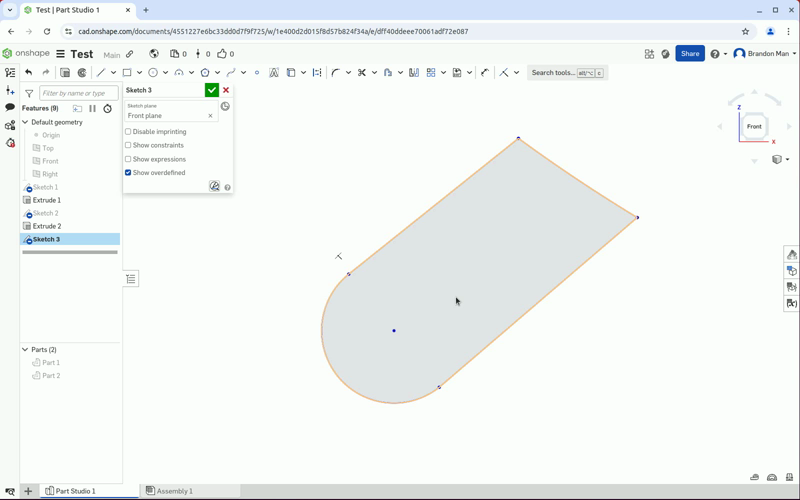
click(456, 296)
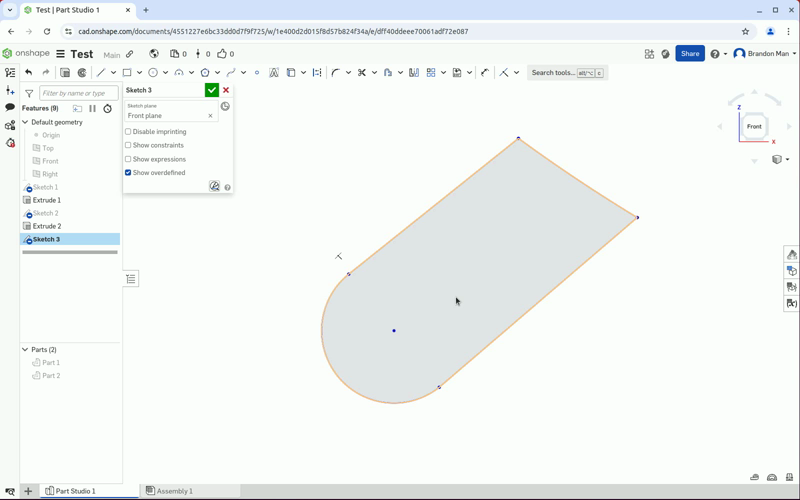
scroll(-6)
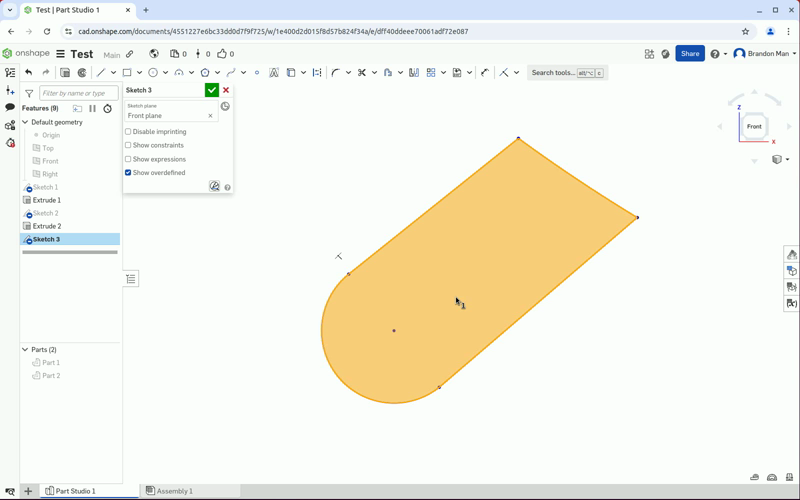
scroll(-6)
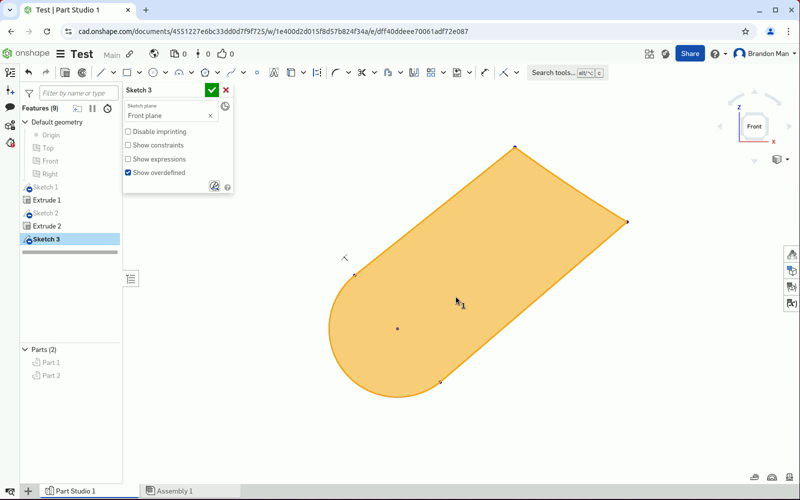
scroll(-6)
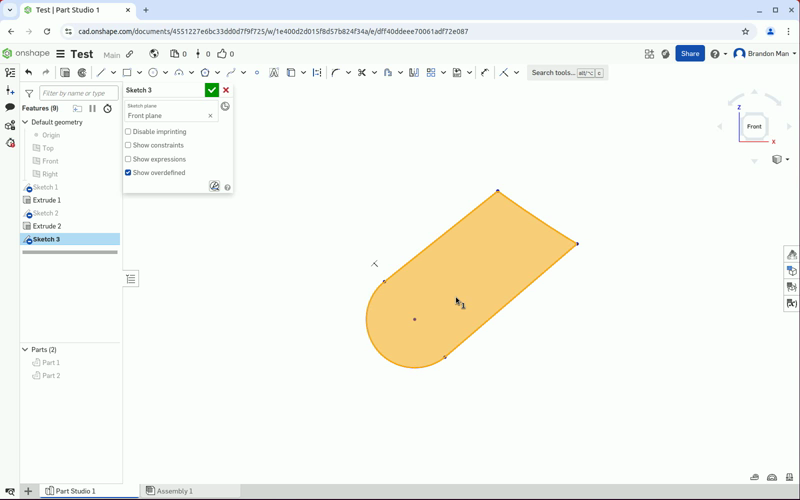
scroll(-6)
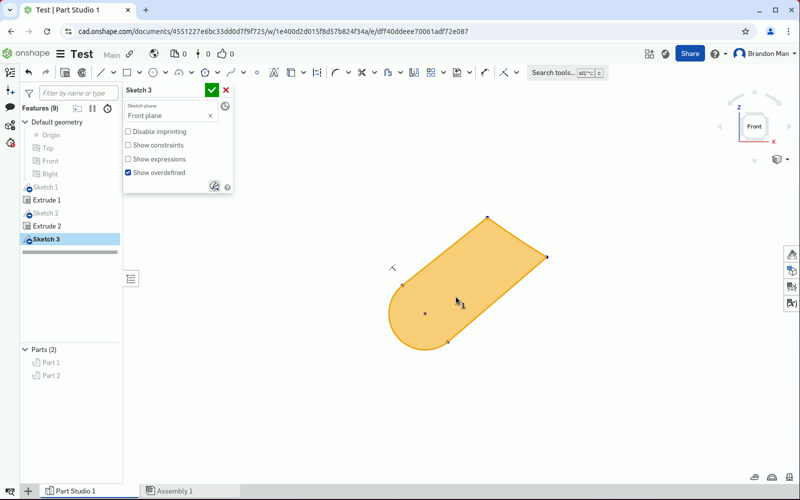
scroll(-6)
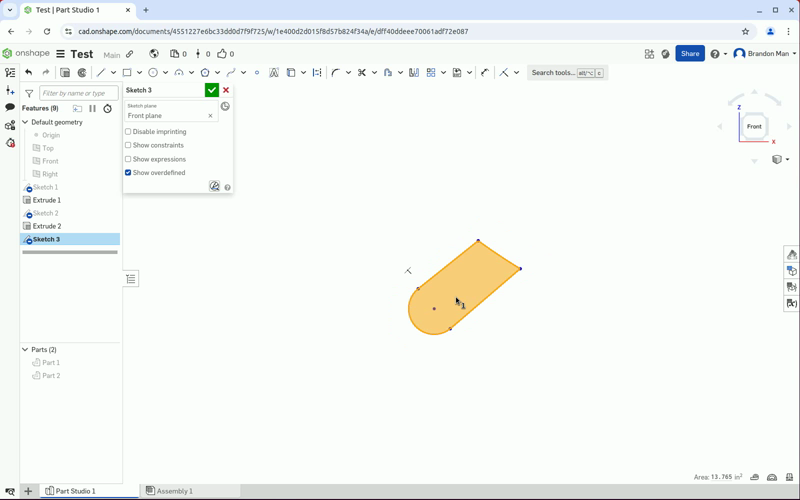
scroll(-6)
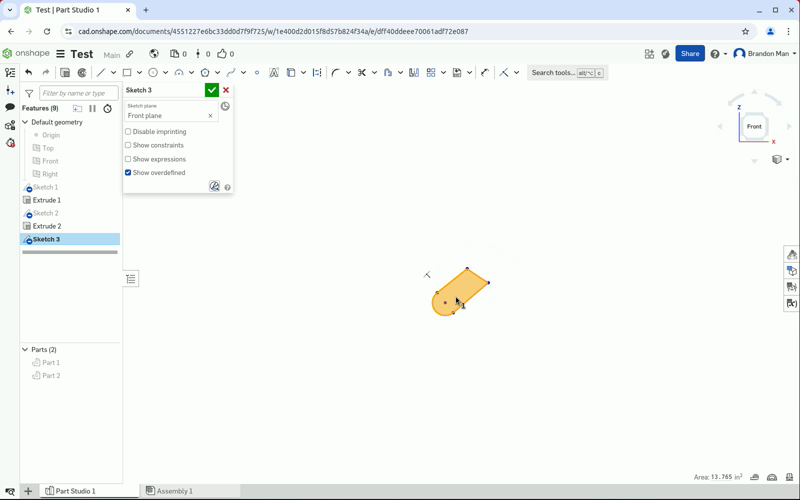
scroll(-6)
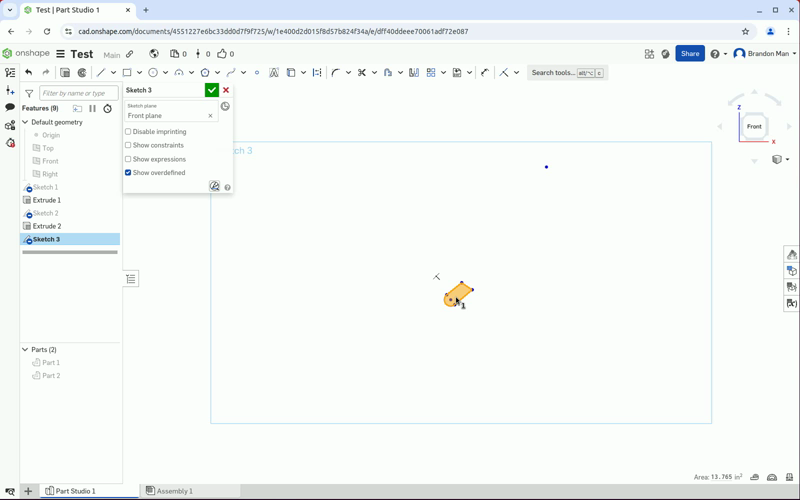
mouse_move(73, 352)
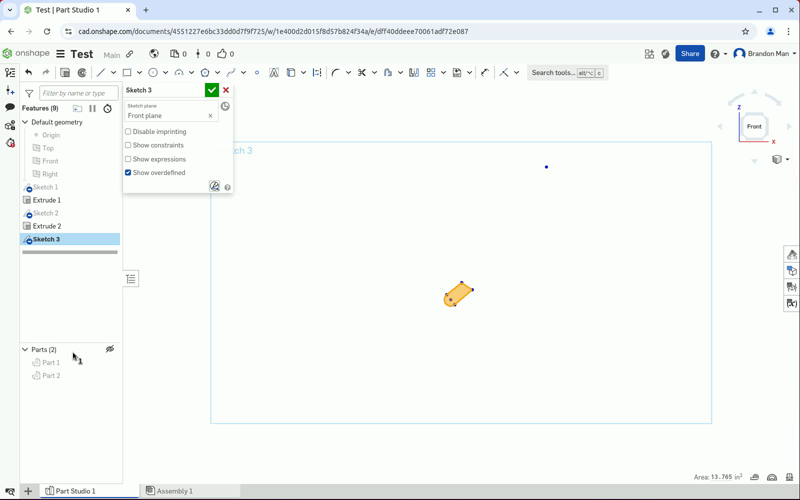
key(shift+y)
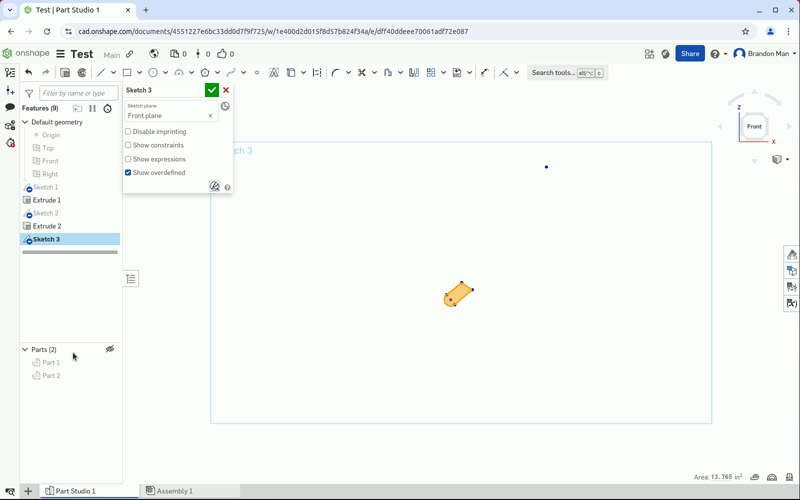
key(shift+e)
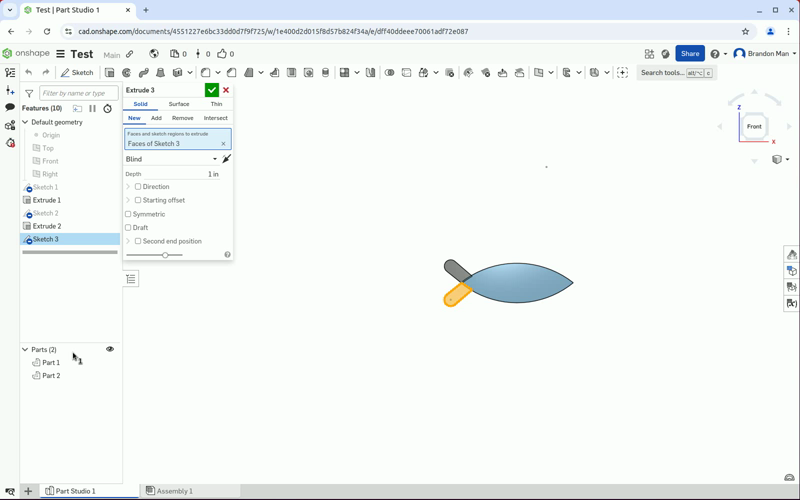
mouse_move(143, 106)
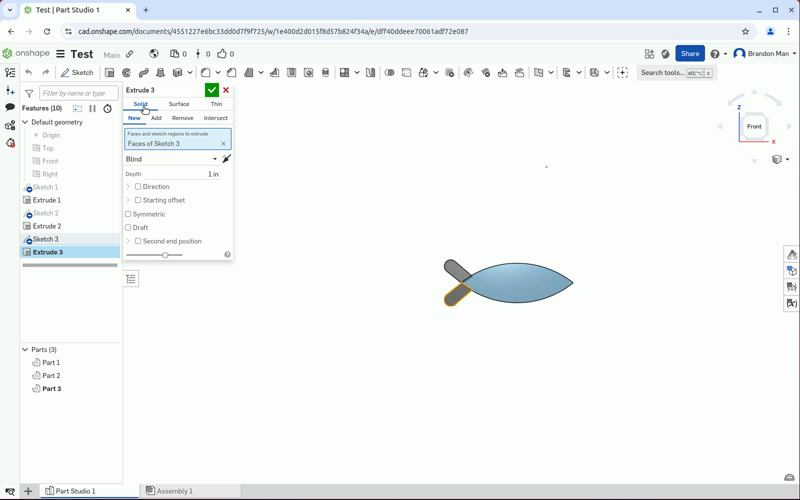
click(143, 106)
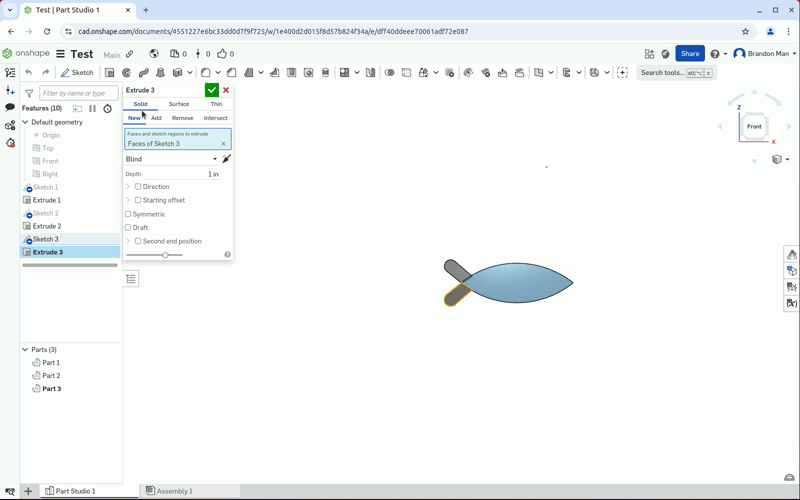
mouse_move(137, 120)
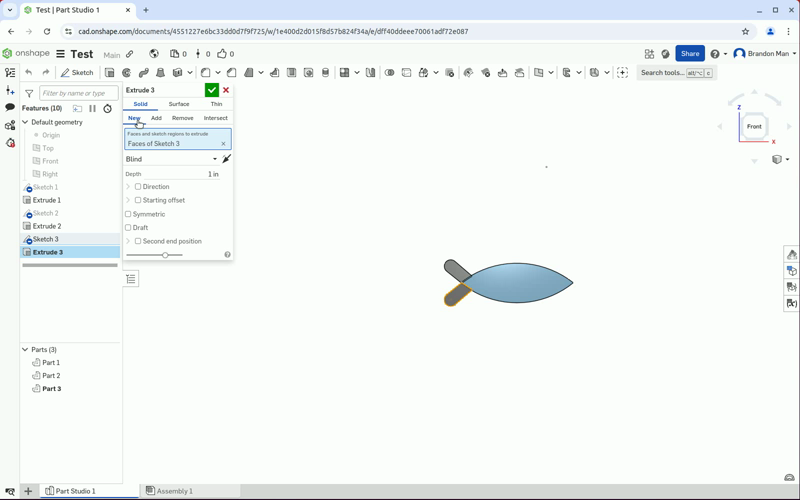
click(137, 120)
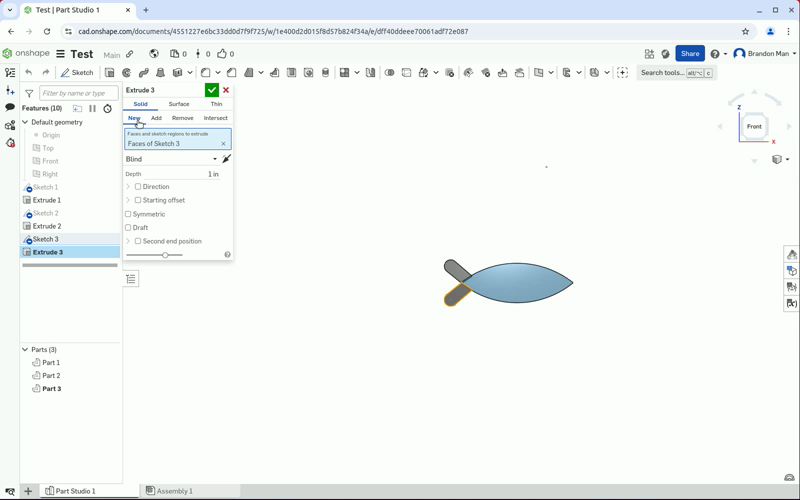
key(tab, 4)
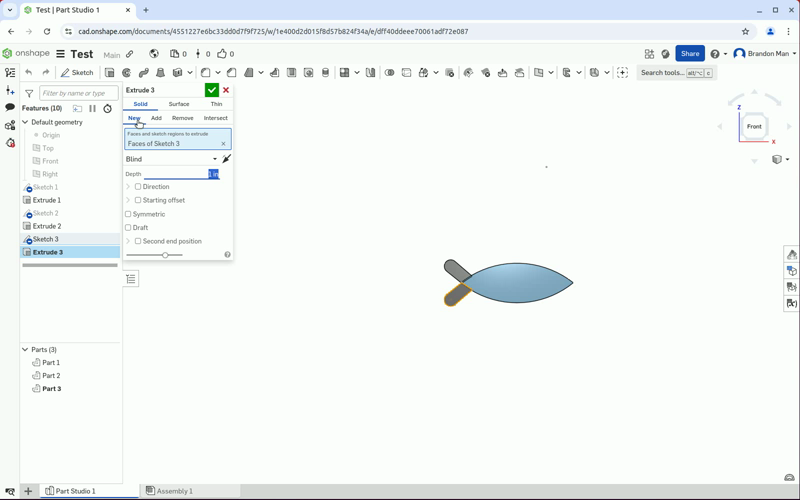
text(-3.851)
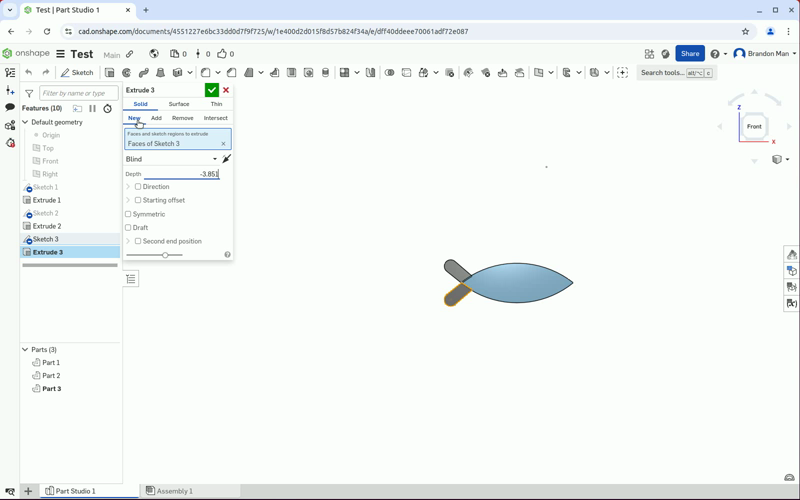
key(enter)
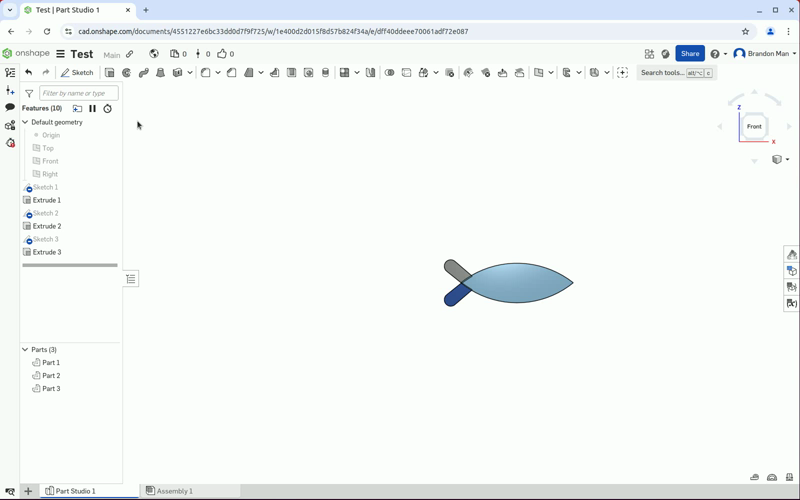
key(shift+h)
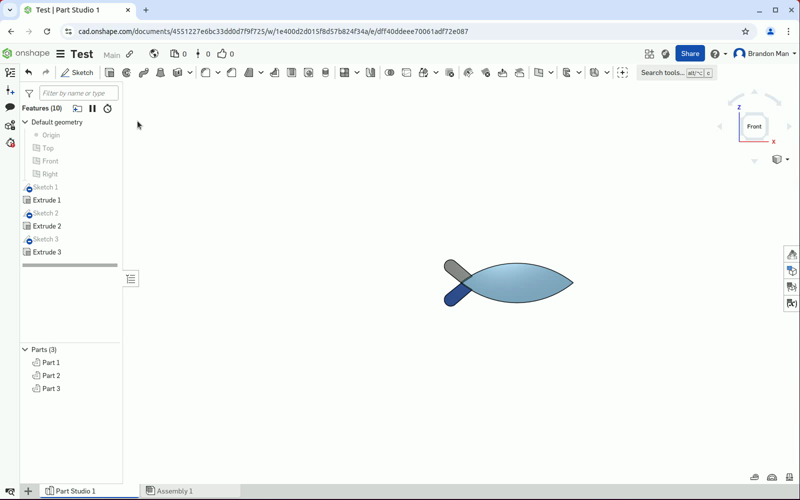
key(shift+h)
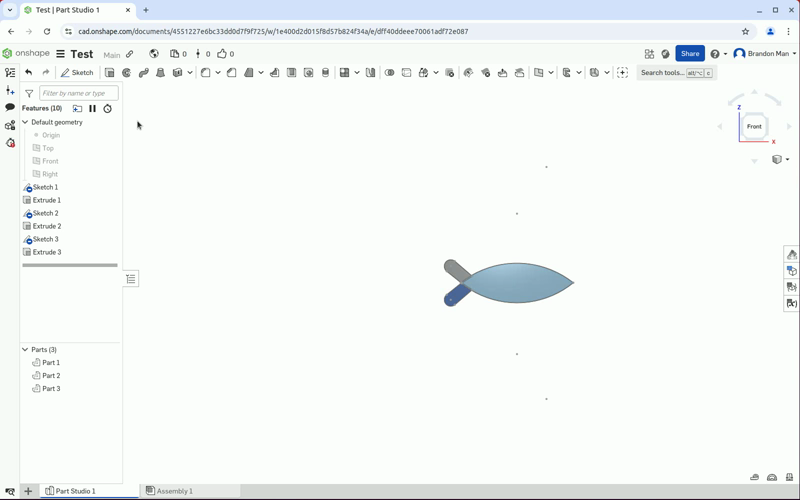
key(shift+7)
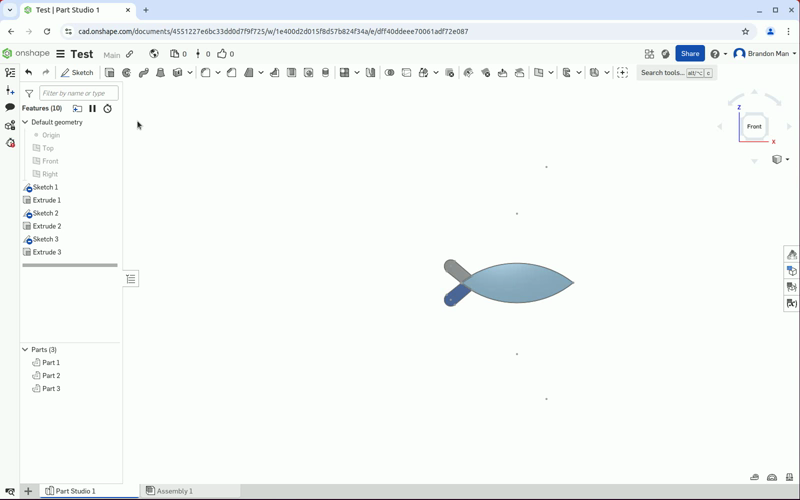
key(left, 2)
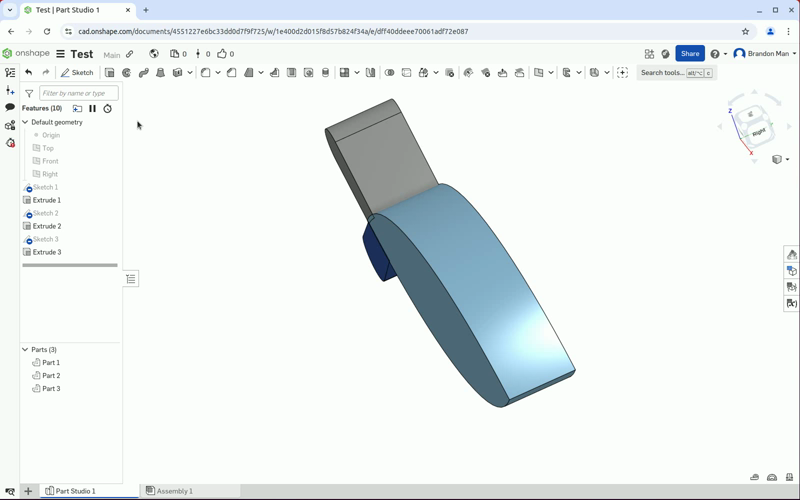
key(down, 2)
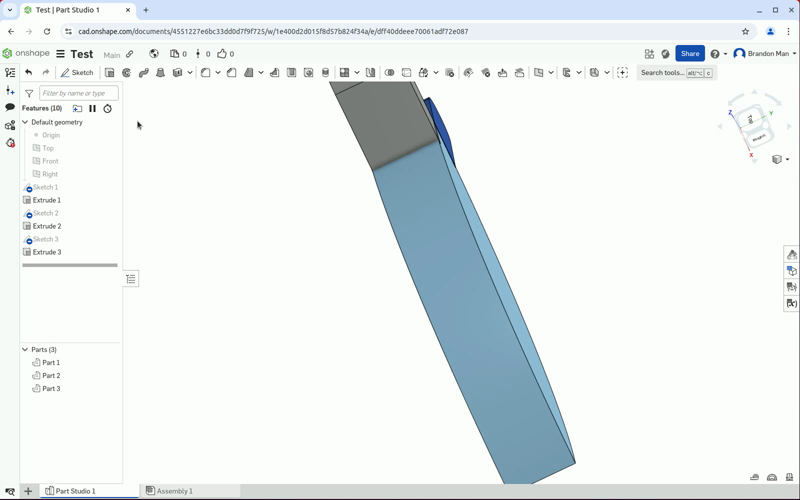
key(up, 2)
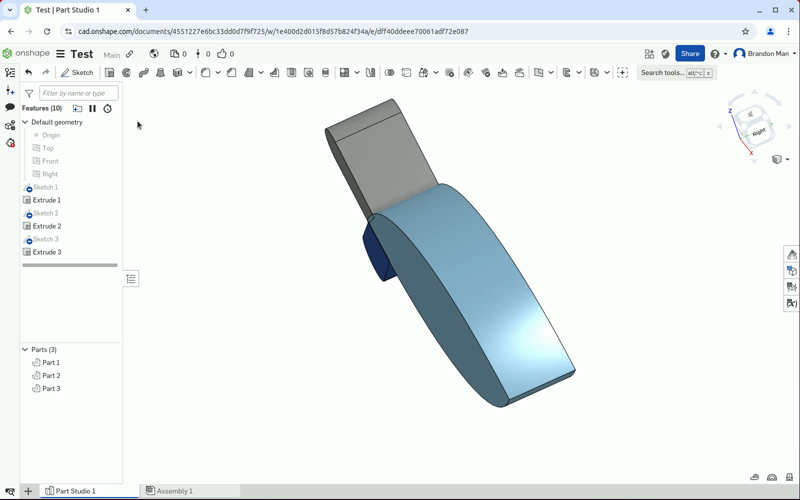
key(right, 2)
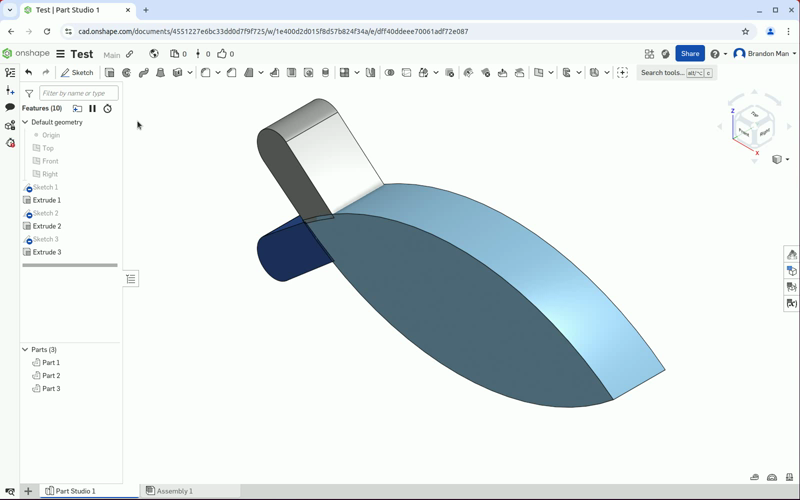
mouse_move(73, 189)
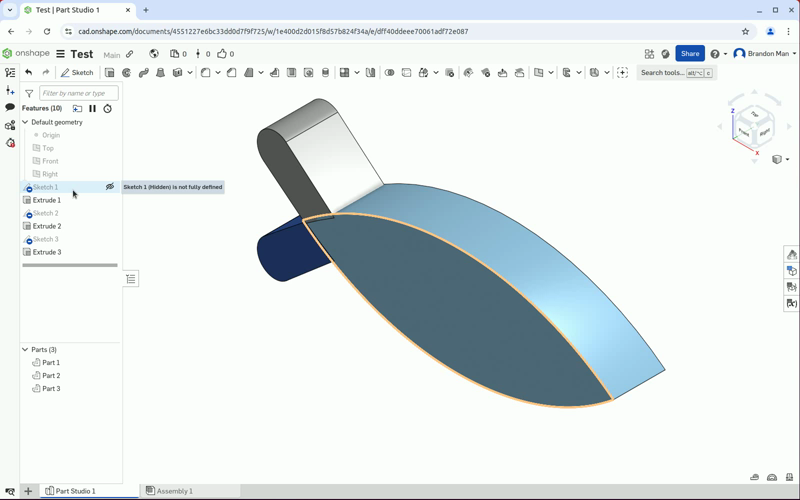
click(73, 189)